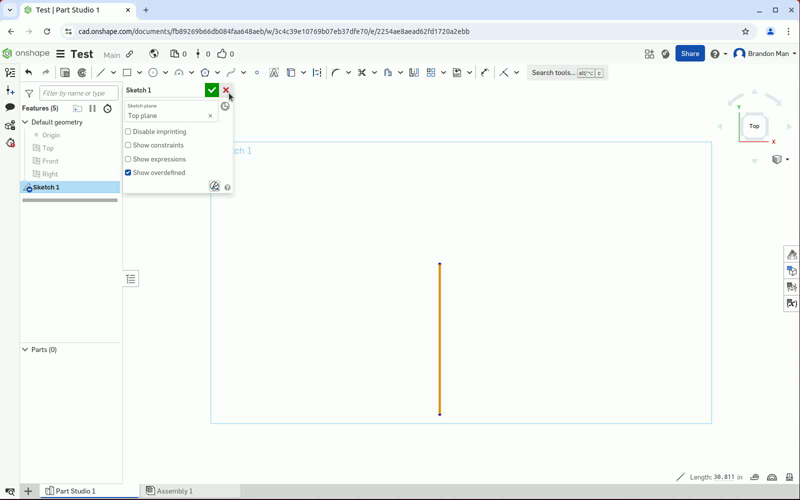
key(shift+h)
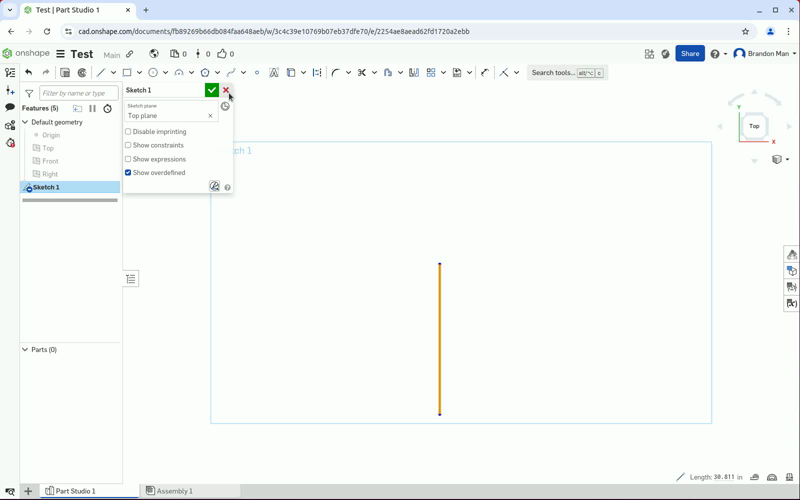
key(shift+s)
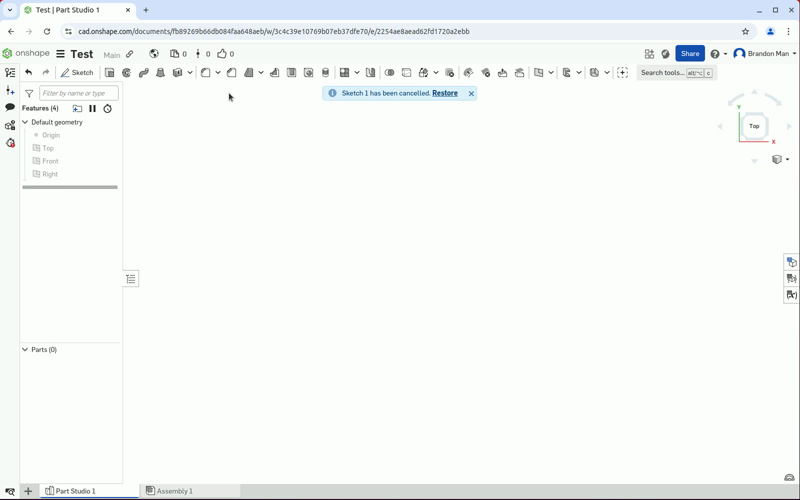
mouse_move(73, 150)
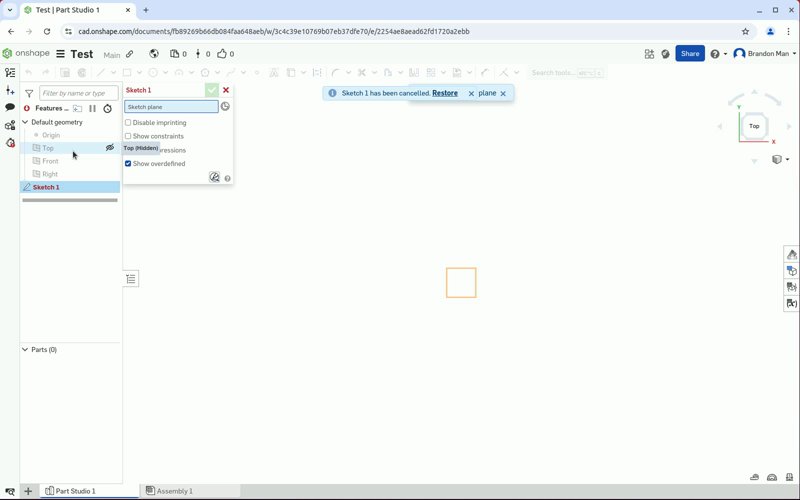
click(73, 150)
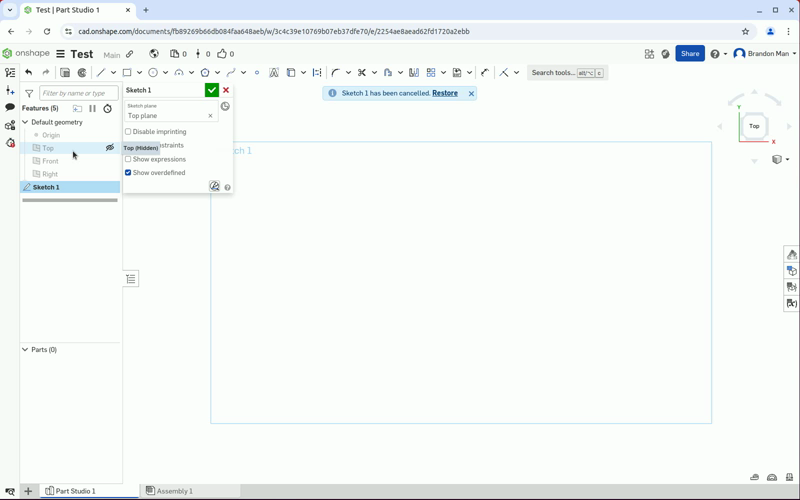
mouse_move(73, 352)
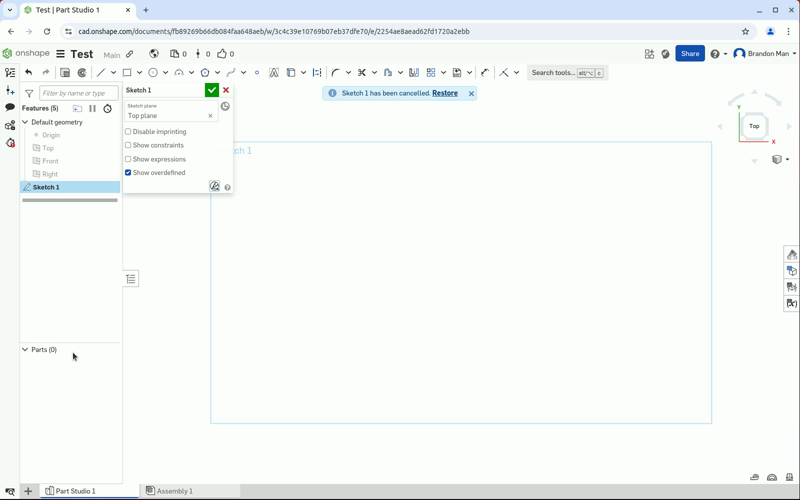
key(y)
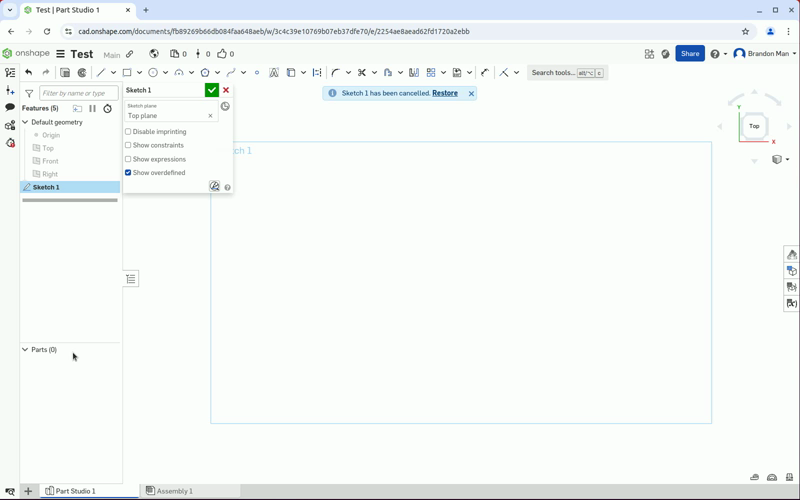
key(c)
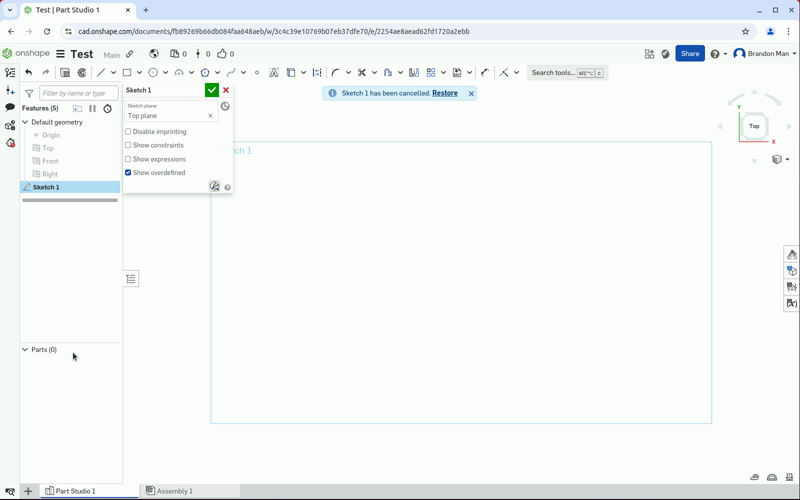
key_down(shift)
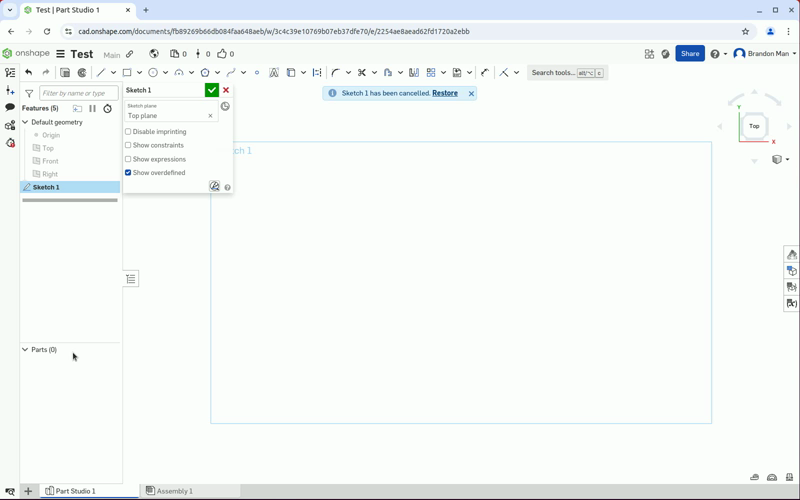
mouse_move(460, 207)
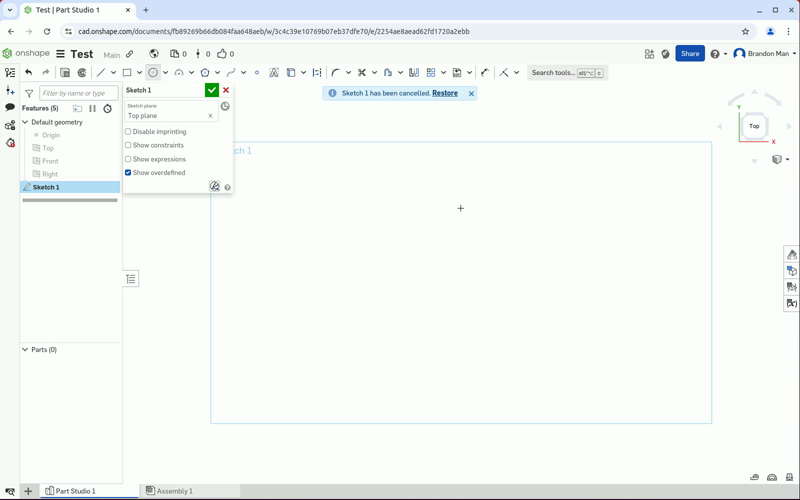
click(460, 207)
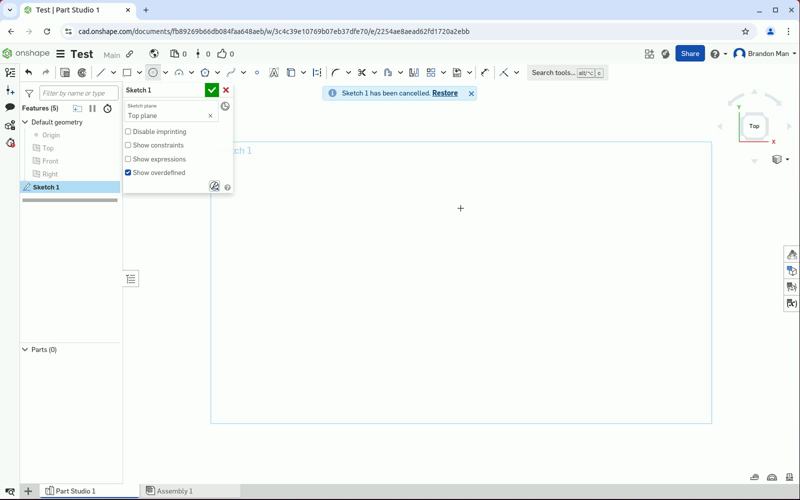
key_up(shift)
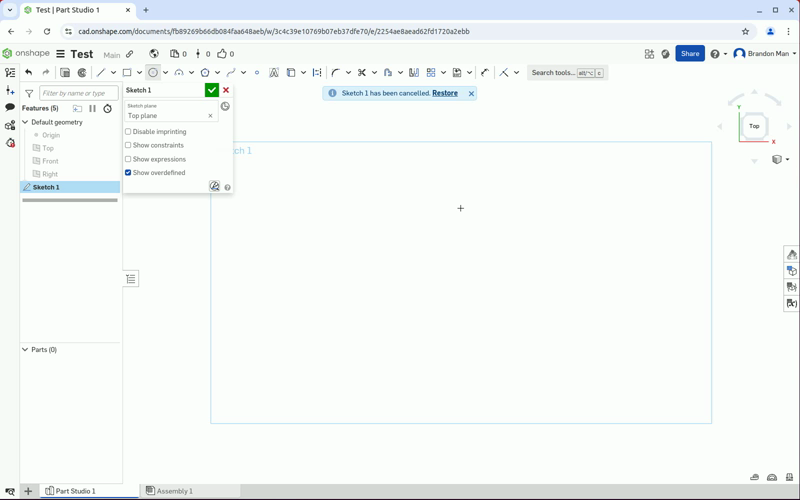
mouse_move(498, 207)
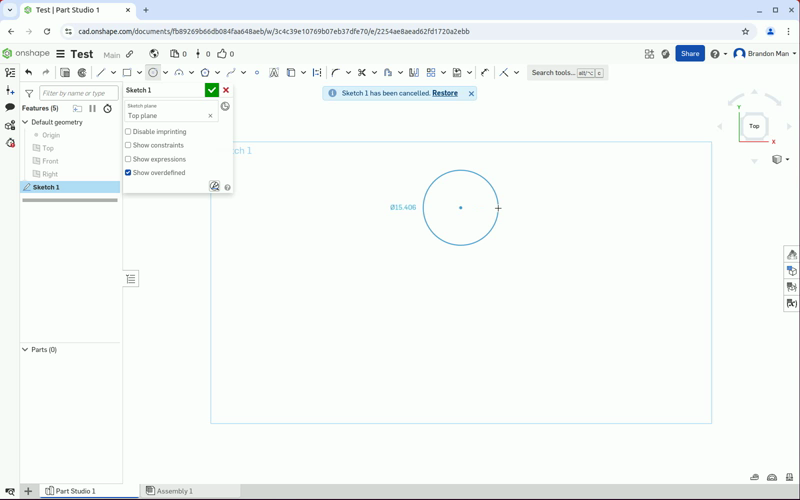
click(498, 207)
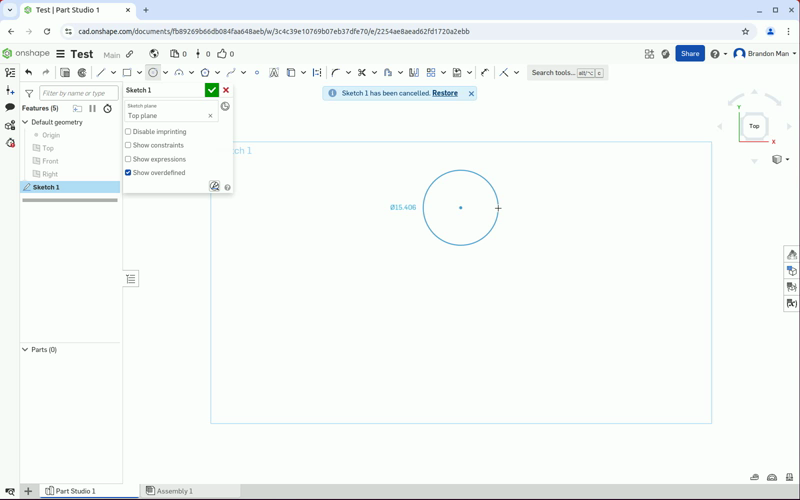
key(esc)
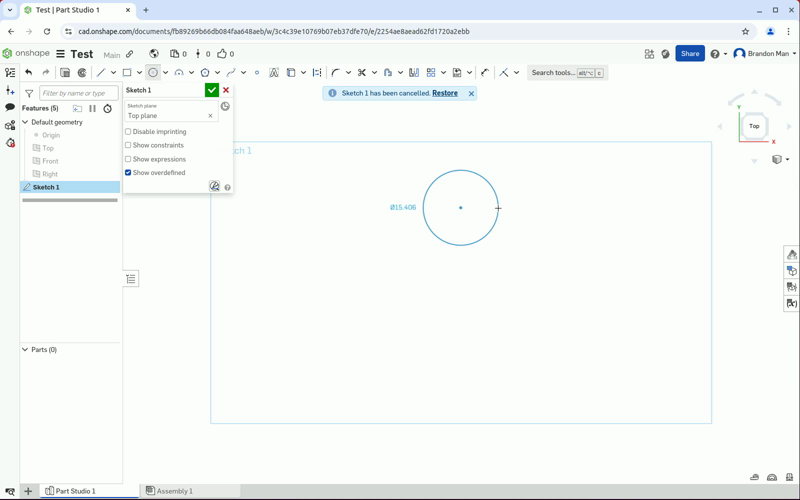
key(c)
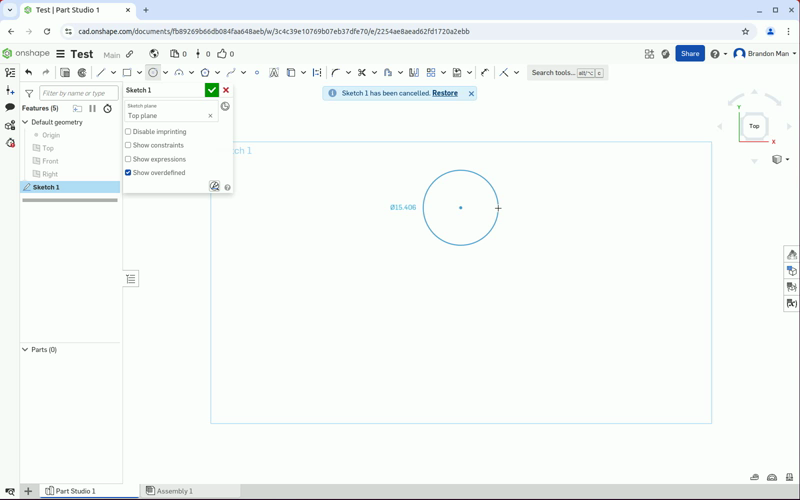
key_down(shift)
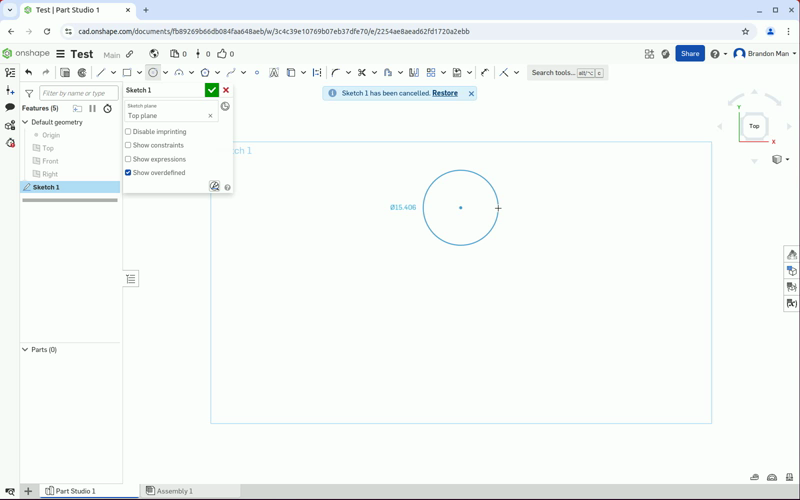
mouse_move(460, 207)
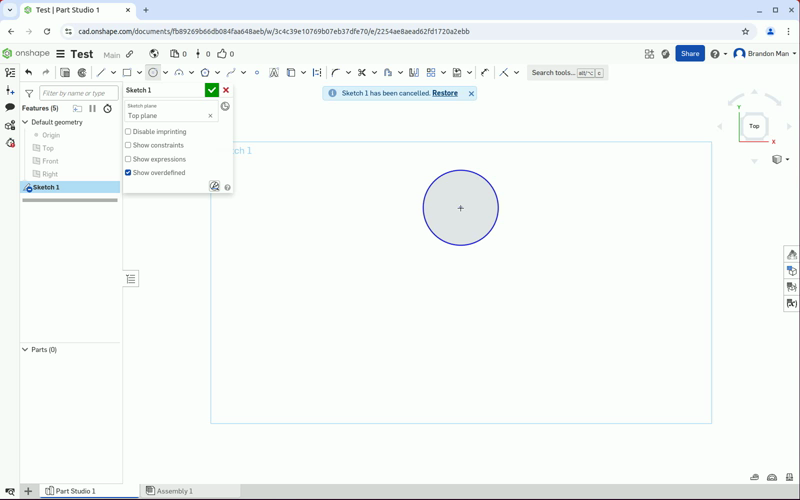
click(460, 207)
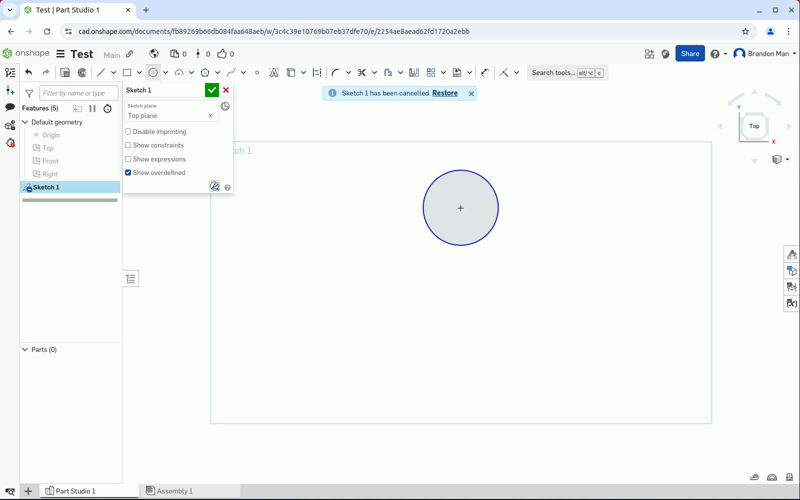
key_up(shift)
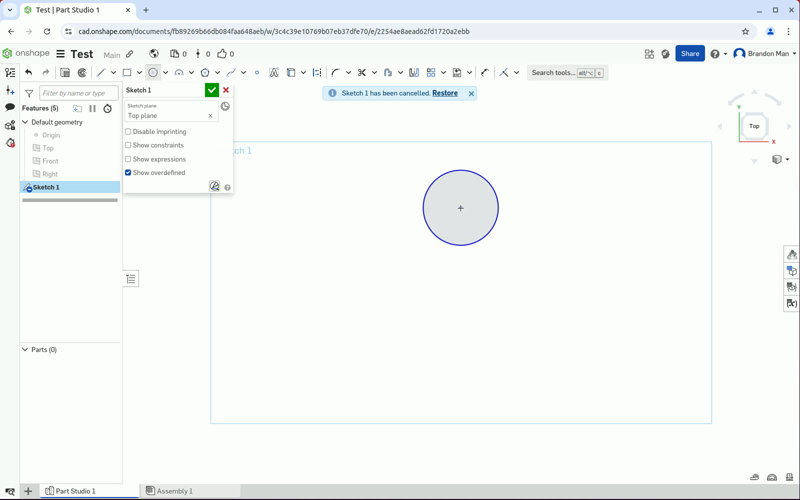
mouse_move(492, 207)
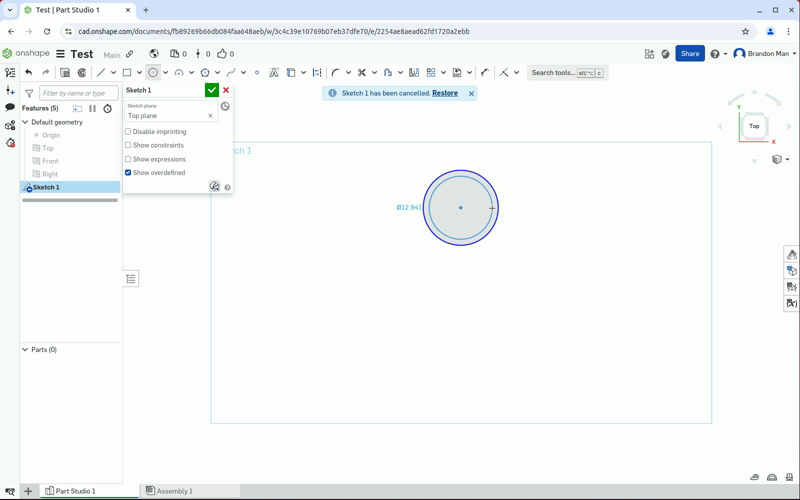
click(492, 207)
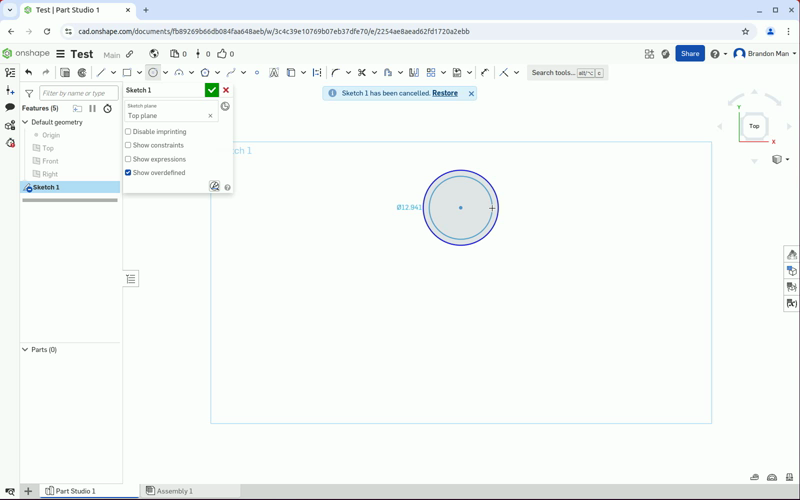
key(esc)
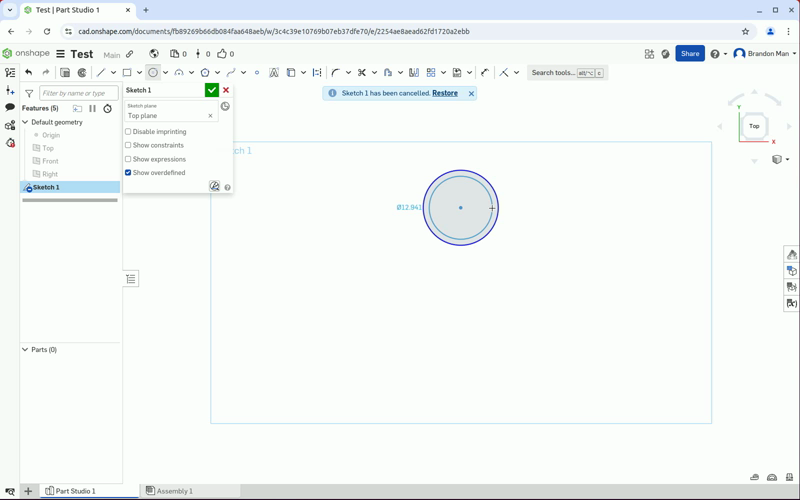
mouse_move(450, 241)
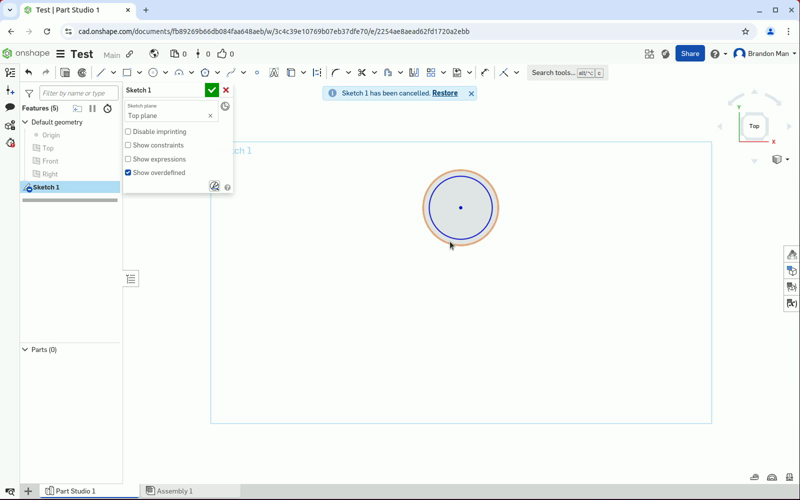
scroll(6)
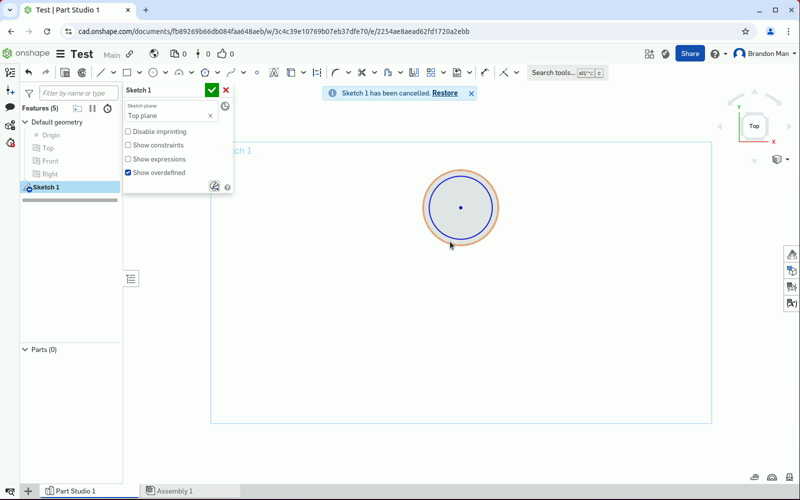
scroll(6)
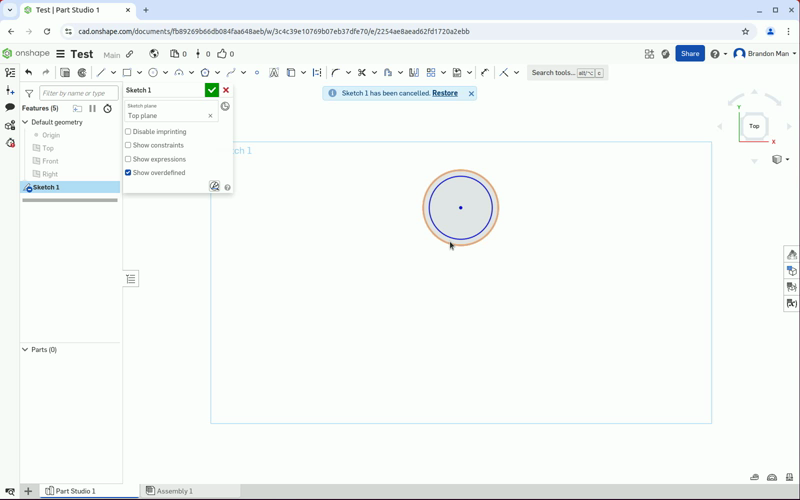
scroll(6)
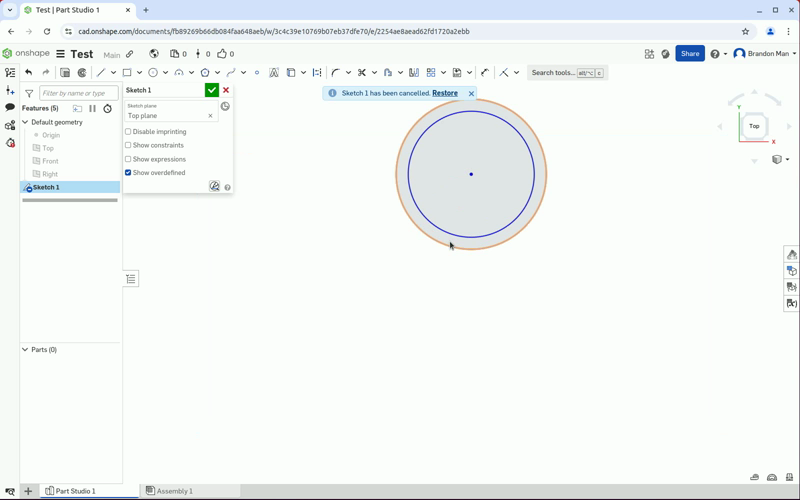
scroll(6)
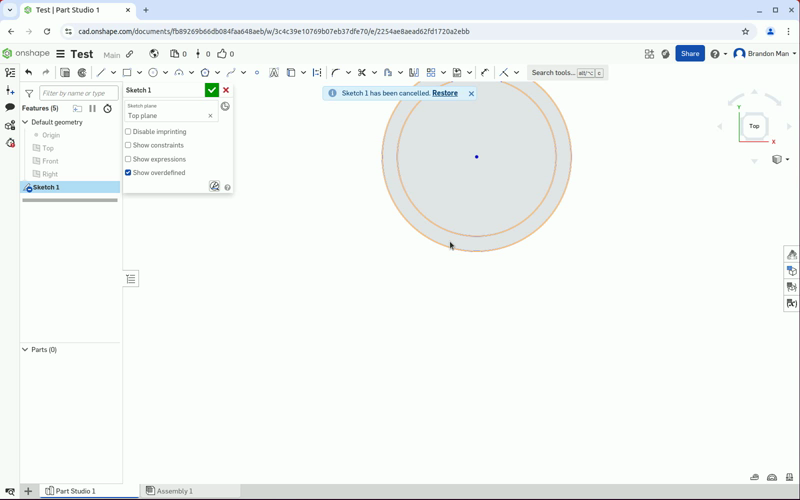
scroll(6)
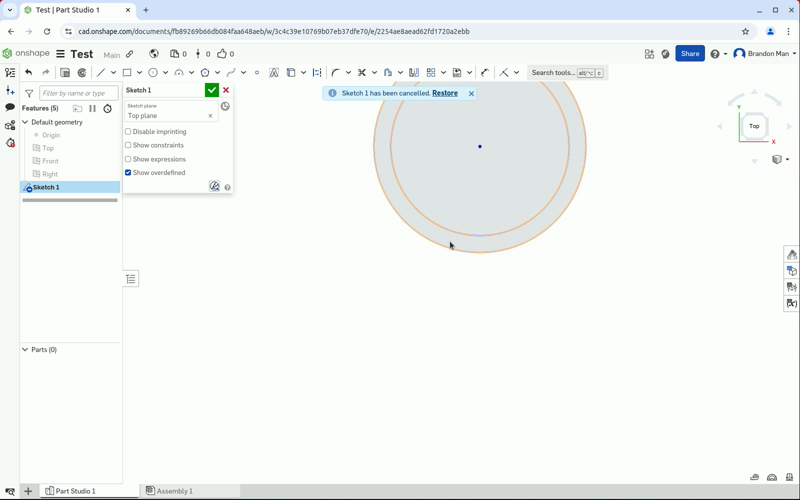
scroll(6)
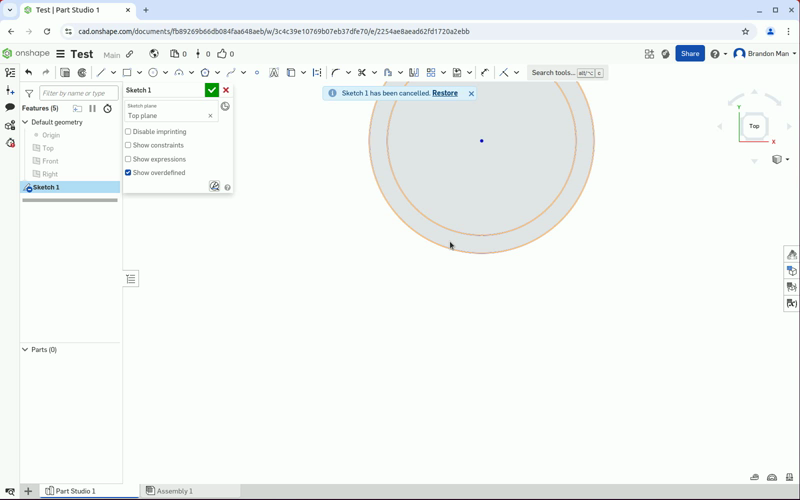
scroll(6)
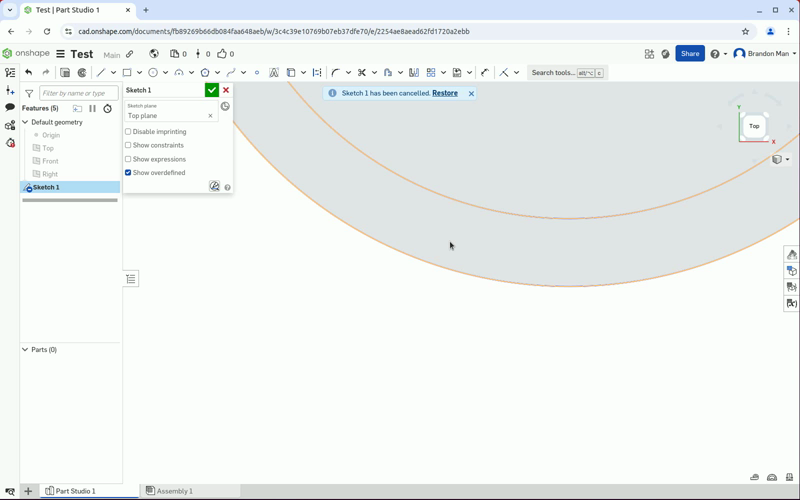
click(450, 241)
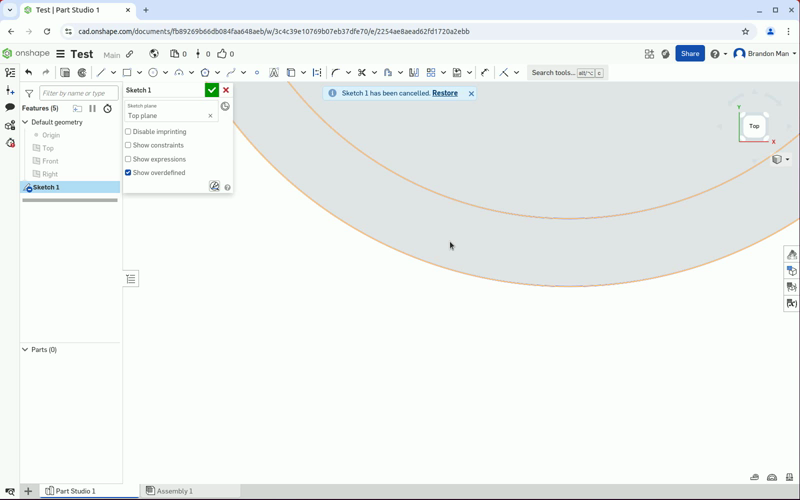
scroll(-6)
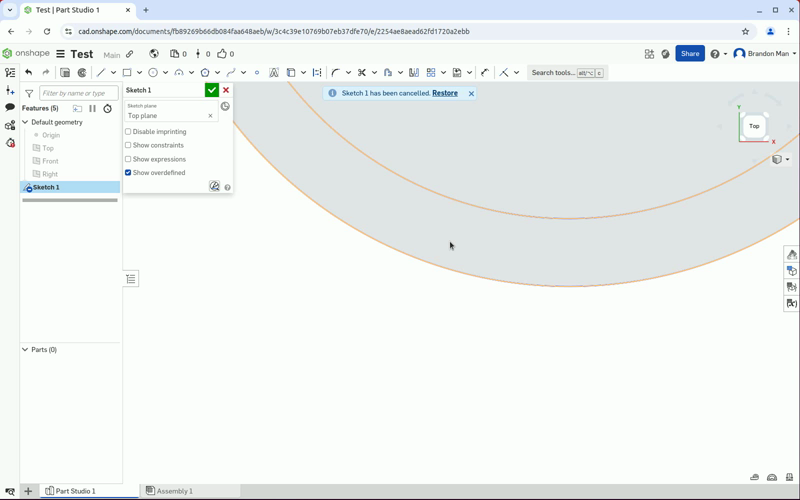
scroll(-6)
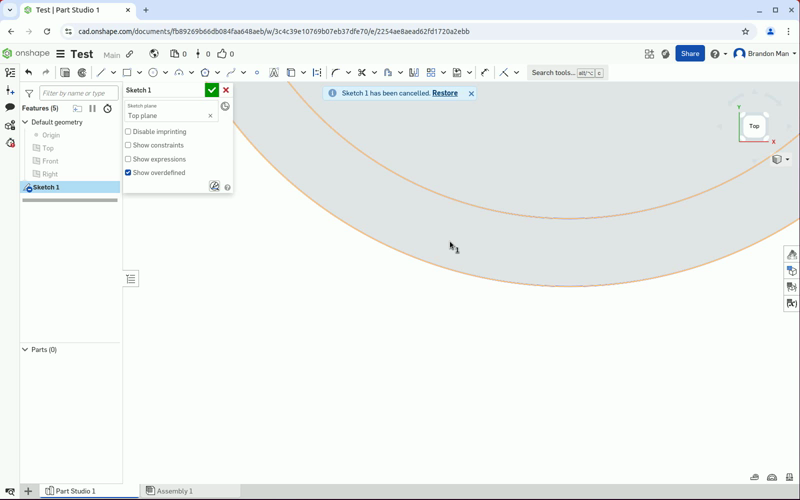
scroll(-6)
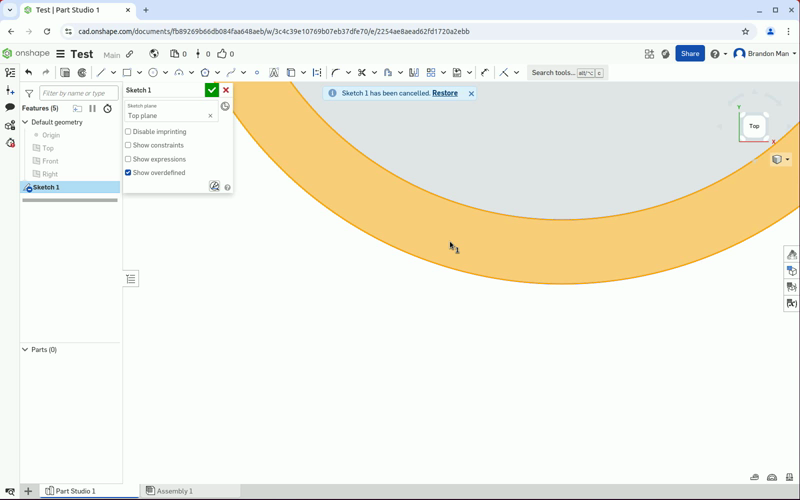
scroll(-6)
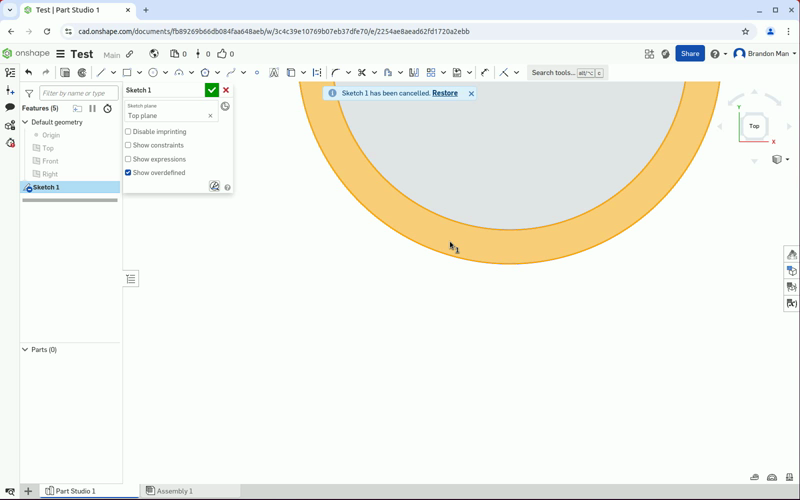
scroll(-6)
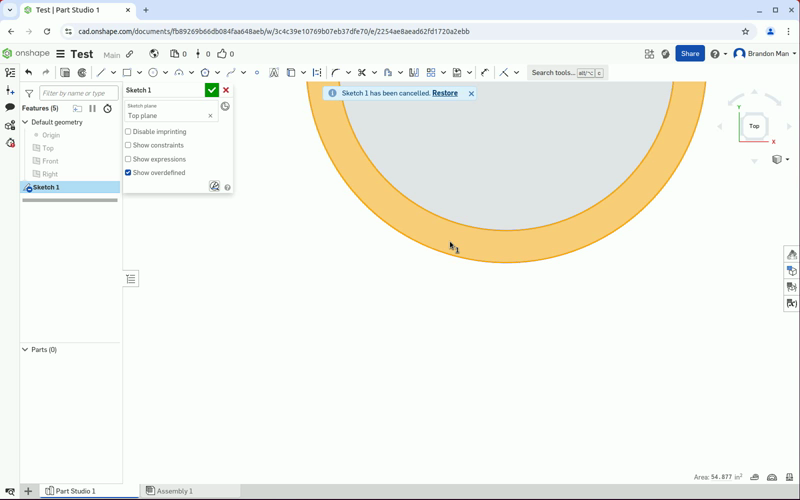
scroll(-6)
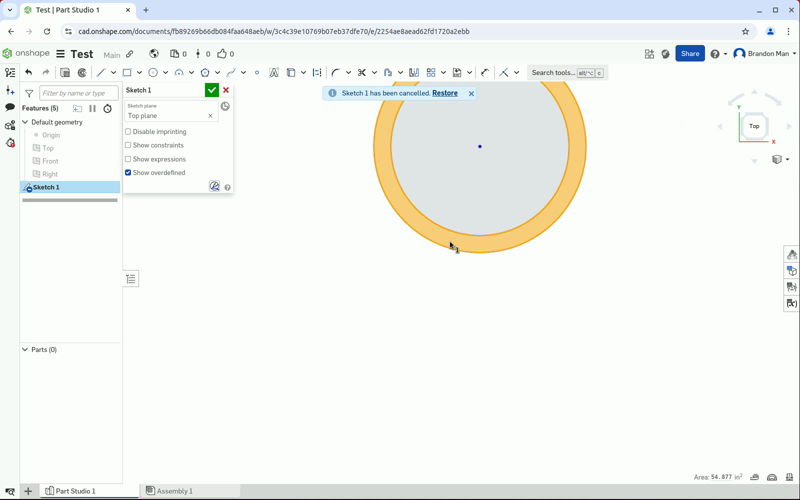
scroll(-6)
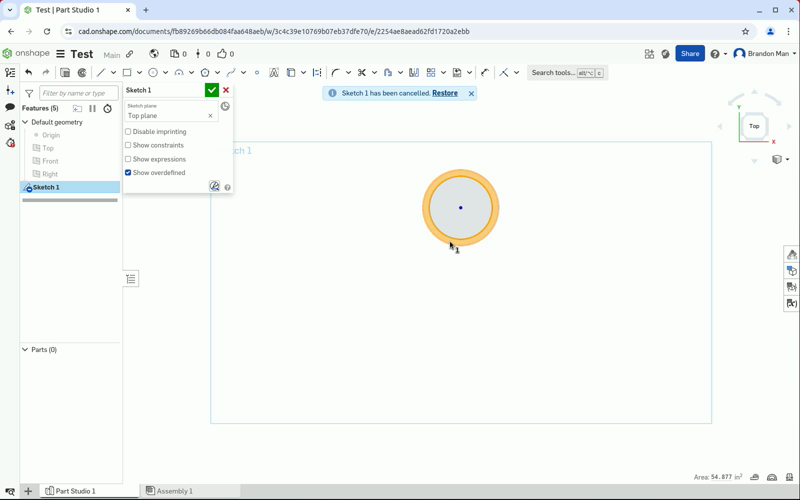
mouse_move(73, 352)
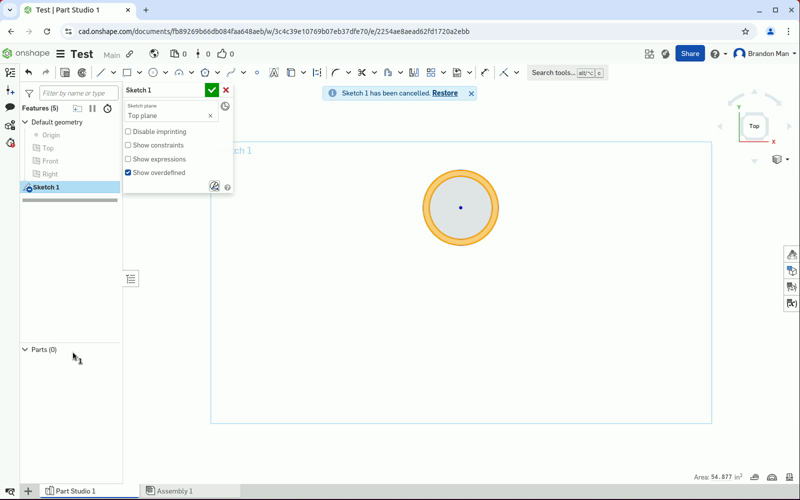
key(shift+y)
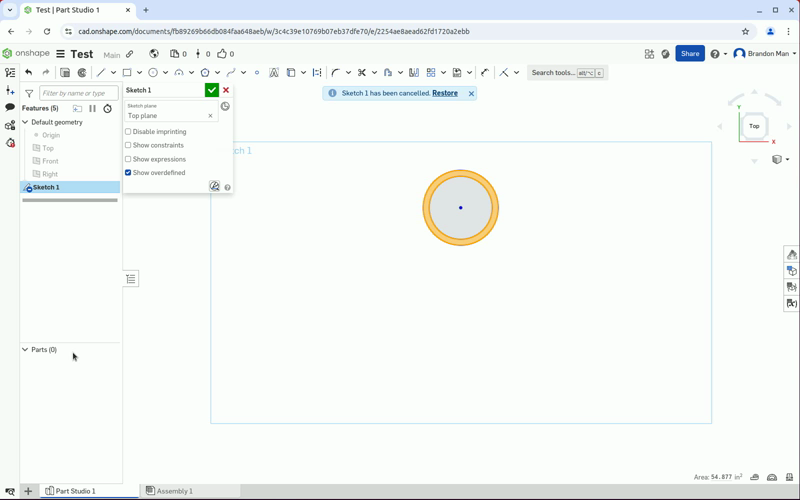
key(shift+e)
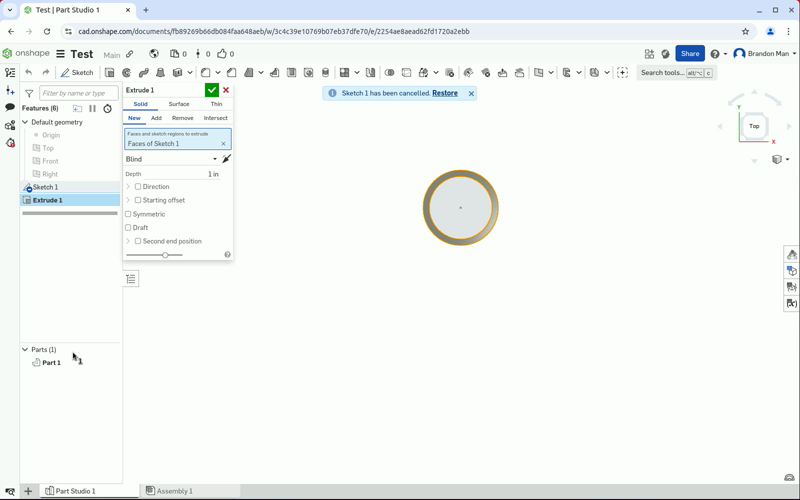
mouse_move(143, 106)
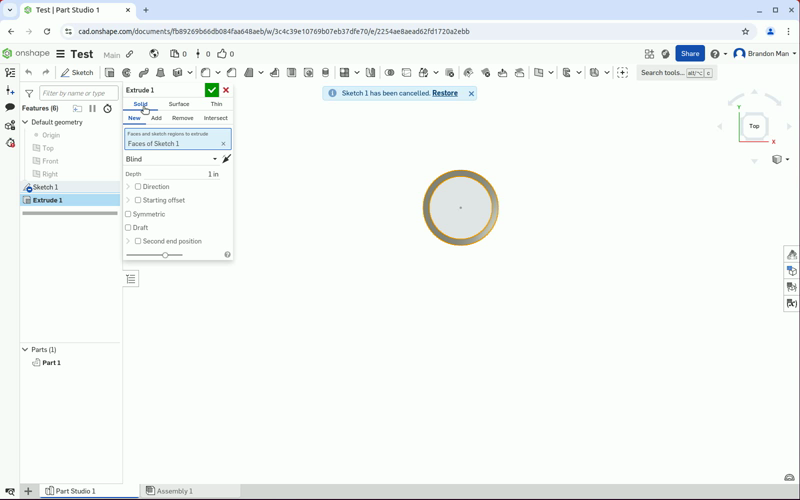
click(143, 106)
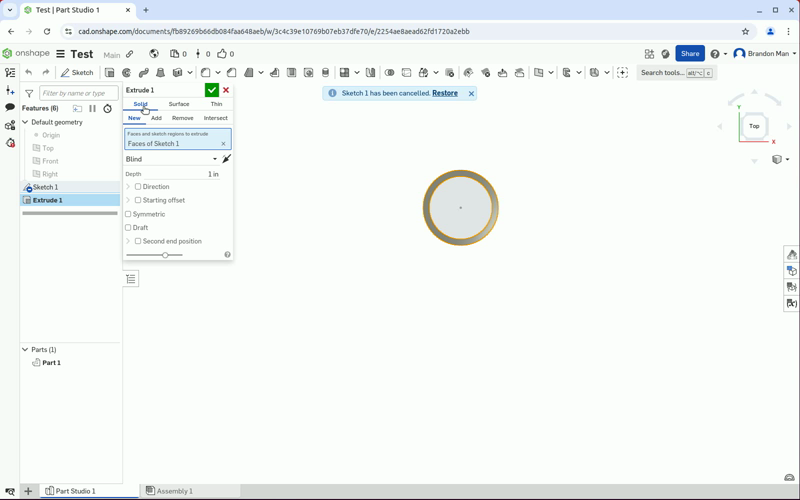
mouse_move(137, 120)
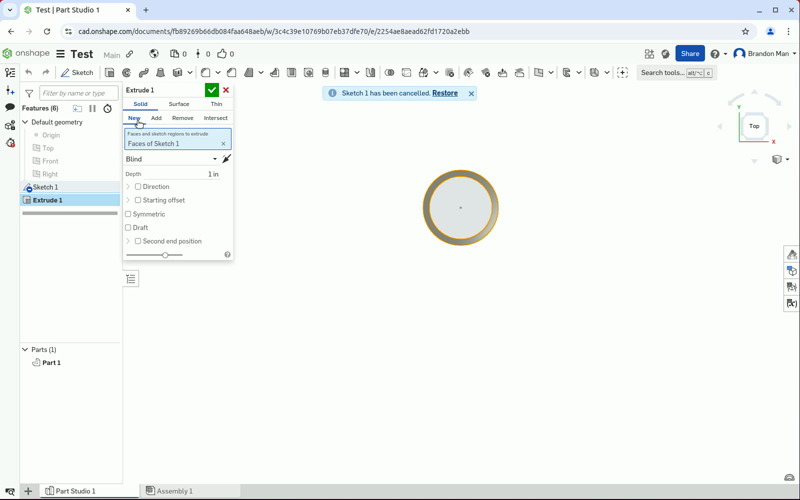
click(137, 120)
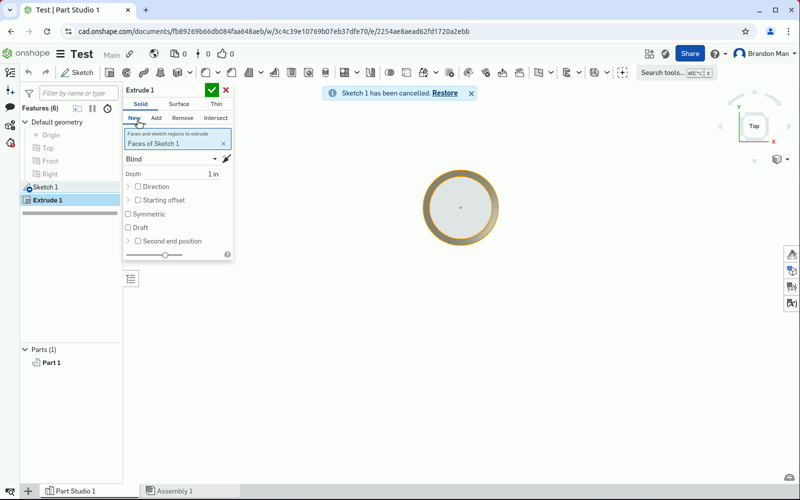
key(tab, 4)
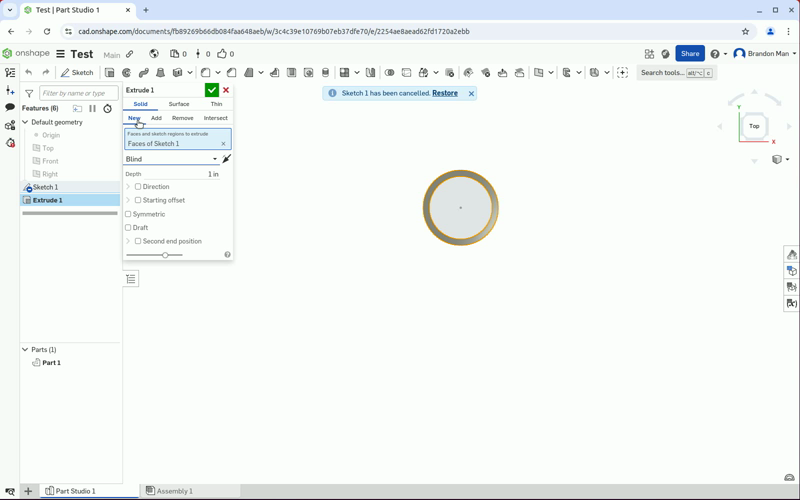
text(3.37)
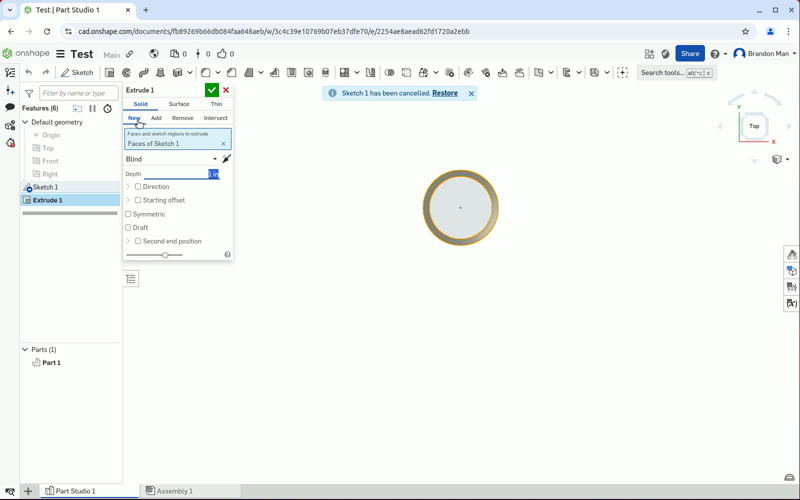
key(enter)
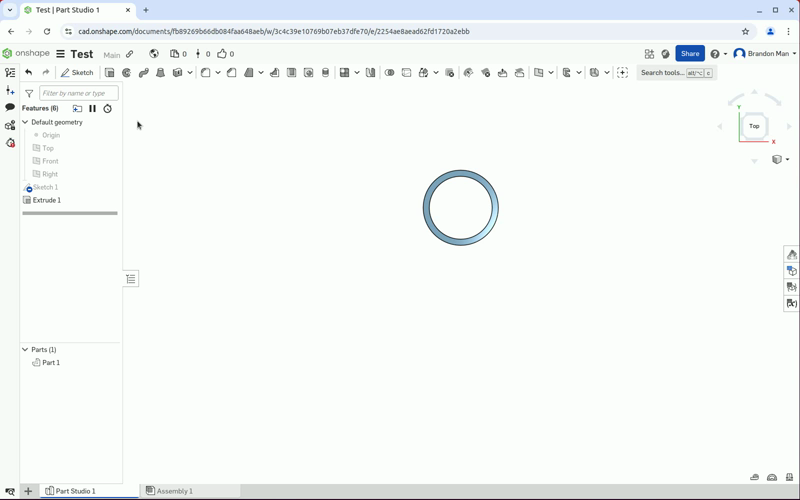
key(shift+h)
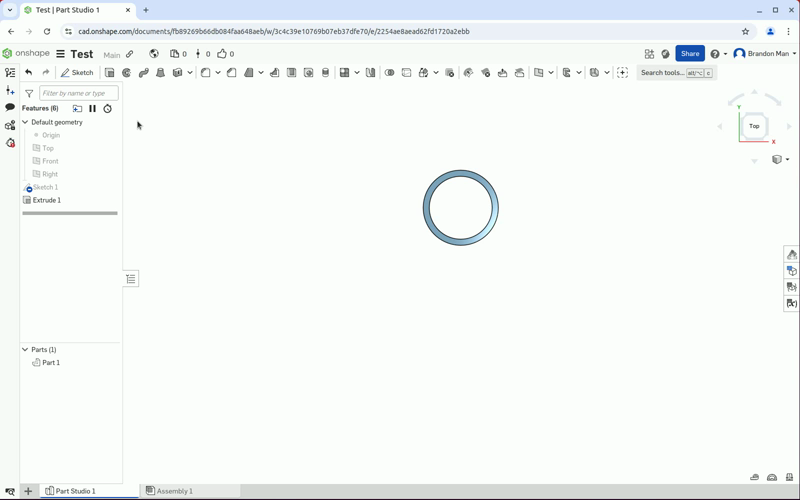
key(shift+h)
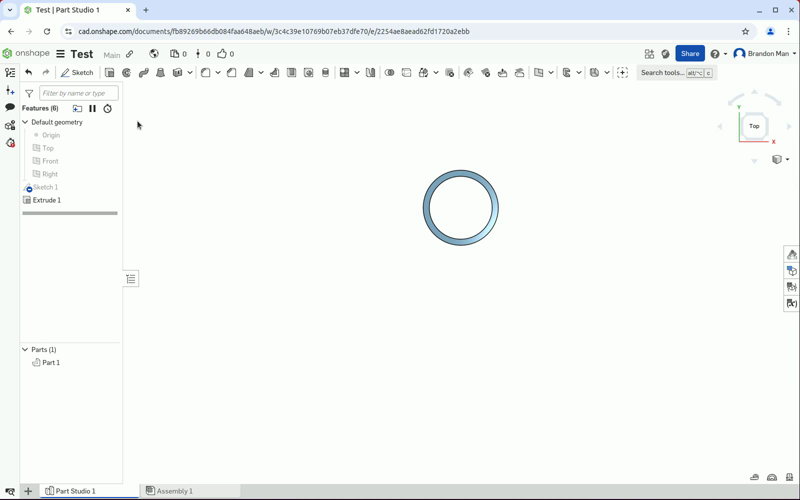
mouse_move(73, 189)
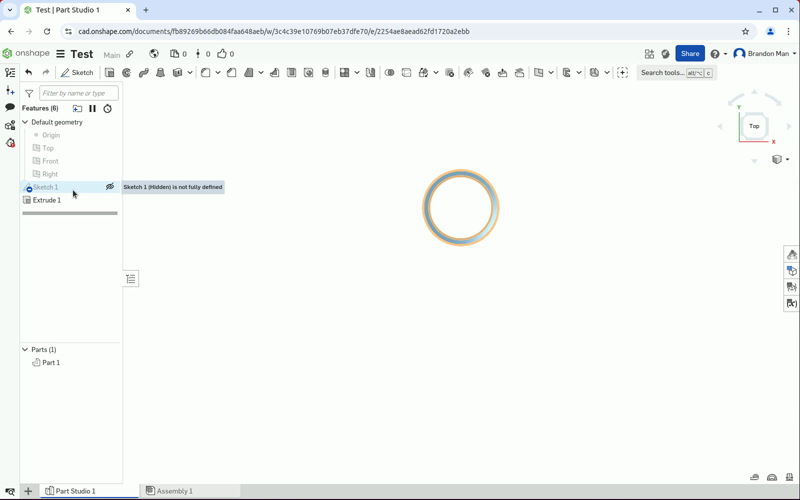
click(73, 189)
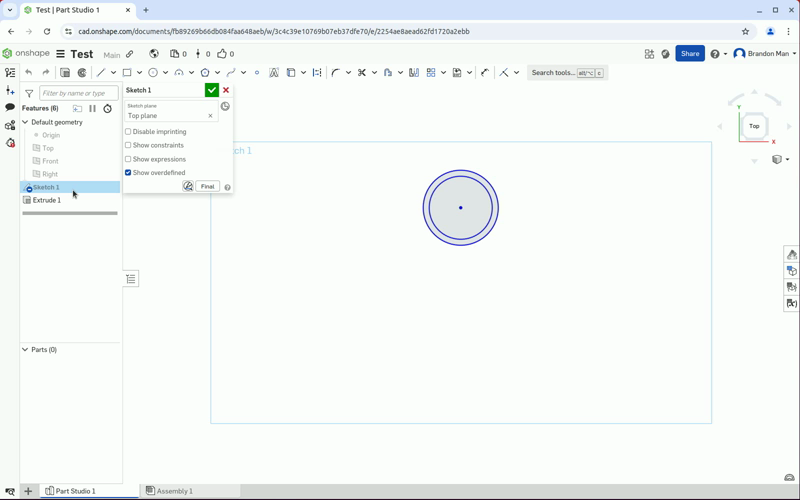
mouse_move(229, 92)
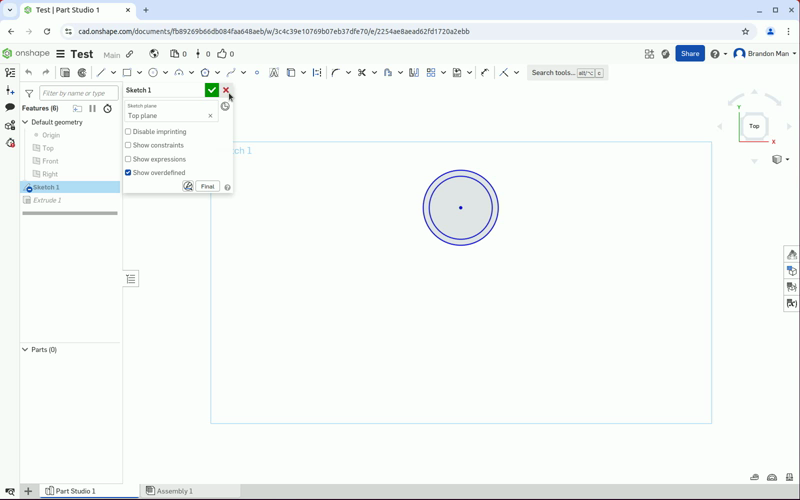
click(229, 92)
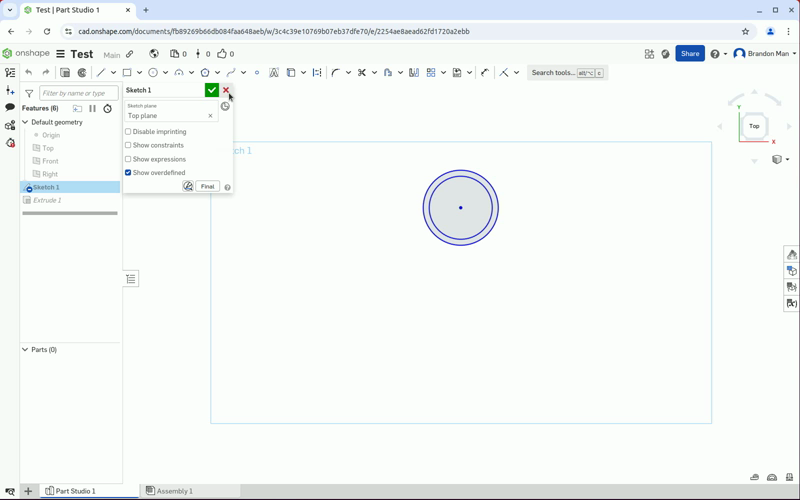
key(shift+s)
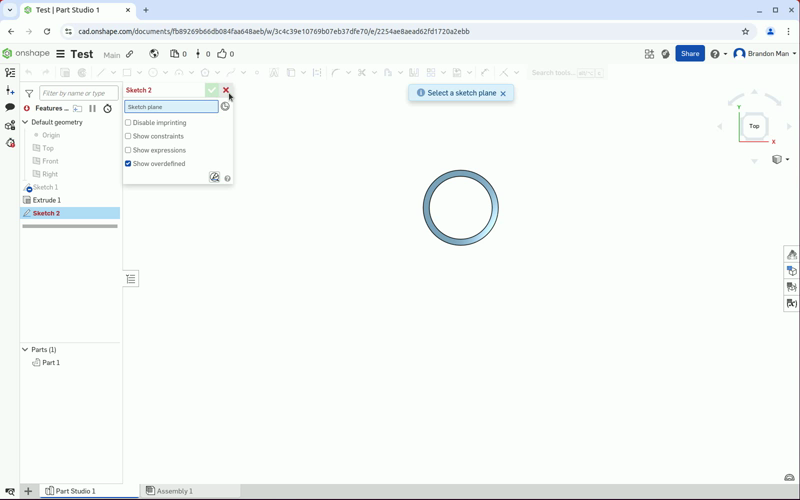
mouse_move(73, 150)
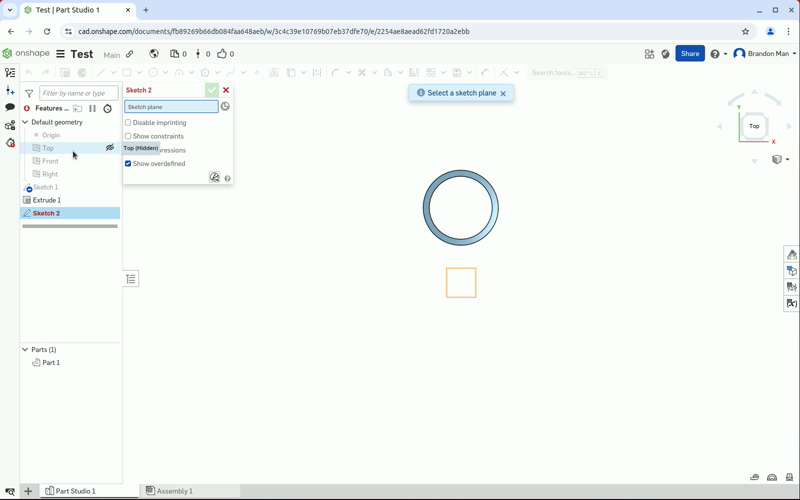
click(73, 150)
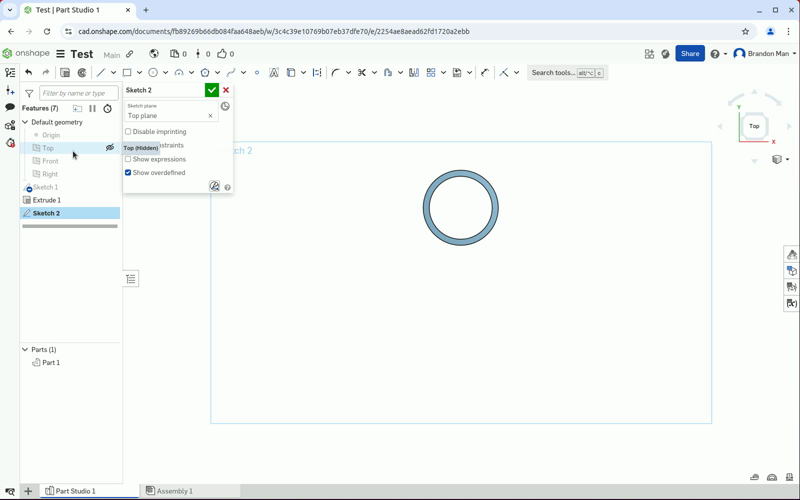
mouse_move(73, 352)
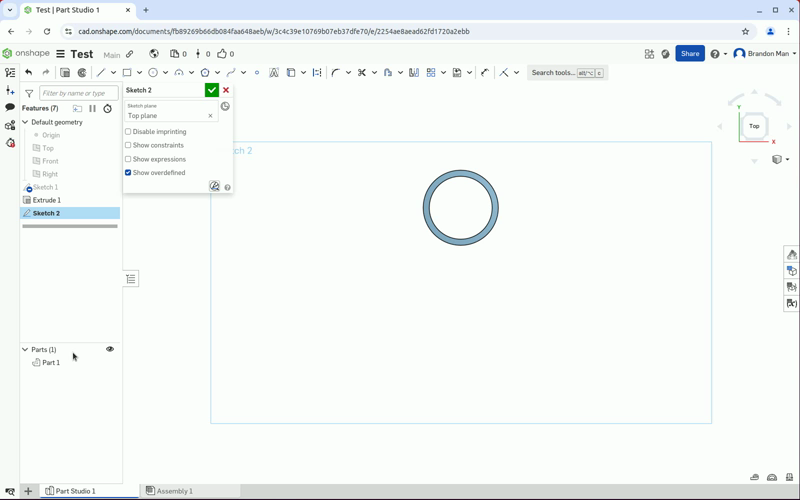
key(y)
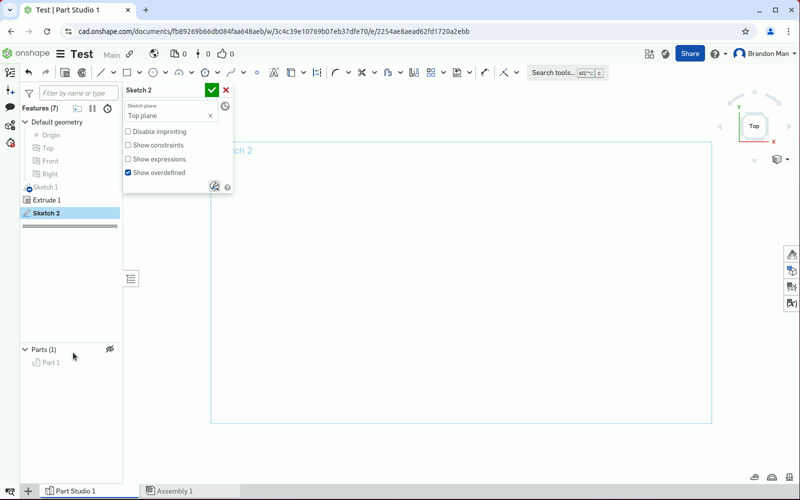
key(c)
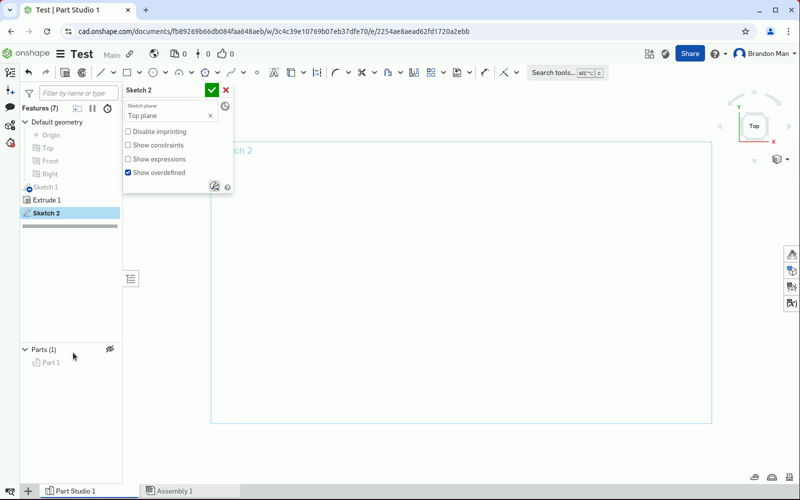
key_down(shift)
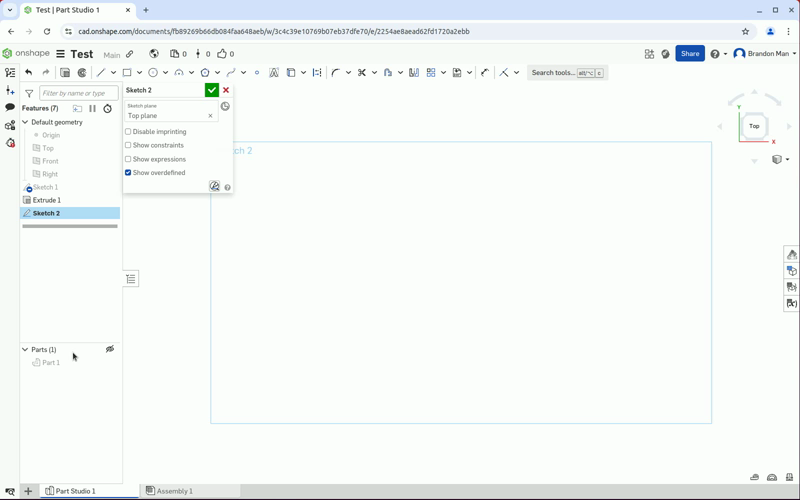
mouse_move(396, 319)
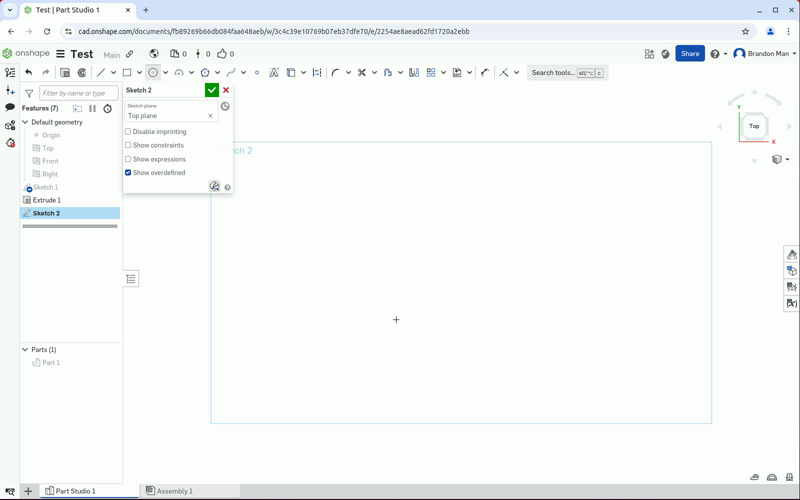
click(396, 319)
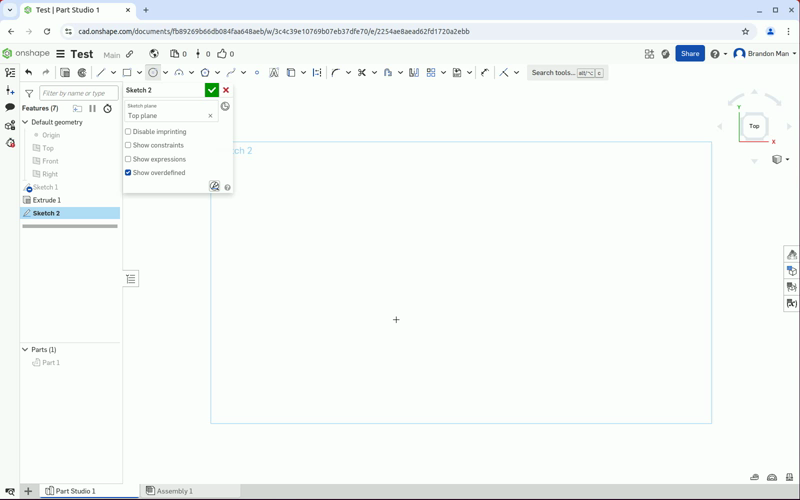
key_up(shift)
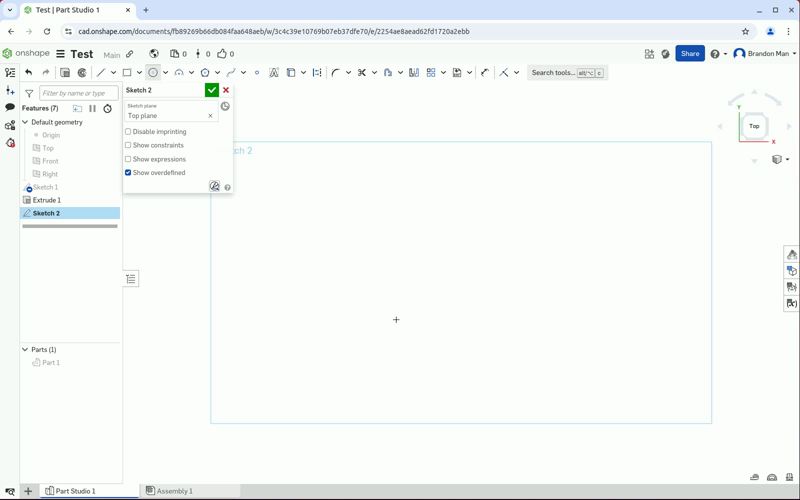
mouse_move(433, 319)
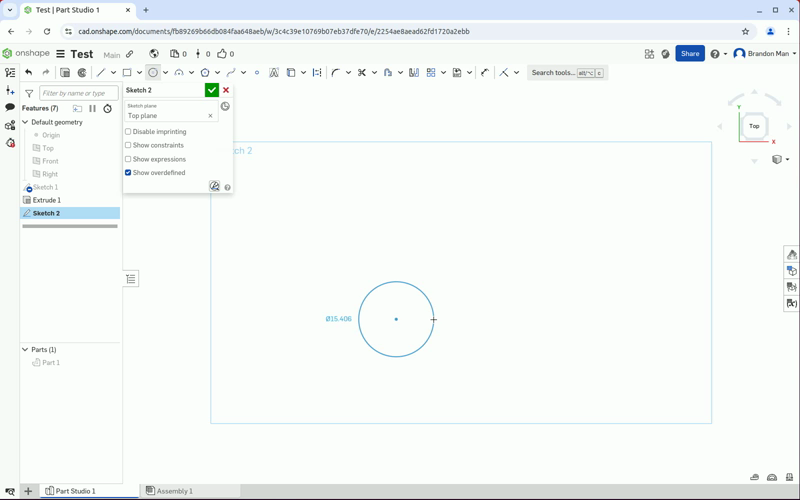
click(433, 319)
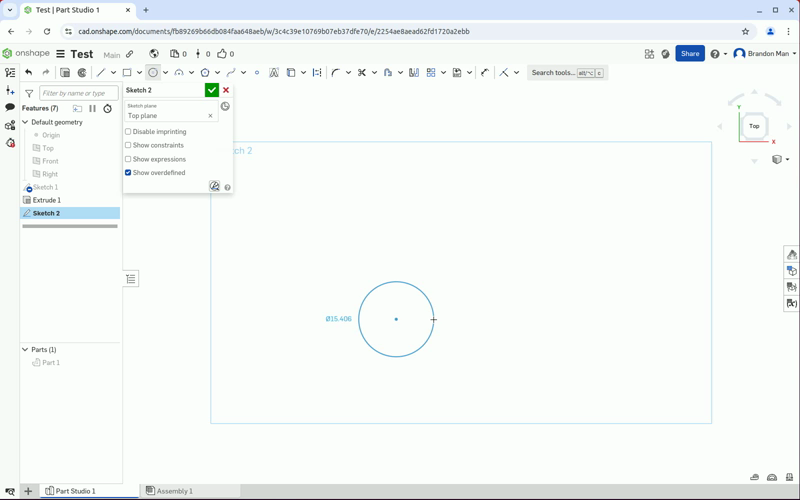
key(esc)
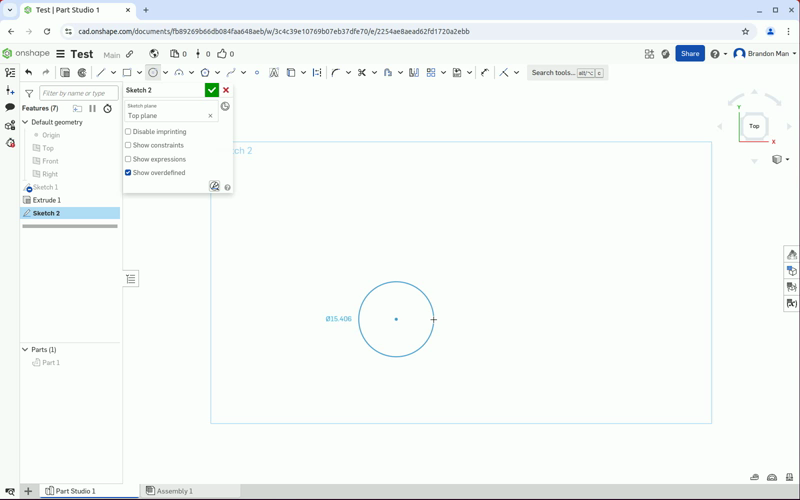
key(c)
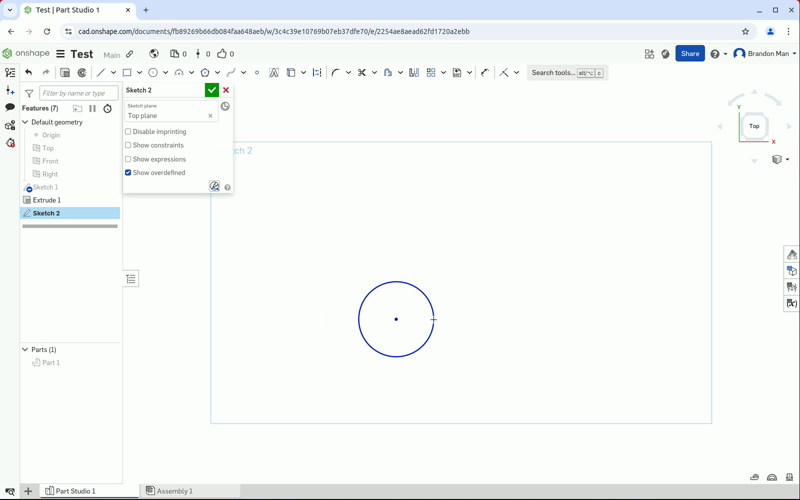
key_down(shift)
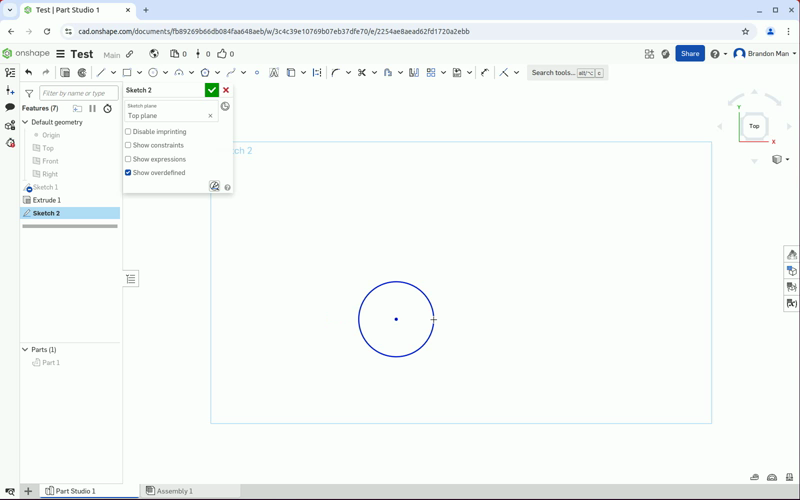
mouse_move(396, 319)
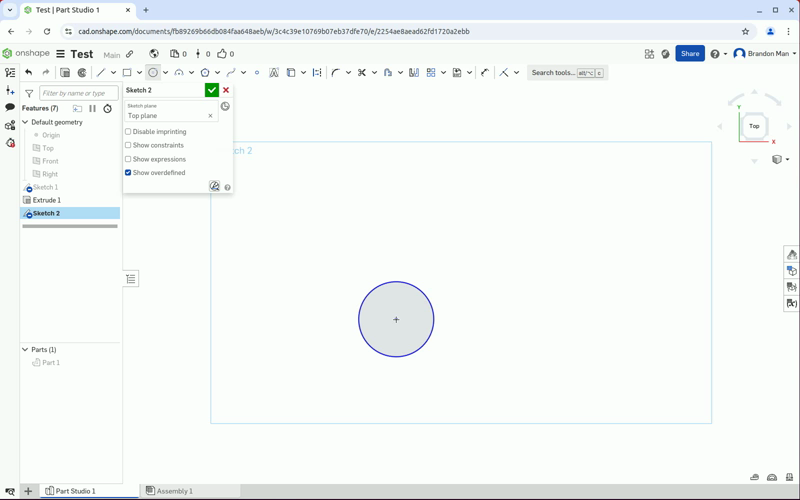
click(396, 319)
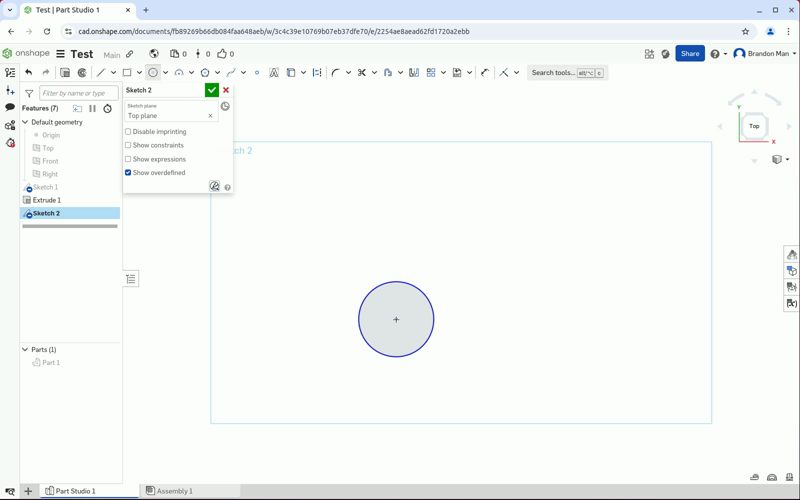
key_up(shift)
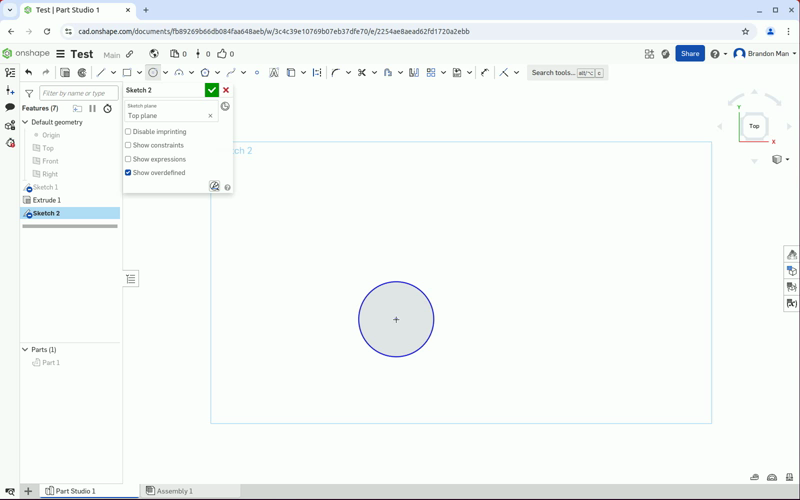
mouse_move(427, 319)
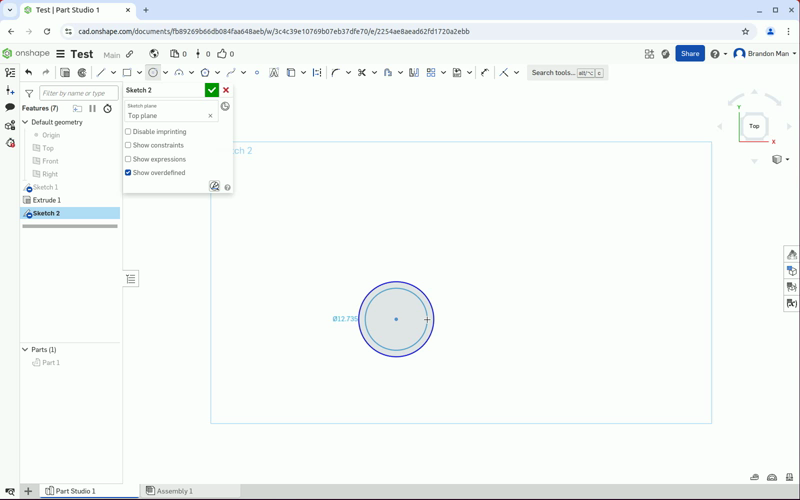
click(427, 319)
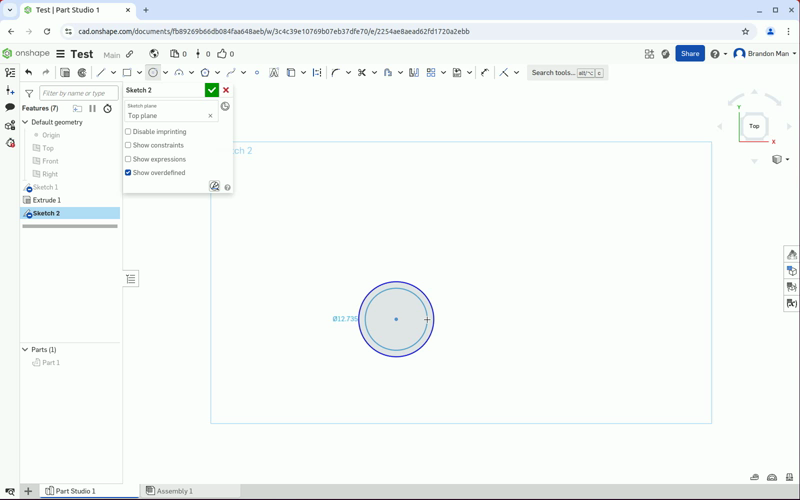
key(esc)
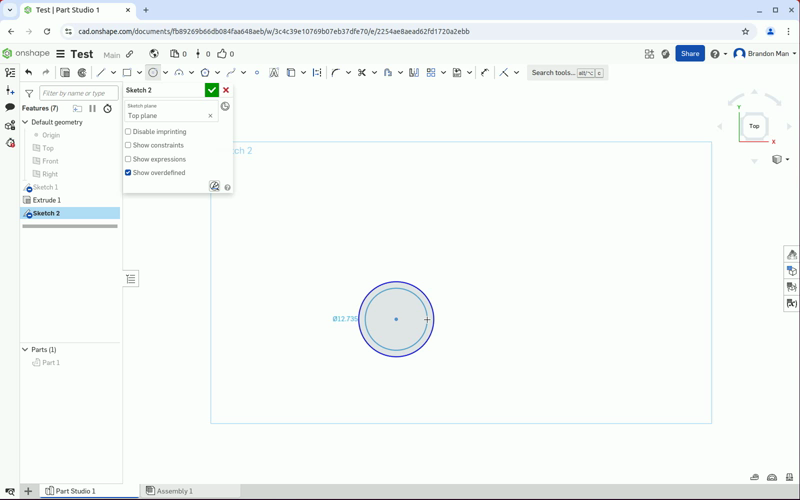
mouse_move(418, 344)
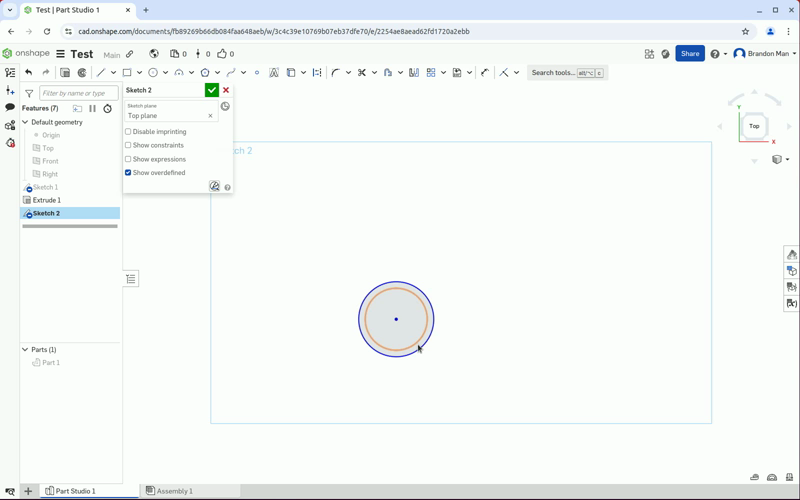
scroll(6)
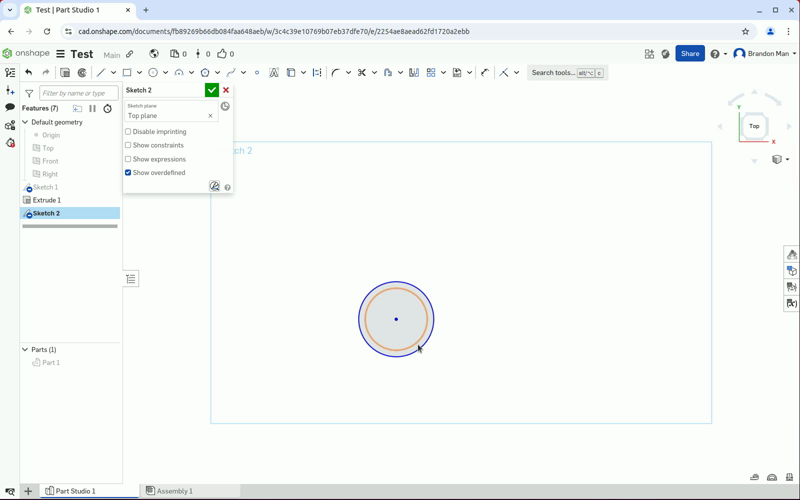
scroll(6)
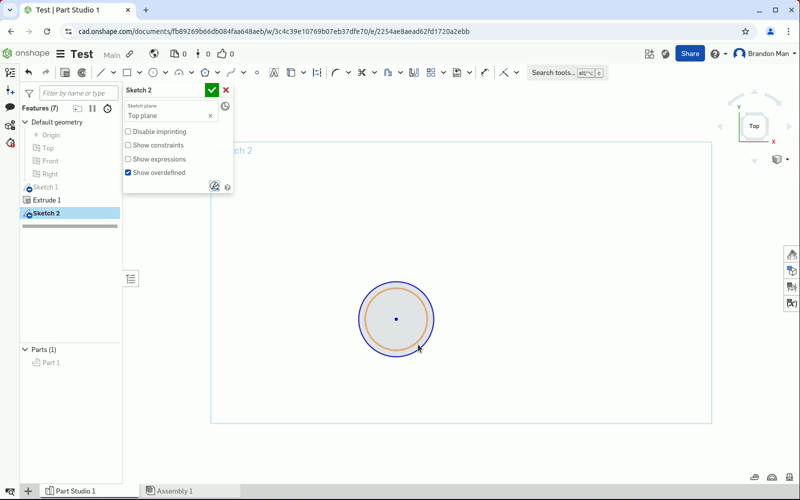
scroll(6)
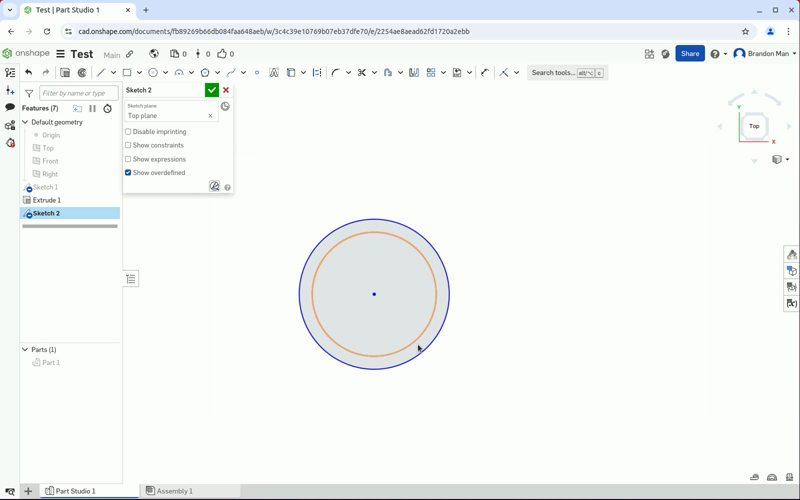
scroll(6)
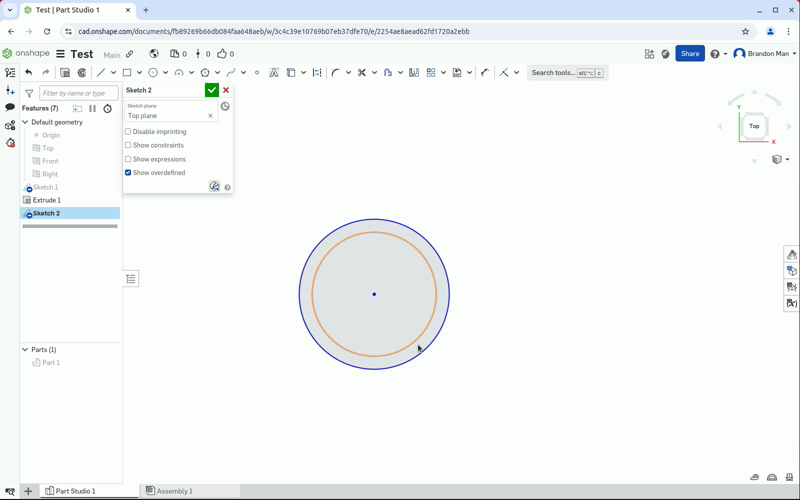
scroll(6)
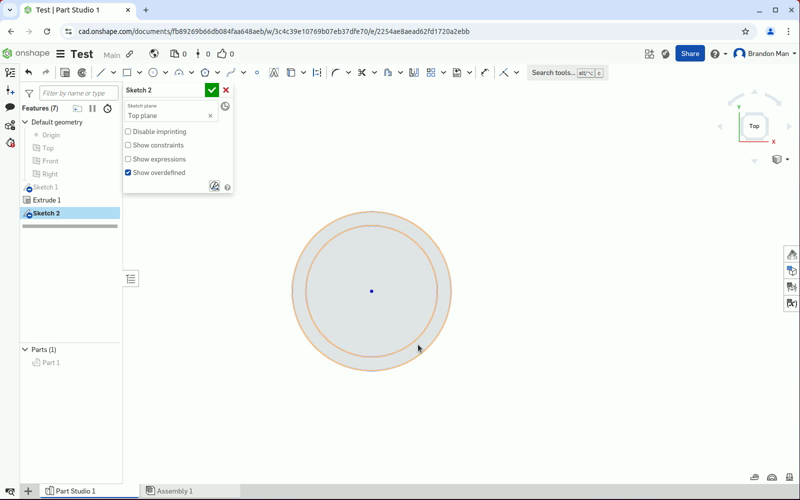
scroll(6)
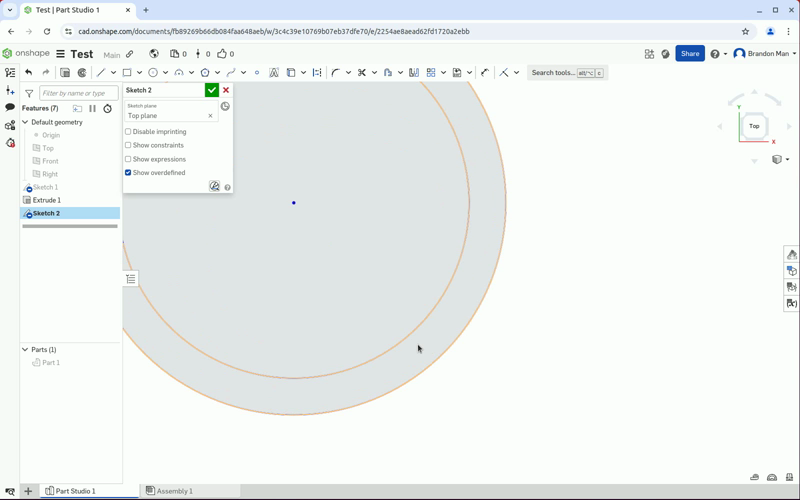
scroll(6)
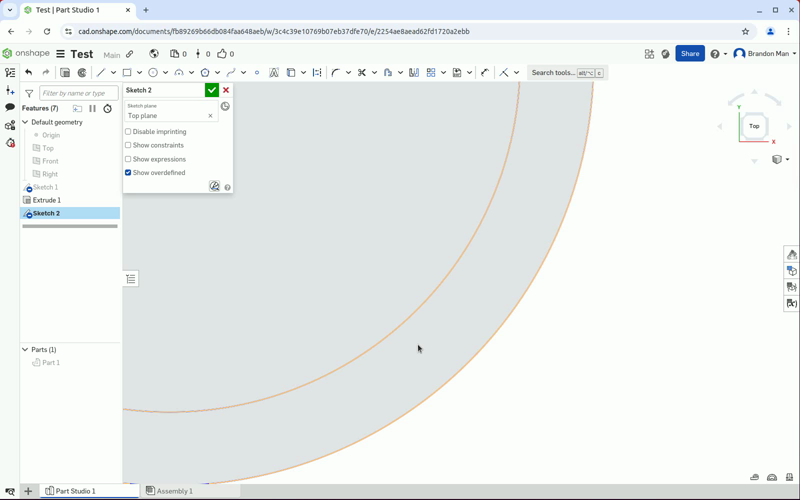
click(418, 344)
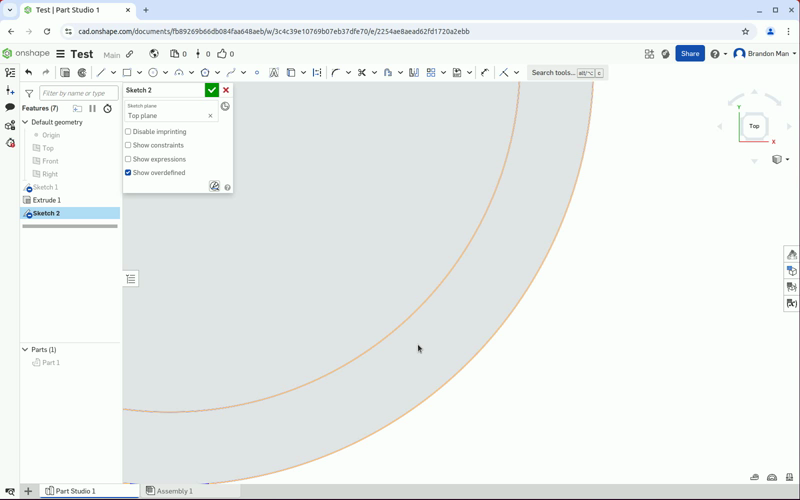
scroll(-6)
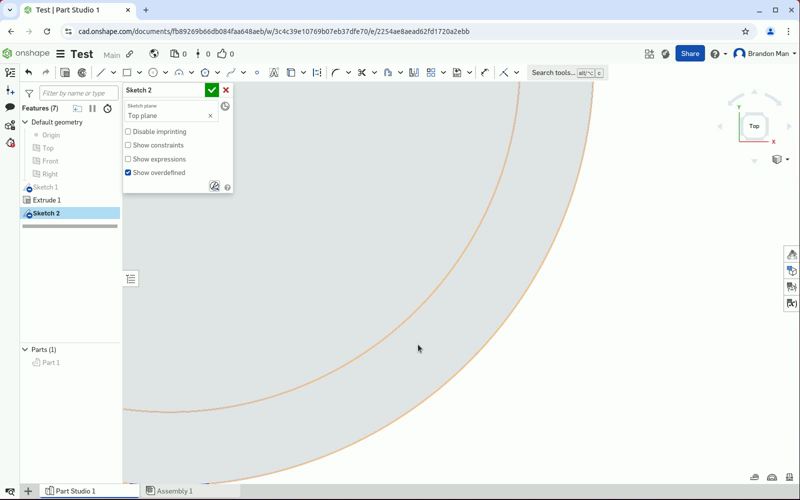
scroll(-6)
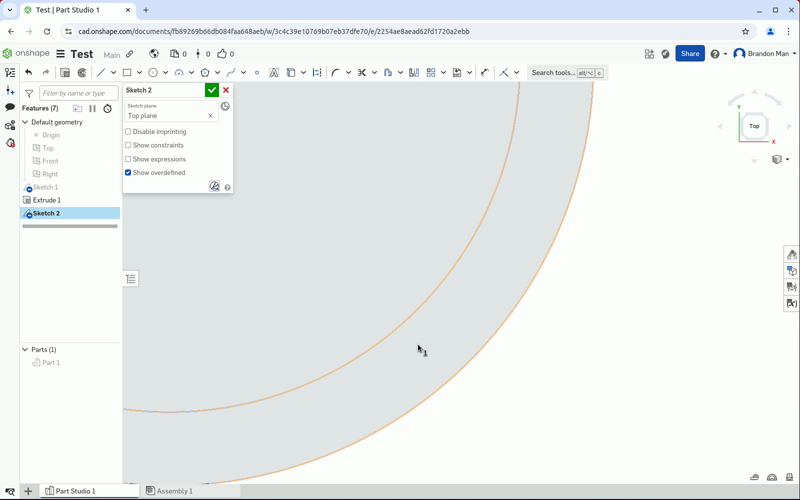
scroll(-6)
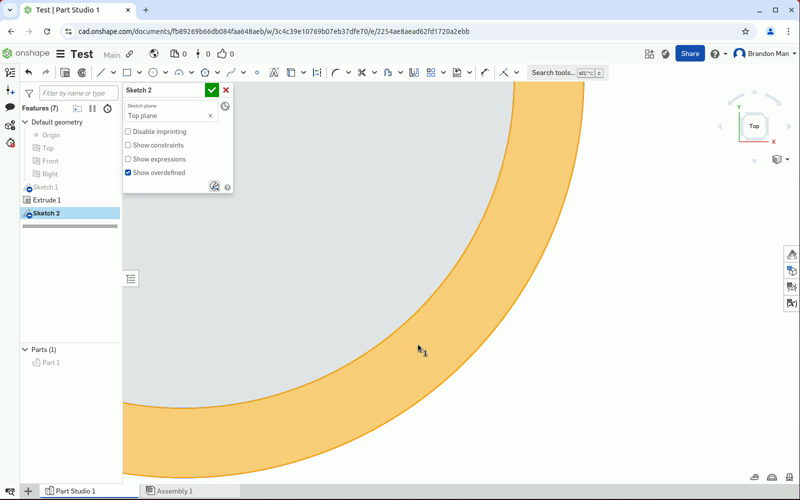
scroll(-6)
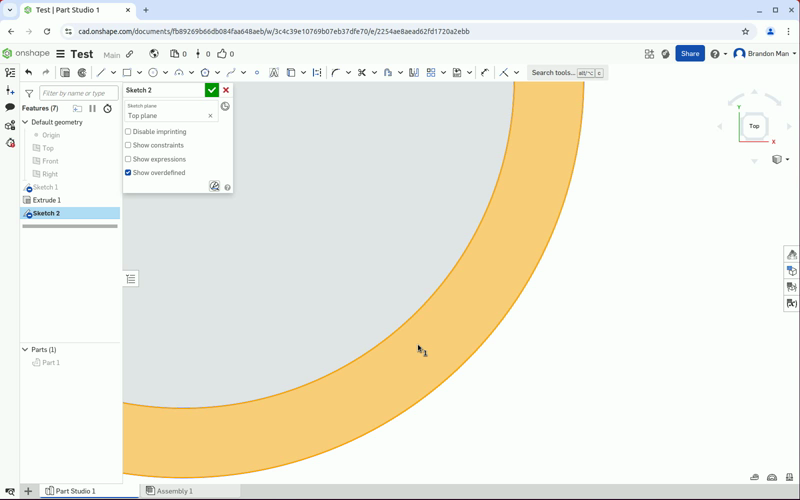
scroll(-6)
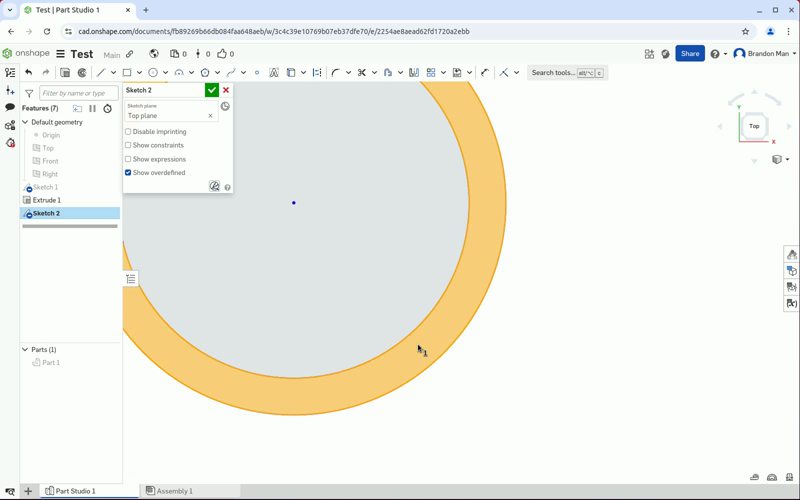
scroll(-6)
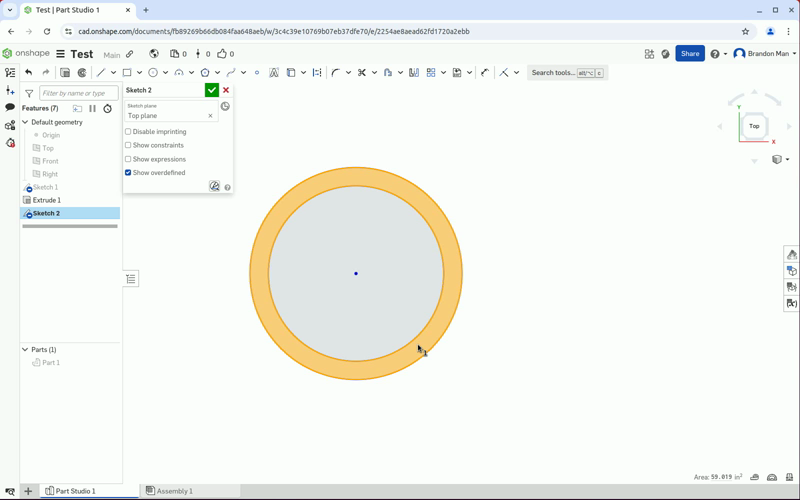
scroll(-6)
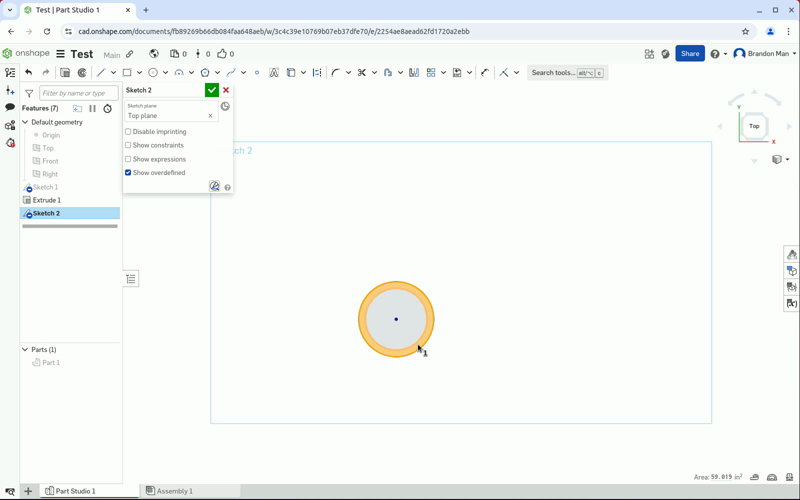
mouse_move(73, 352)
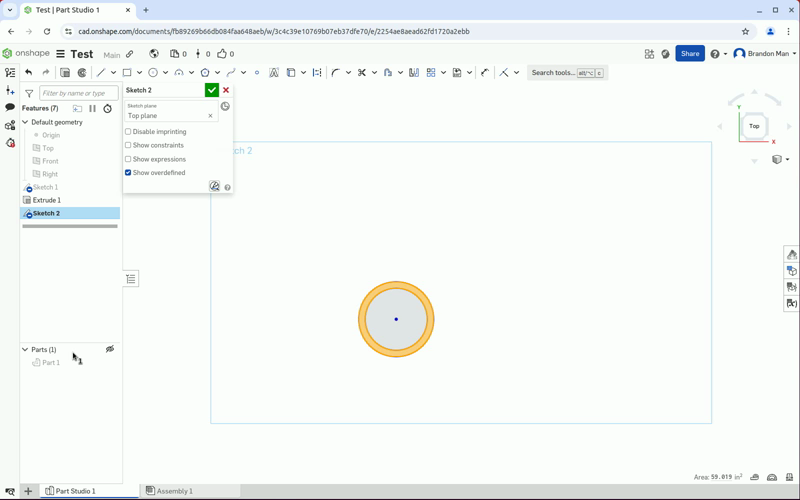
key(shift+y)
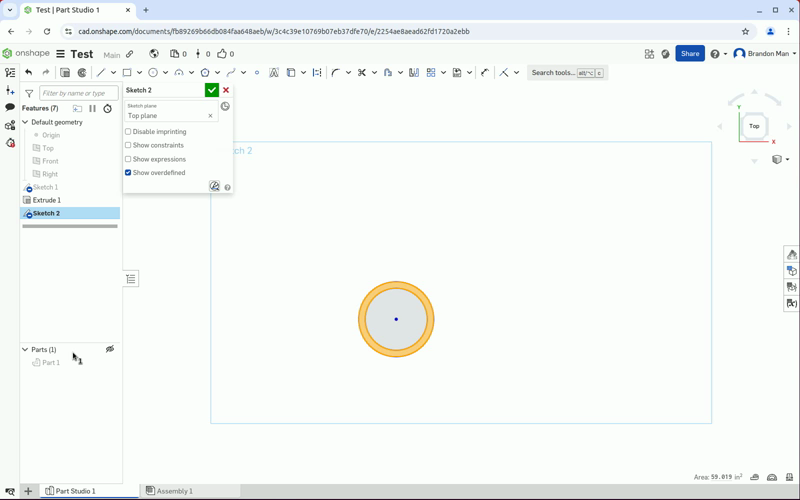
key(shift+e)
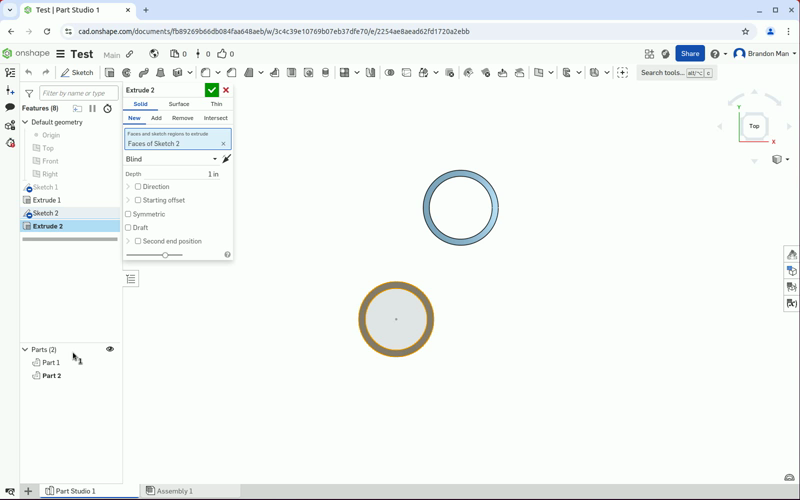
mouse_move(143, 106)
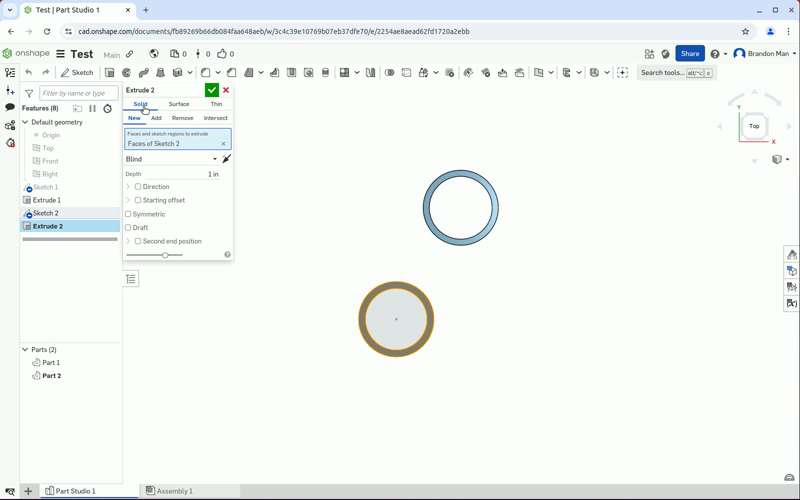
click(143, 106)
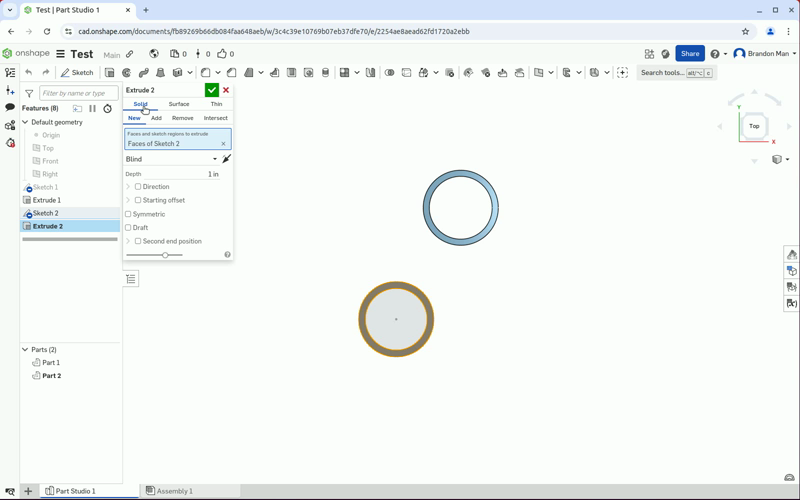
mouse_move(137, 120)
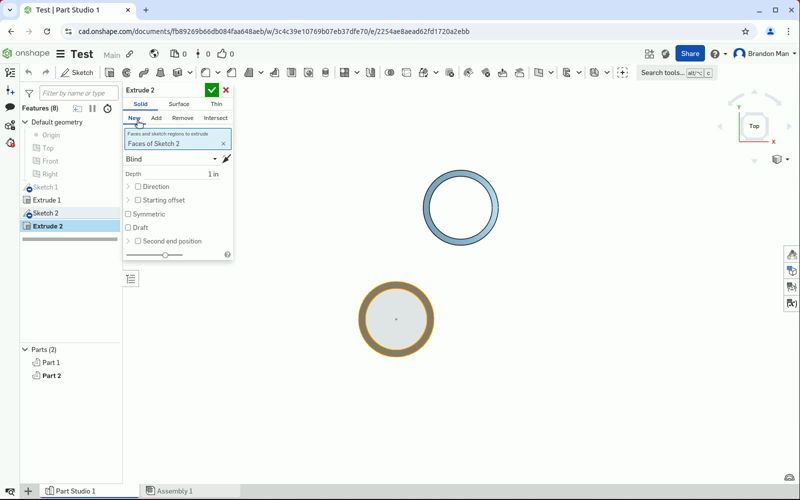
click(137, 120)
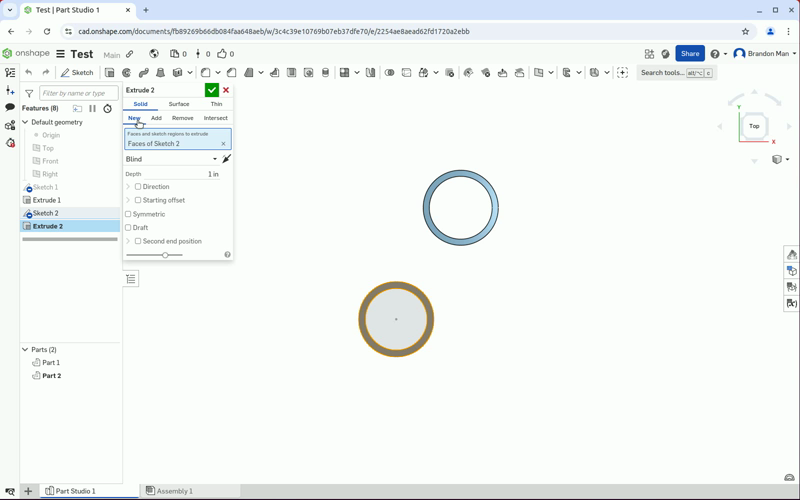
key(tab, 4)
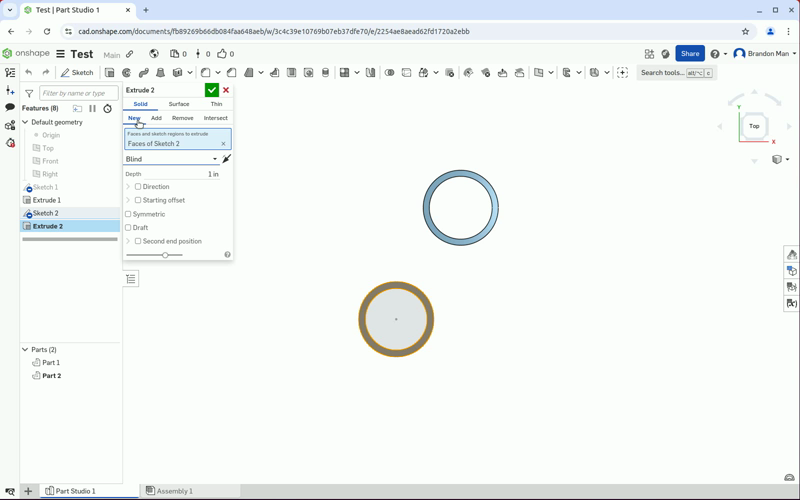
text(3.37)
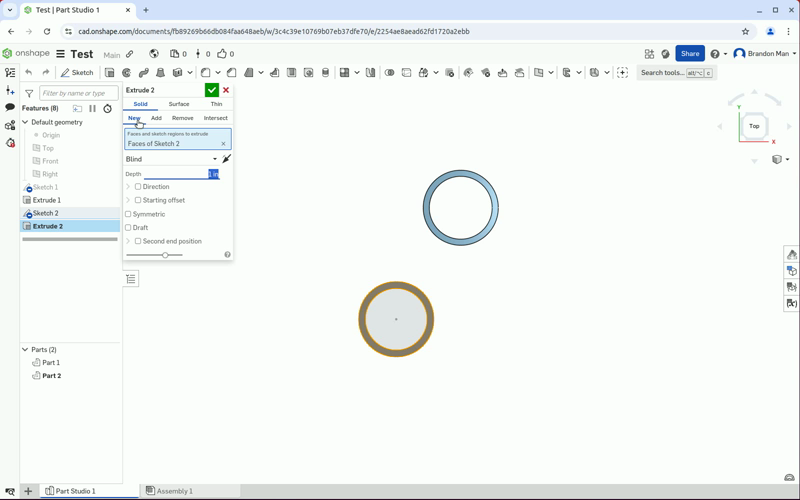
key(enter)
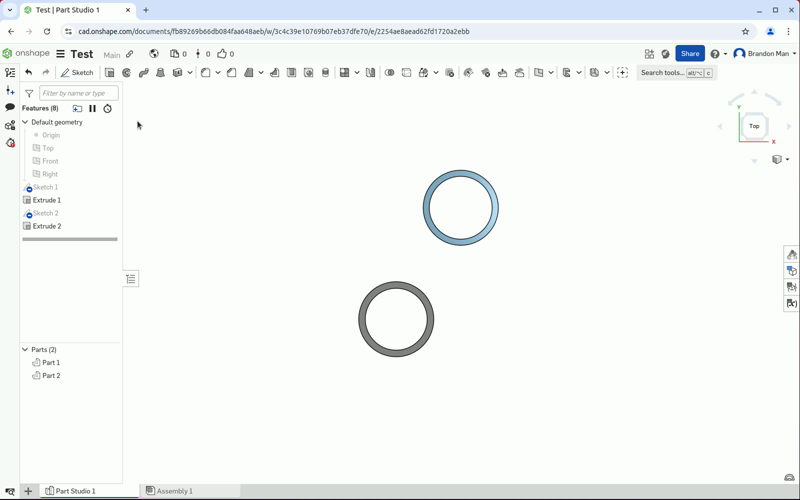
key(shift+h)
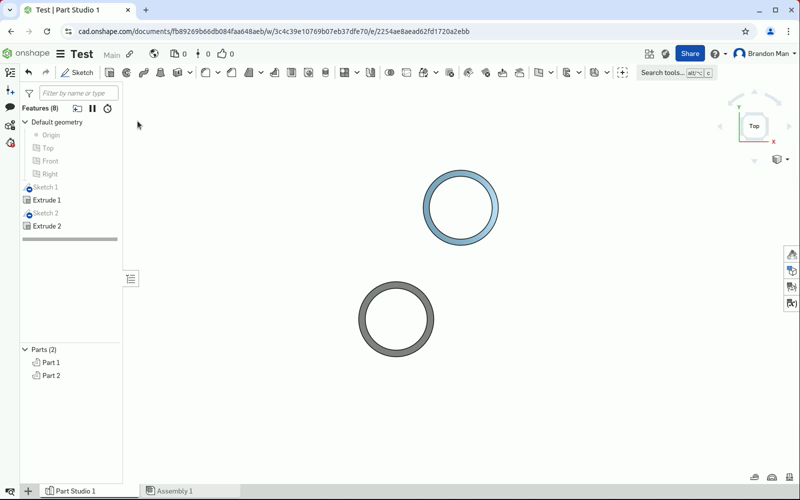
key(shift+h)
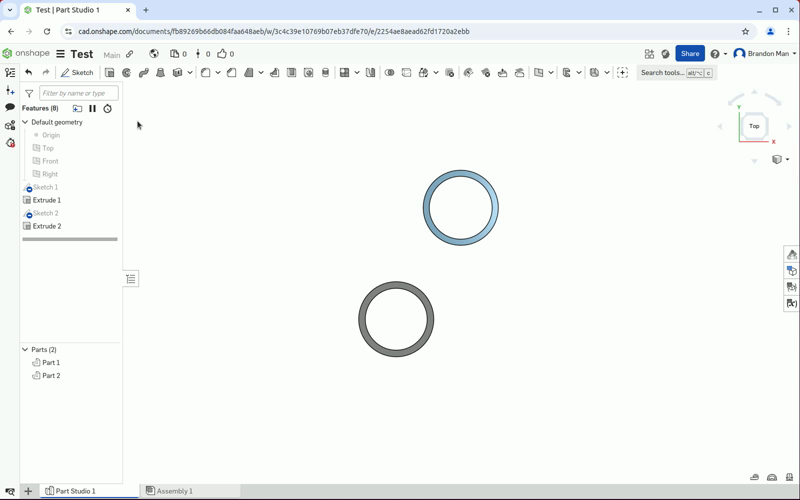
mouse_move(73, 189)
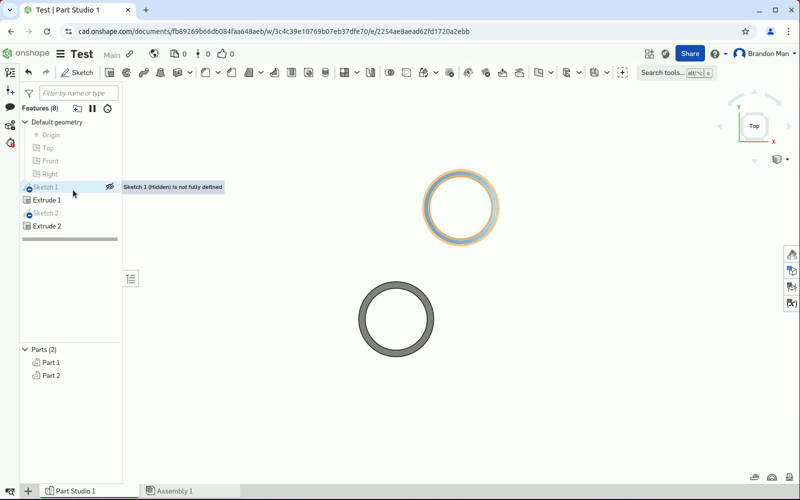
click(73, 189)
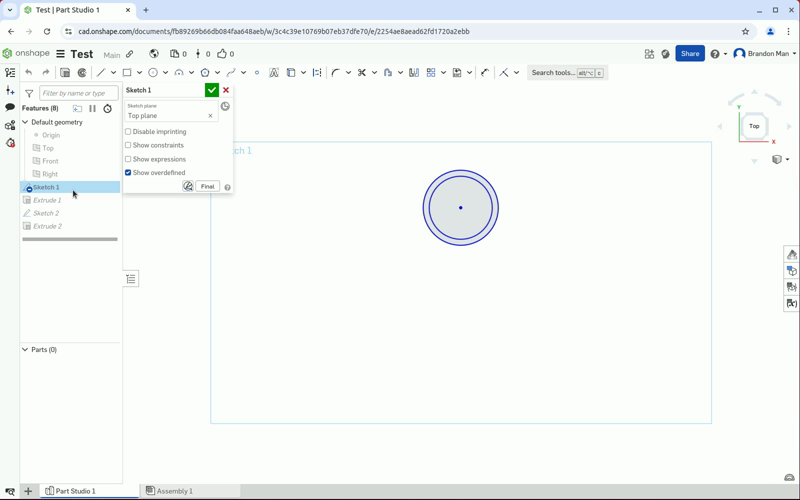
mouse_move(229, 92)
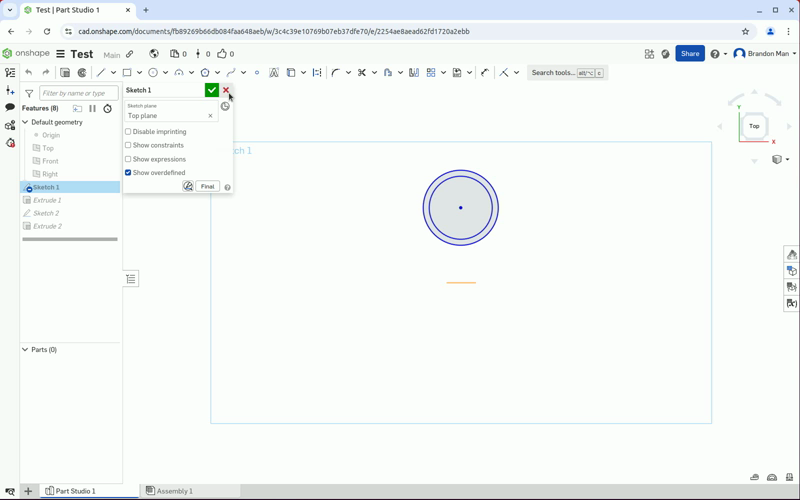
click(229, 92)
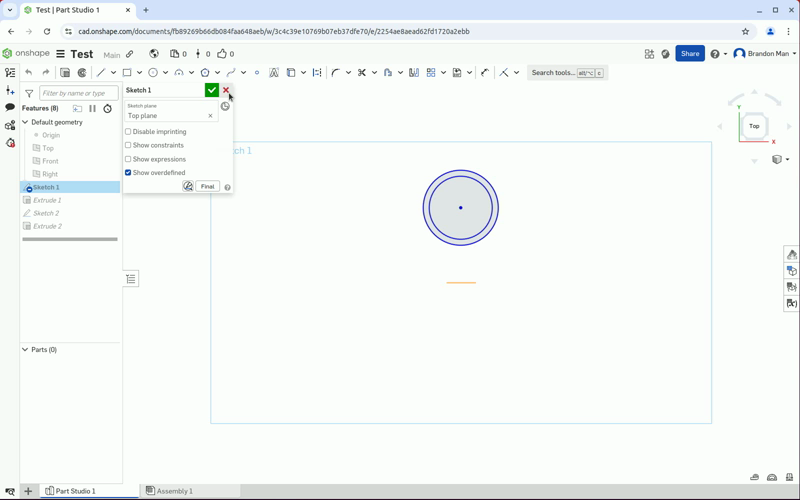
key(shift+s)
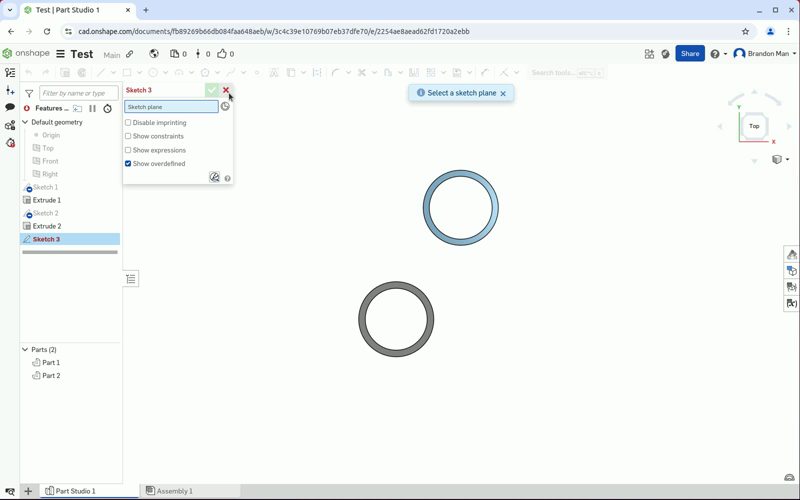
mouse_move(73, 150)
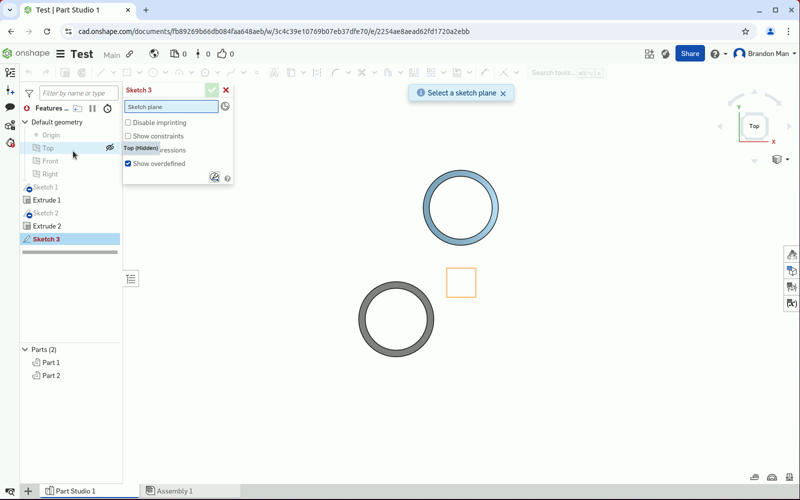
click(73, 150)
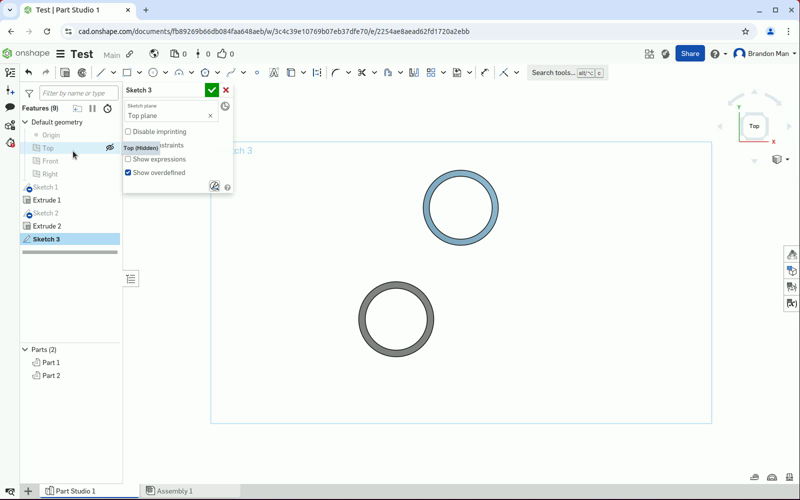
mouse_move(73, 352)
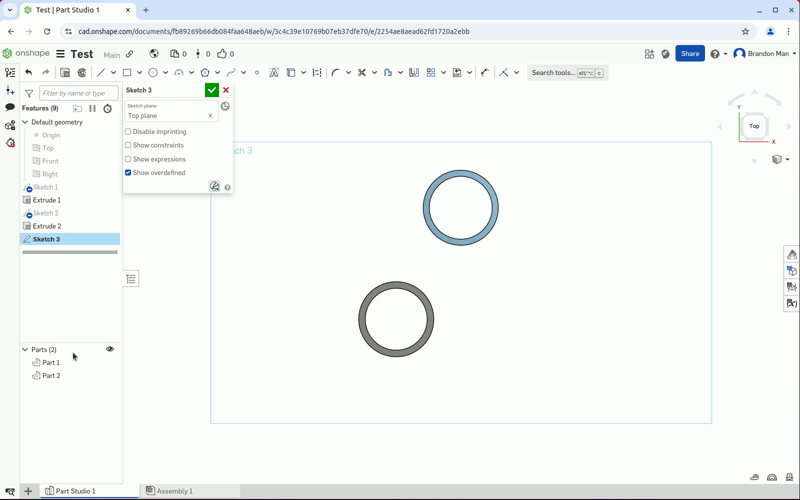
key(y)
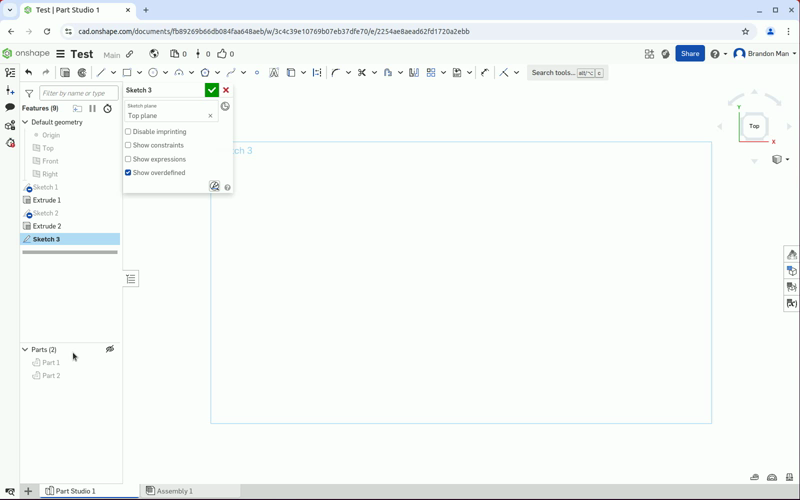
key(c)
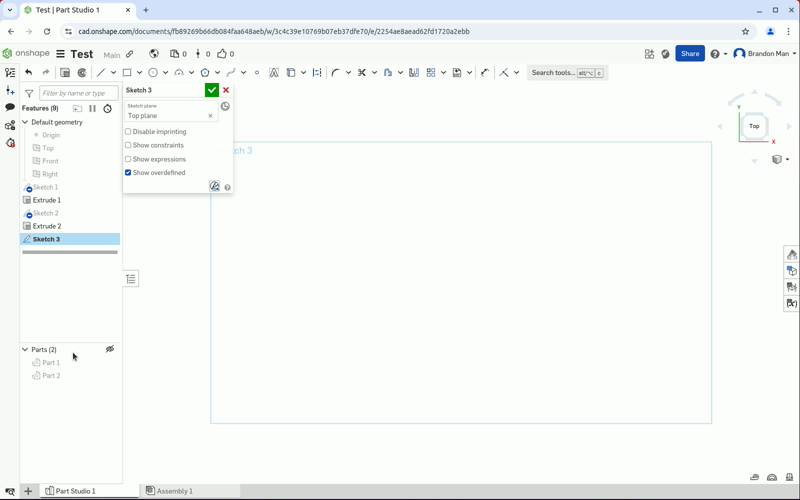
key_down(shift)
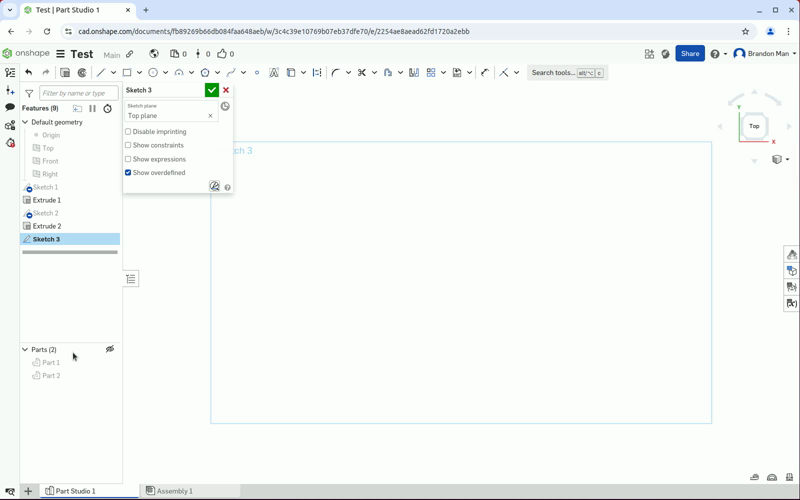
mouse_move(525, 320)
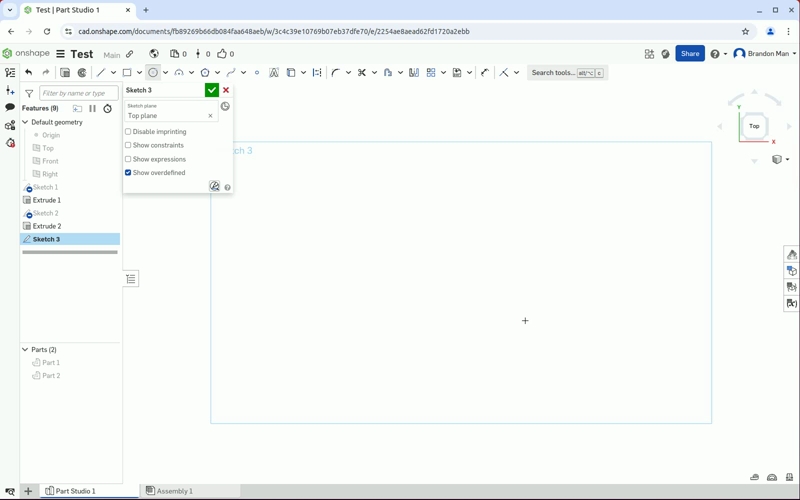
click(525, 320)
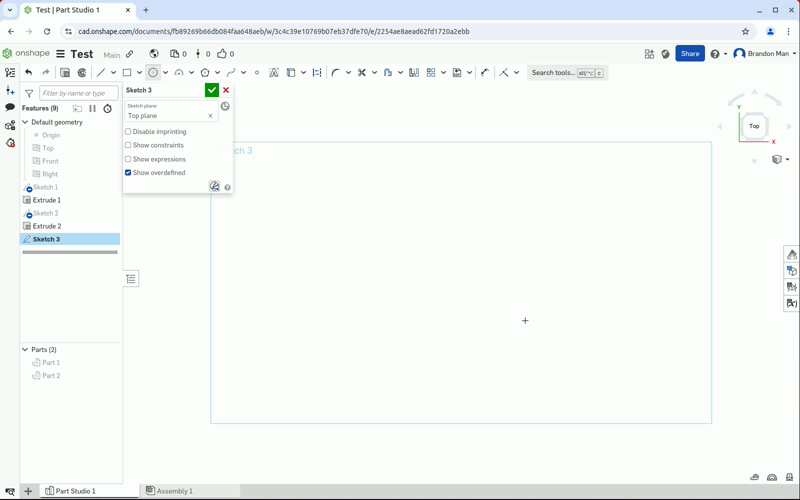
key_up(shift)
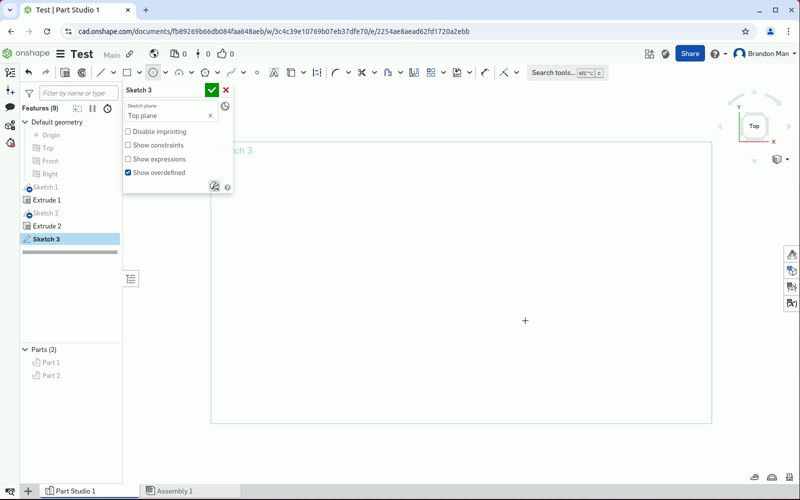
mouse_move(561, 320)
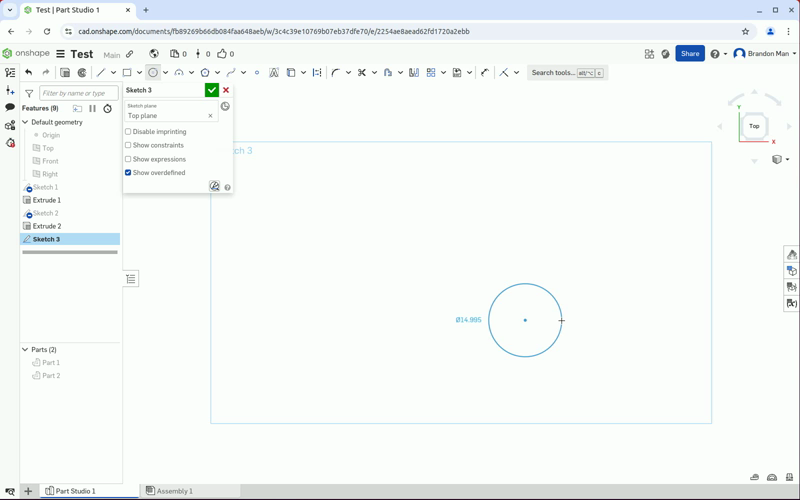
click(561, 320)
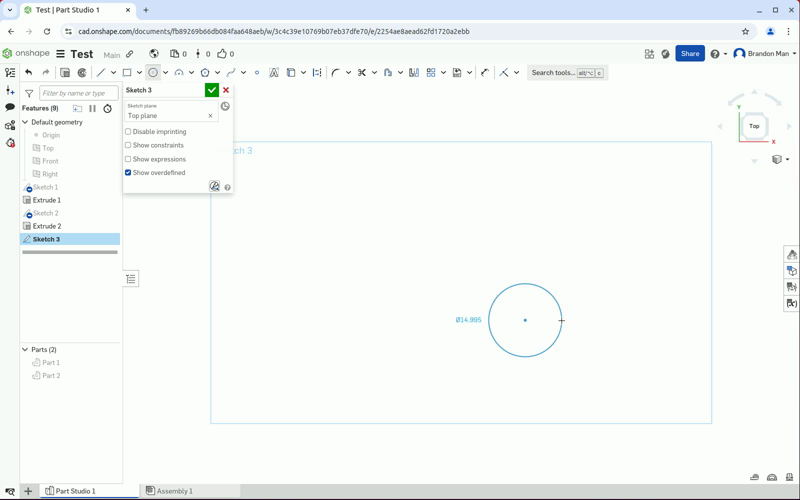
key(esc)
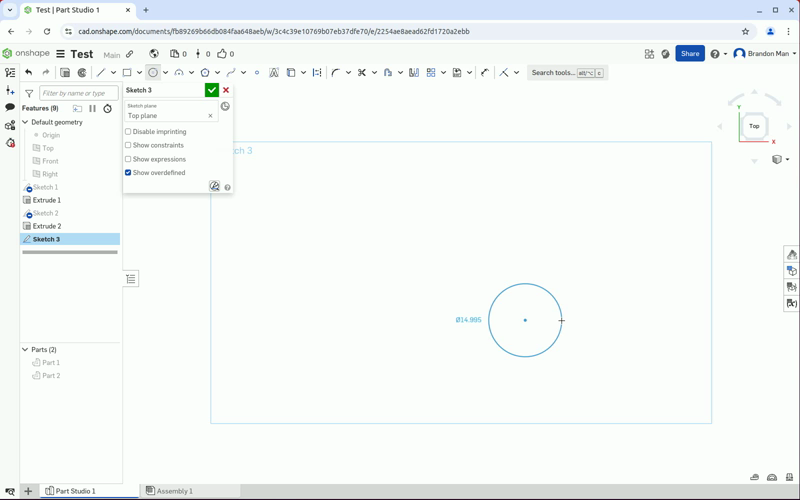
key(c)
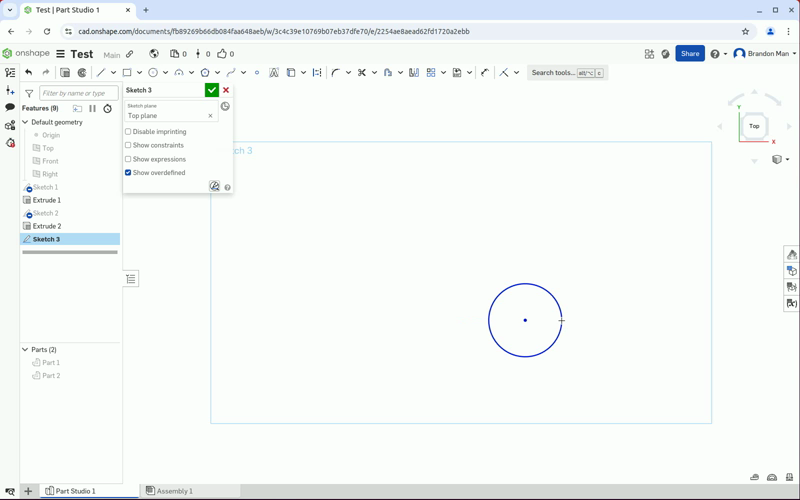
key_down(shift)
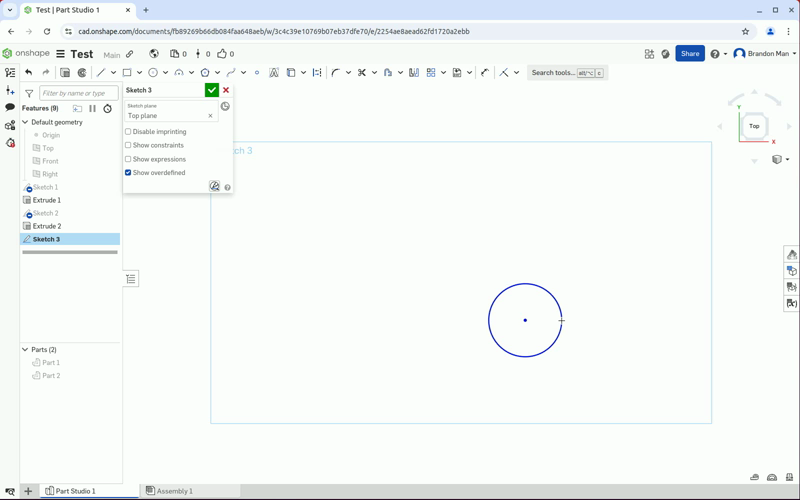
mouse_move(525, 320)
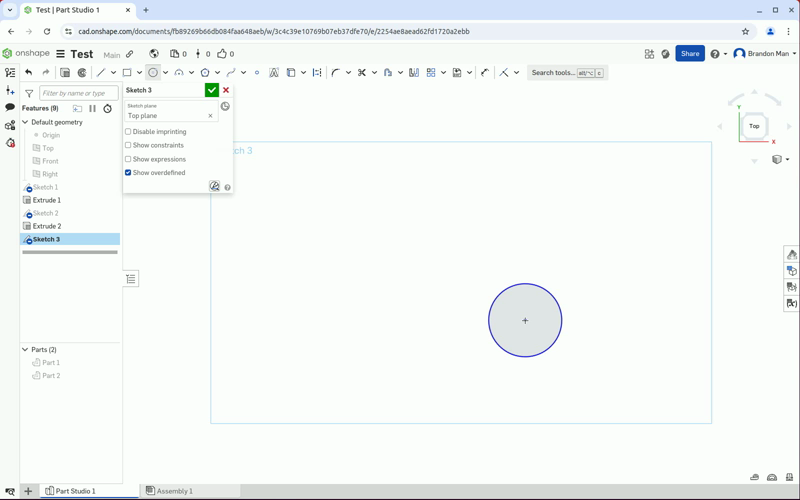
click(525, 320)
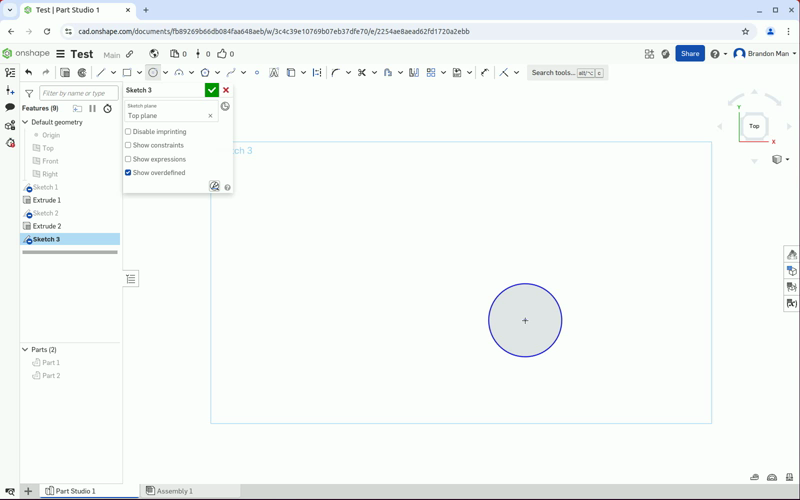
key_up(shift)
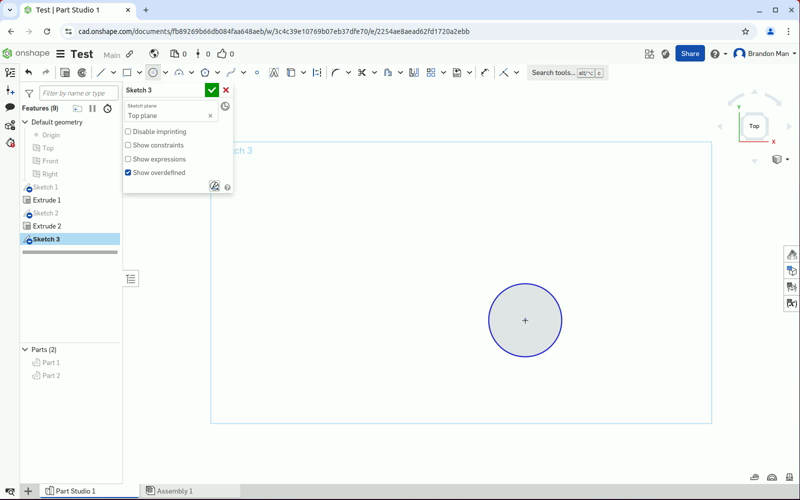
mouse_move(556, 320)
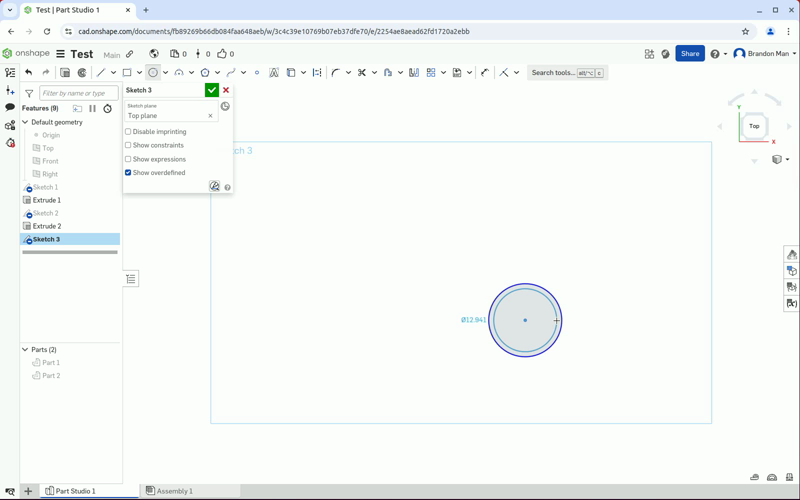
click(556, 320)
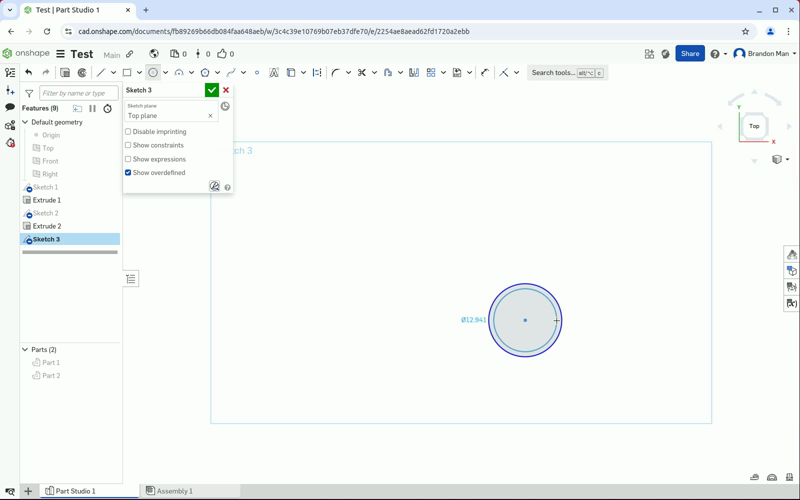
key(esc)
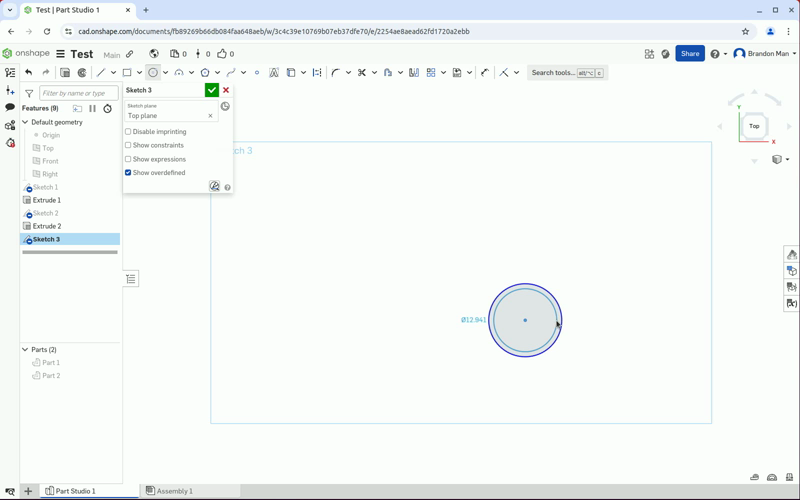
mouse_move(510, 350)
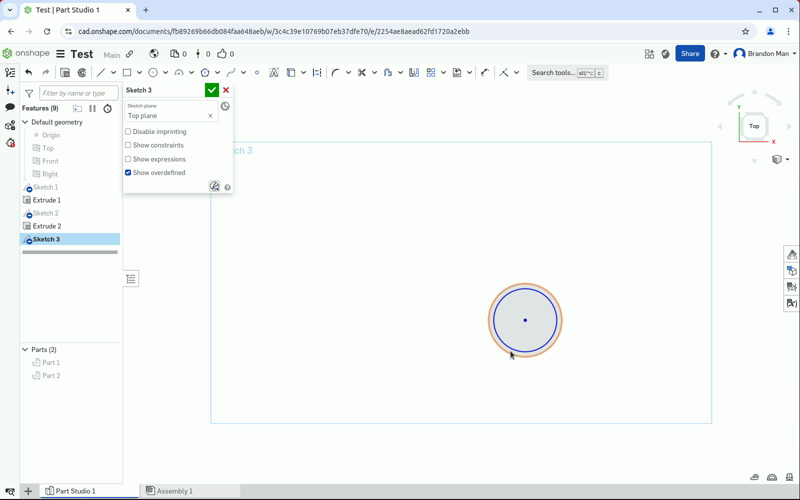
scroll(6)
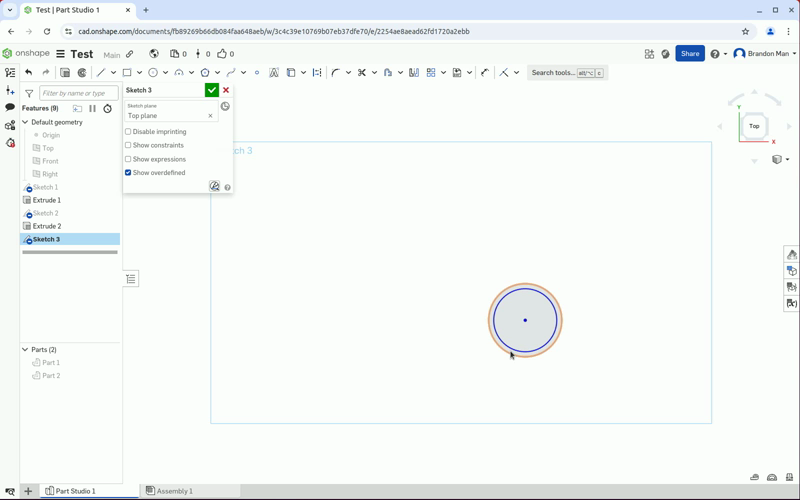
scroll(6)
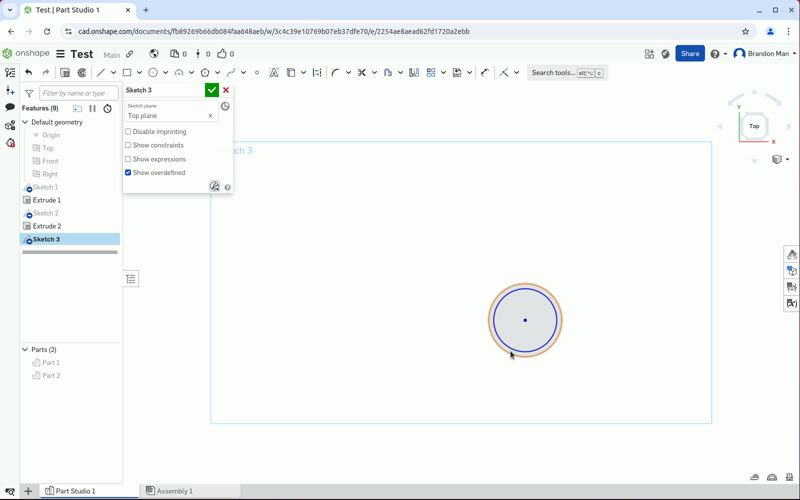
scroll(6)
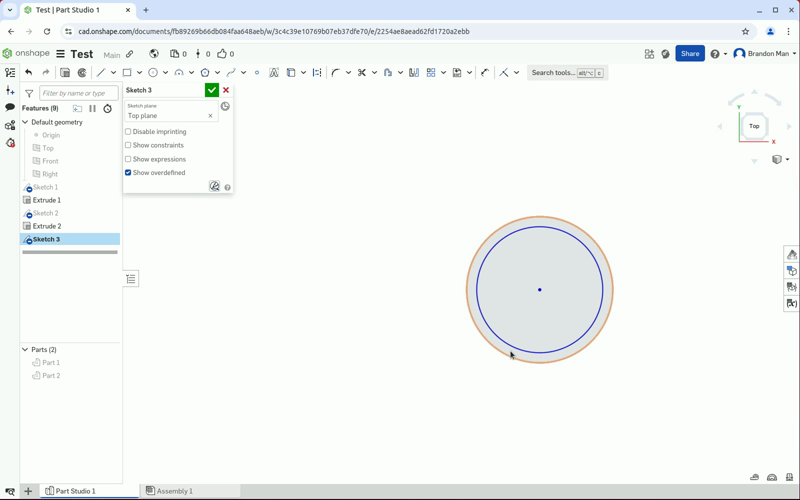
scroll(6)
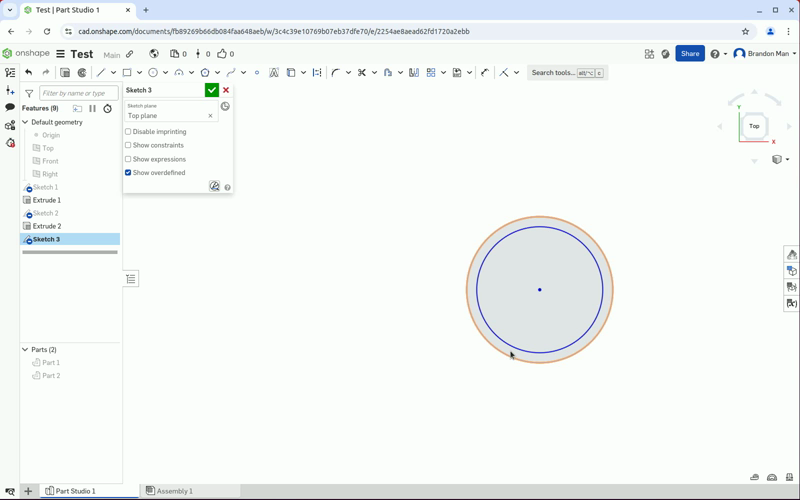
scroll(6)
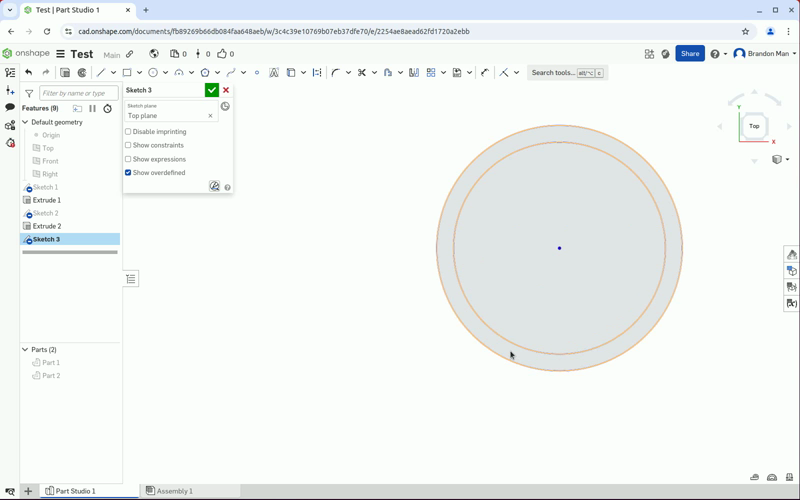
scroll(6)
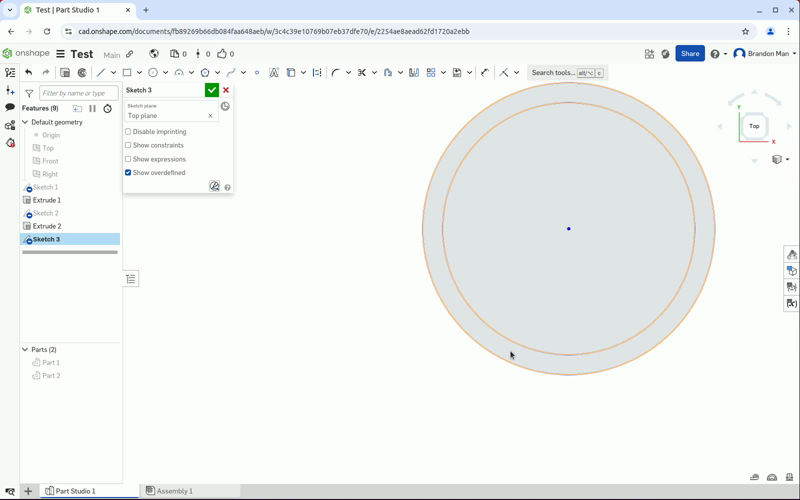
scroll(6)
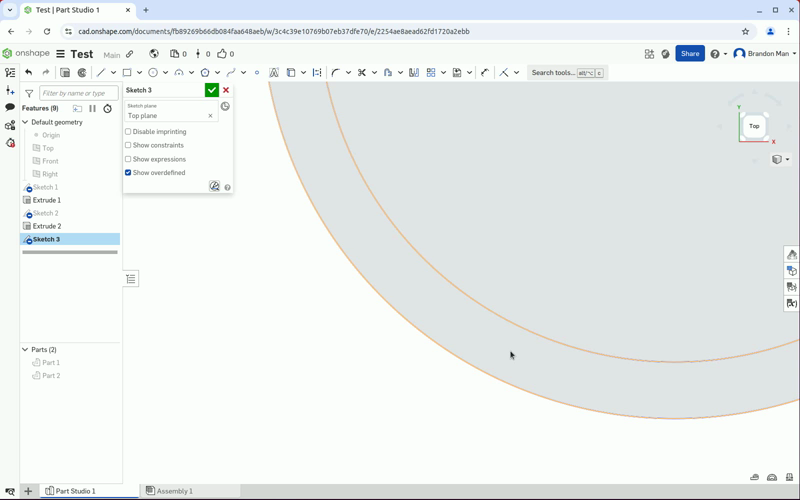
click(510, 350)
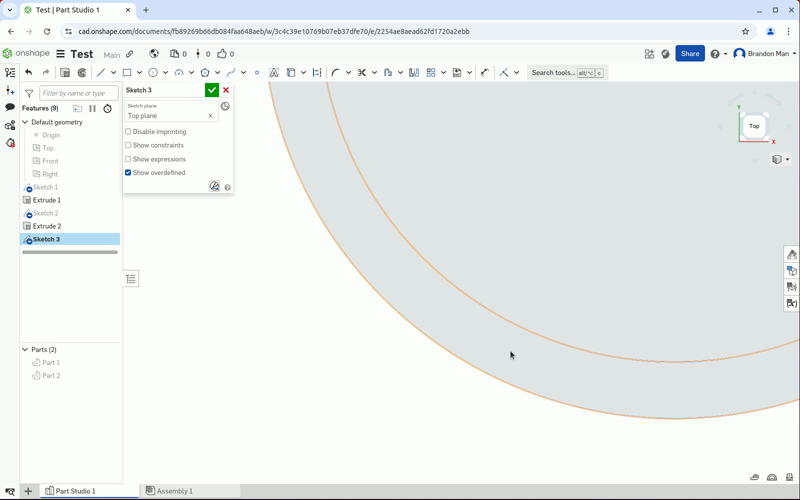
scroll(-6)
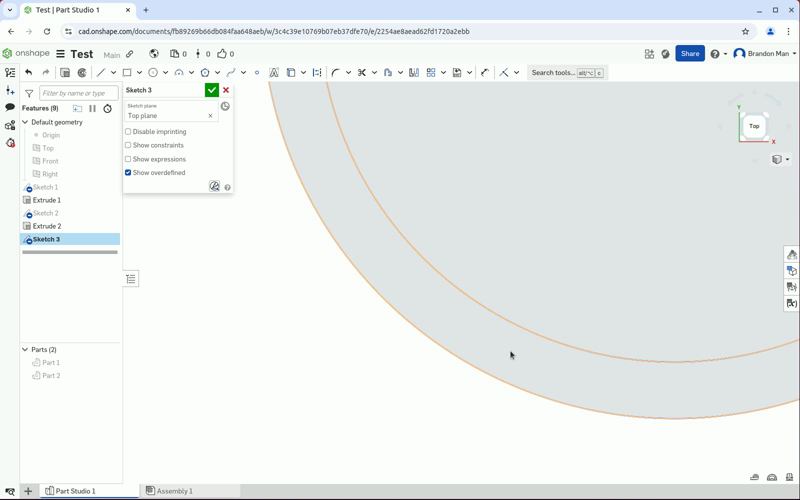
scroll(-6)
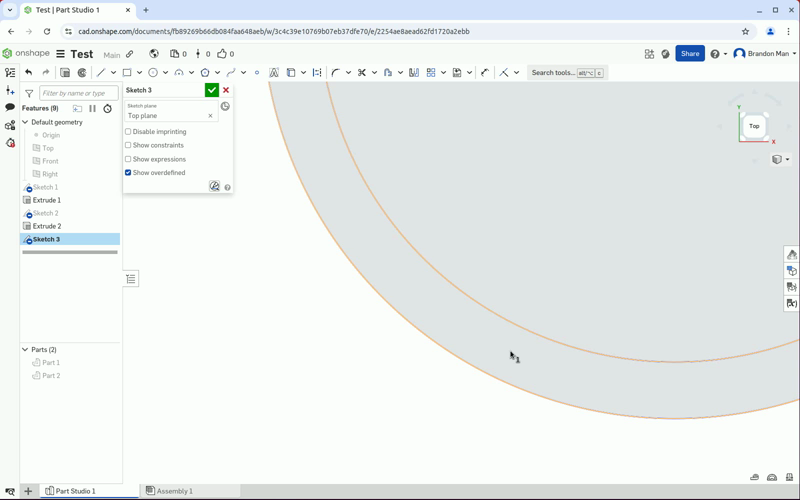
scroll(-6)
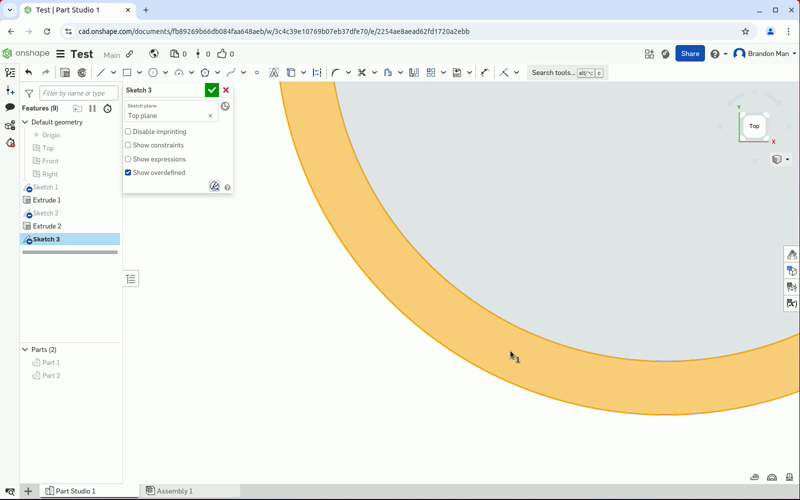
scroll(-6)
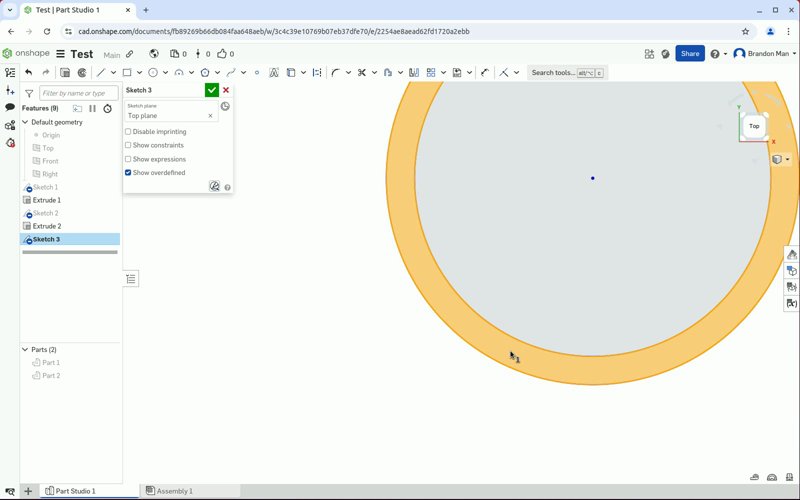
scroll(-6)
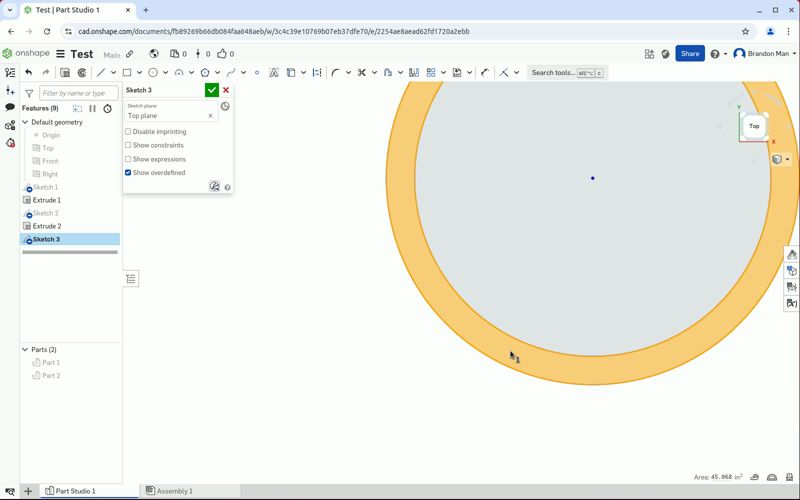
scroll(-6)
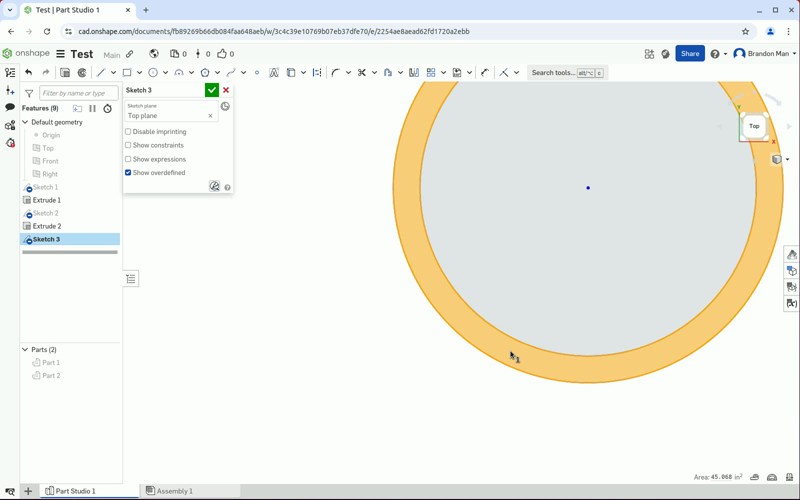
scroll(-6)
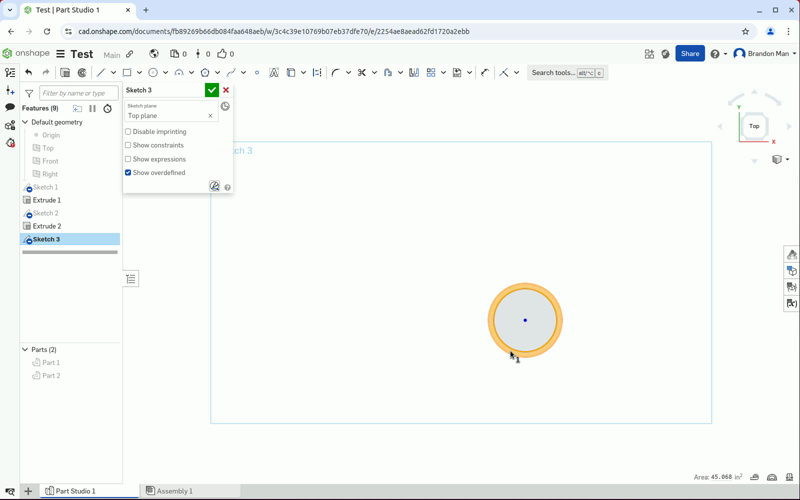
mouse_move(73, 352)
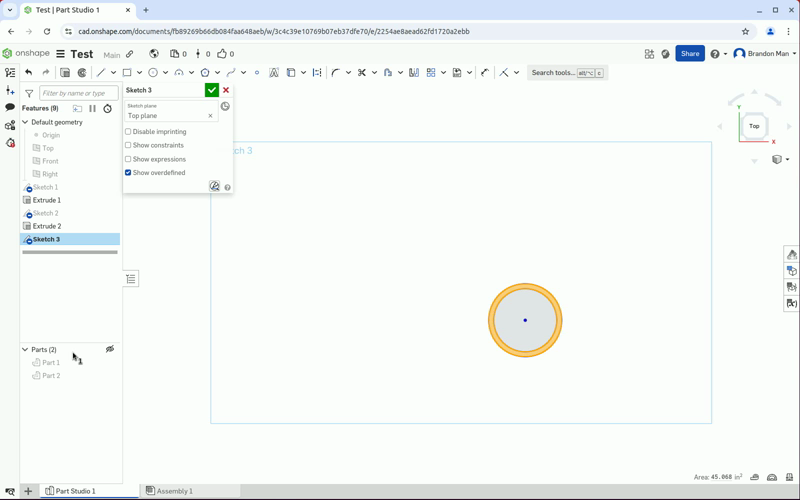
key(shift+y)
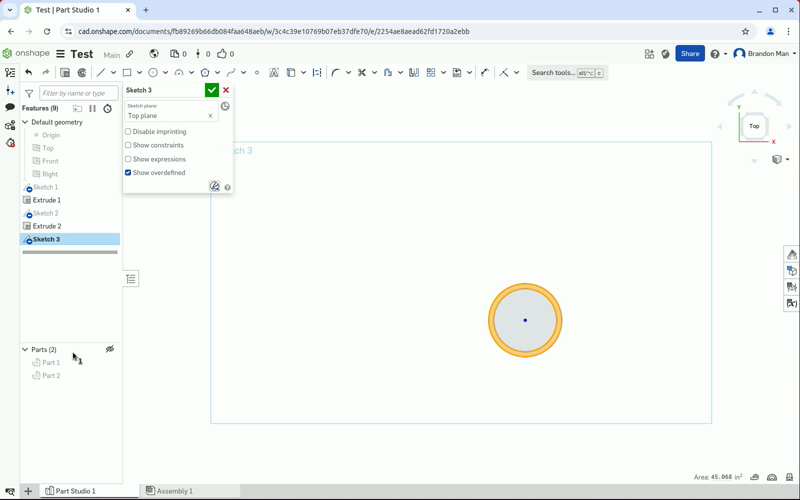
key(shift+e)
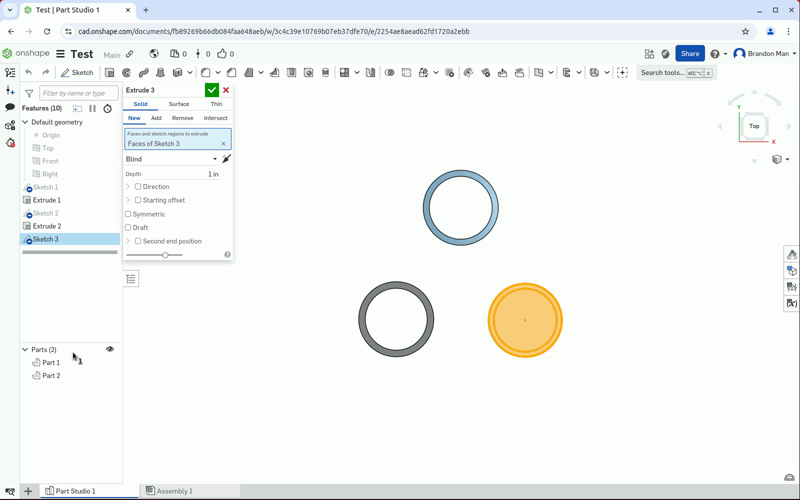
mouse_move(143, 106)
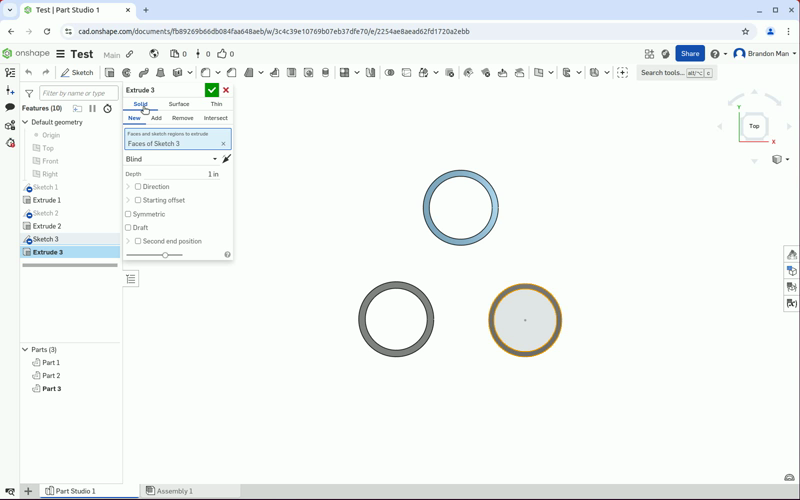
click(143, 106)
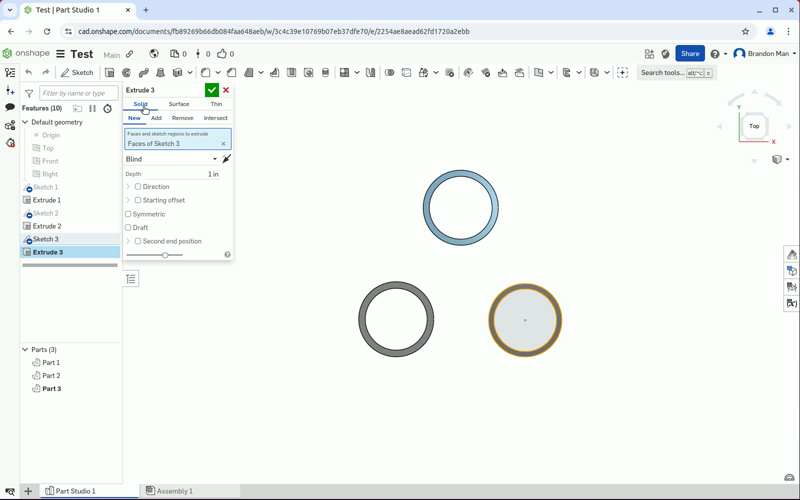
mouse_move(137, 120)
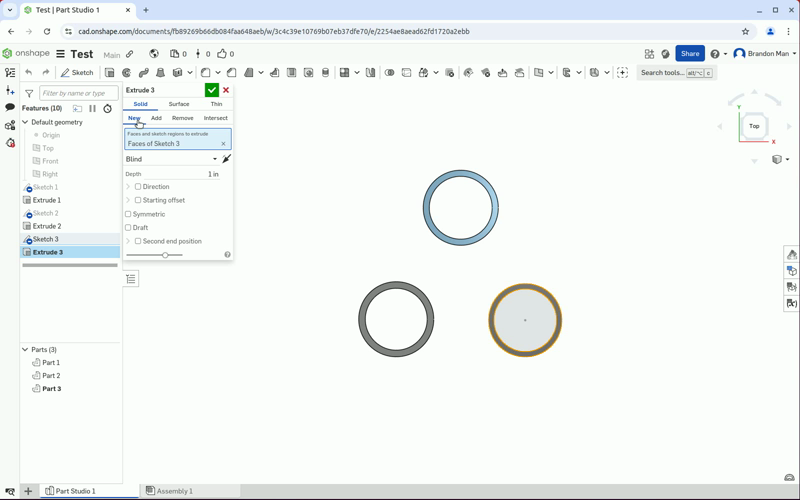
click(137, 120)
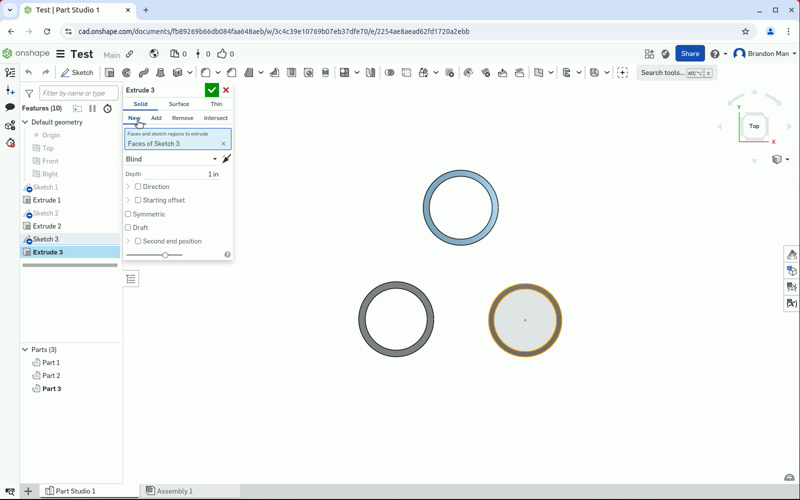
key(tab, 4)
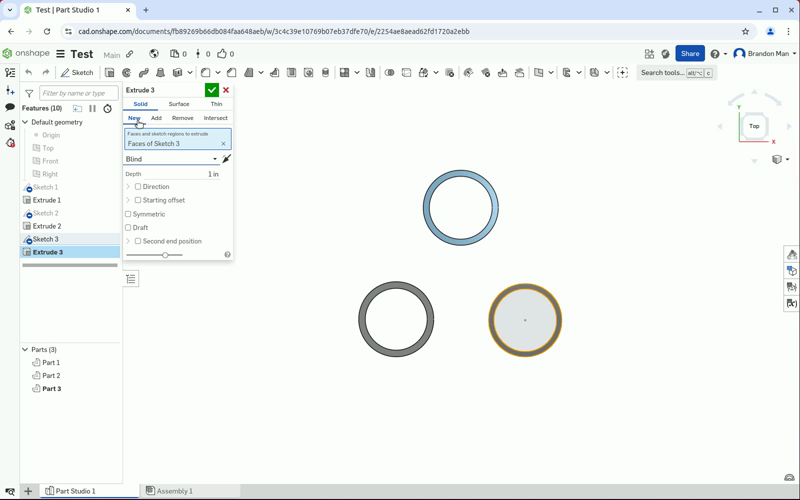
text(3.37)
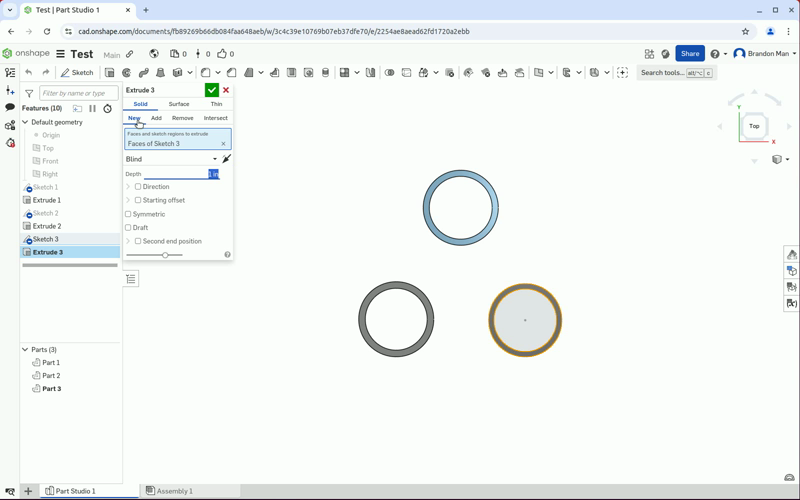
key(enter)
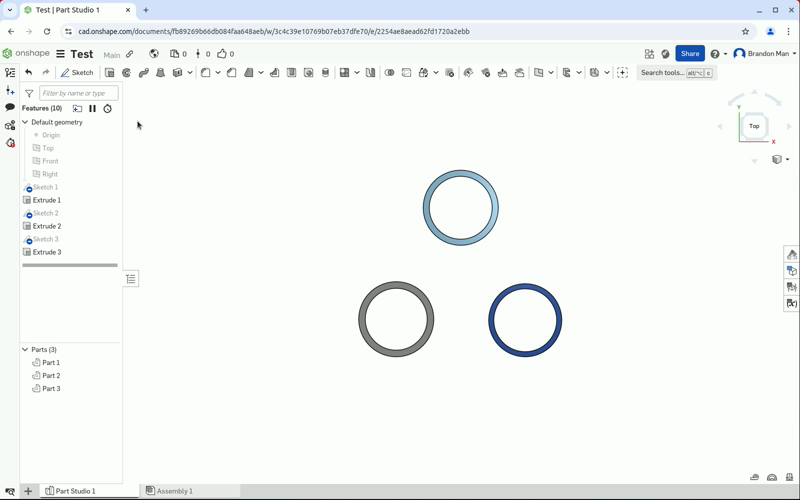
key(shift+h)
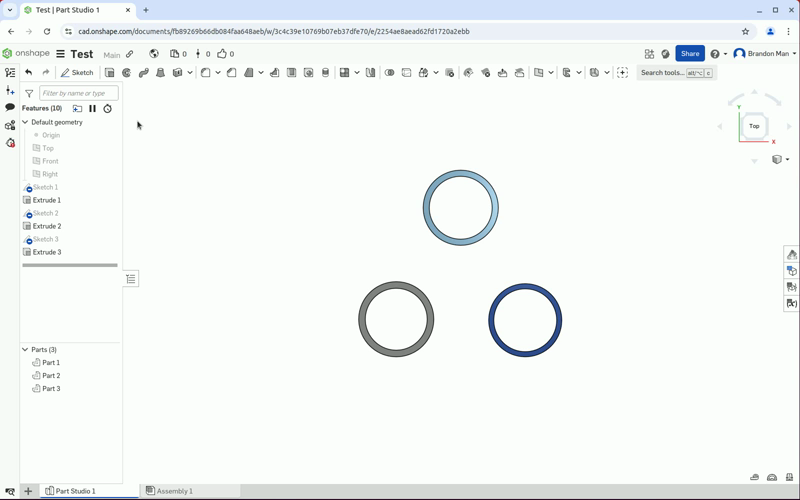
key(shift+h)
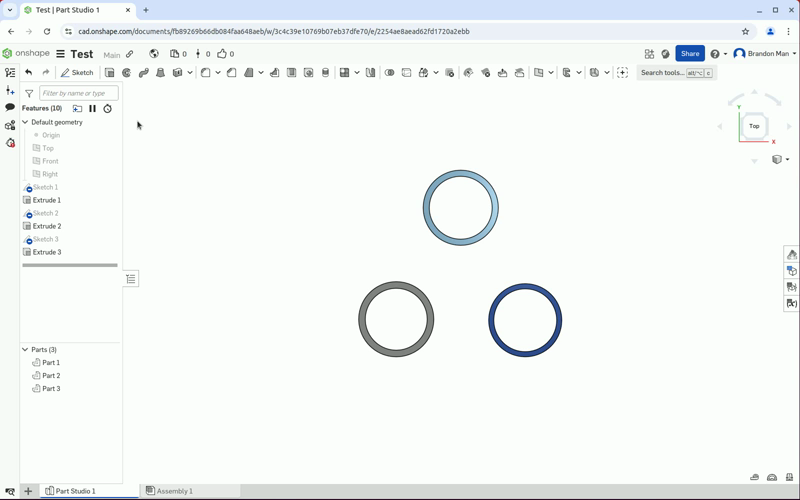
mouse_move(73, 189)
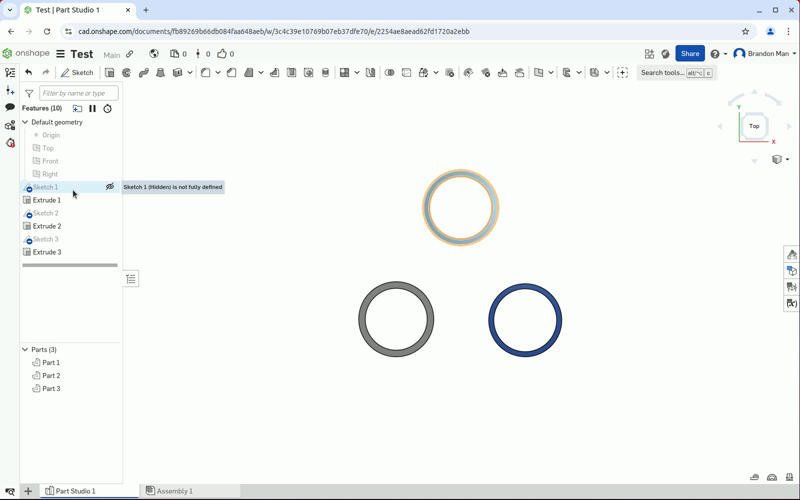
click(73, 189)
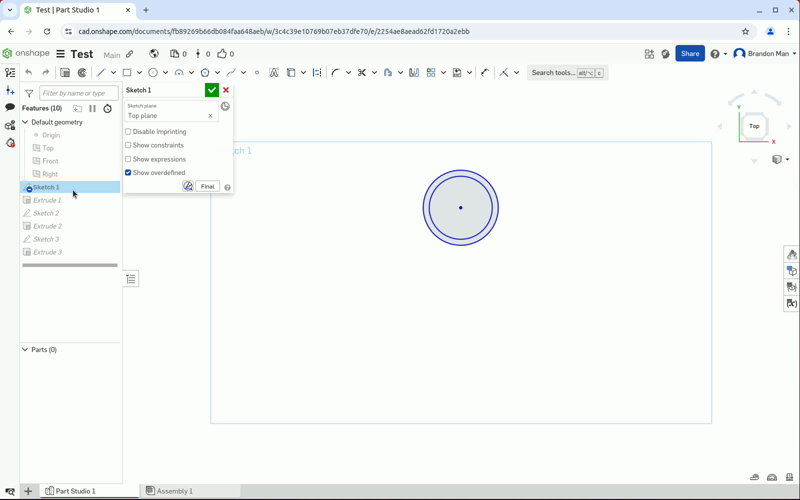
mouse_move(229, 92)
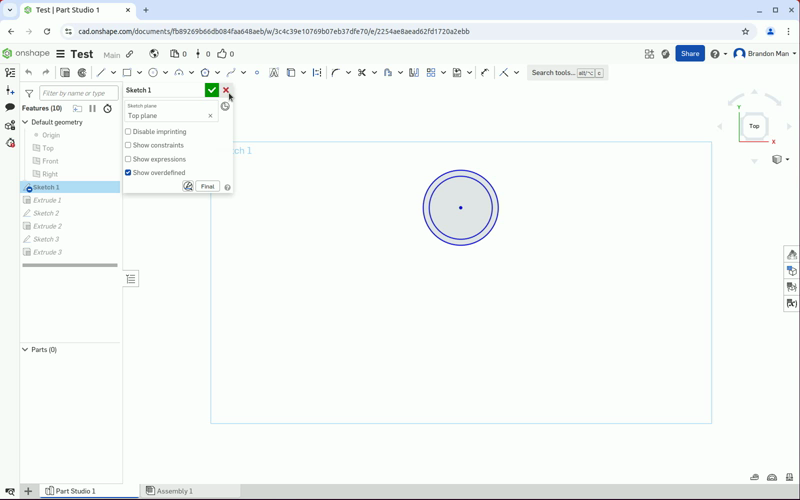
click(229, 92)
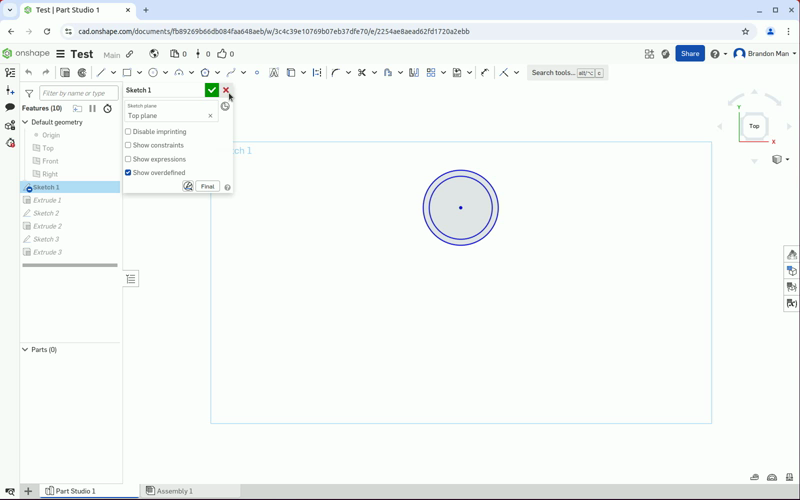
key(shift+s)
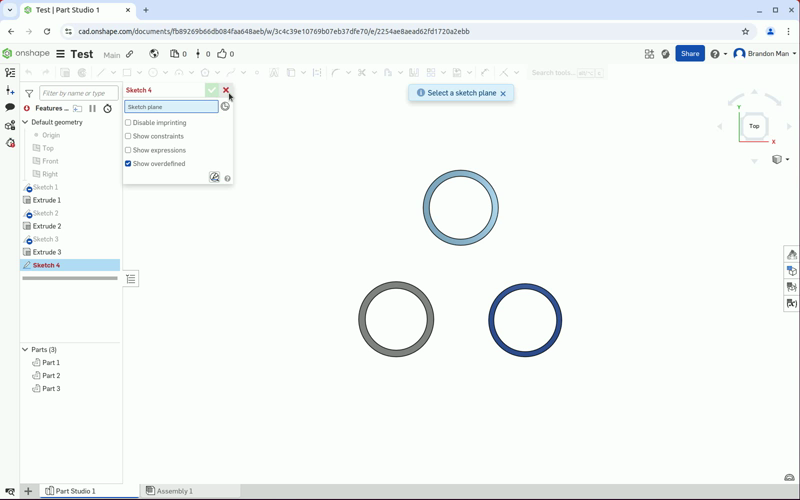
mouse_move(73, 150)
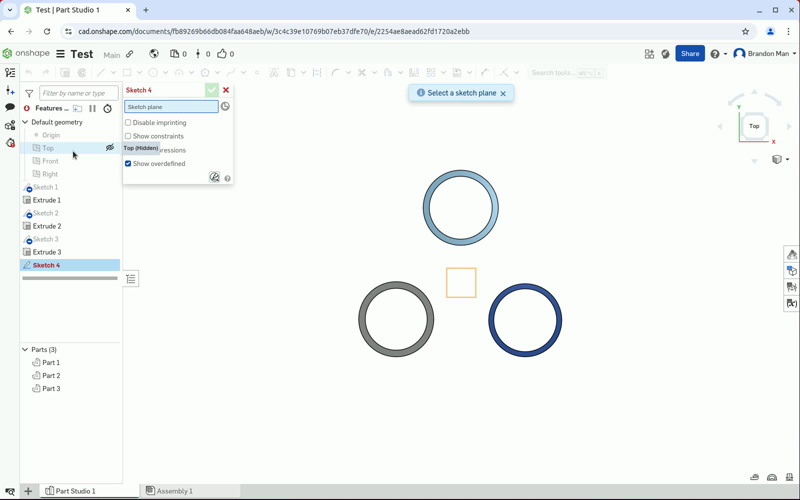
click(73, 150)
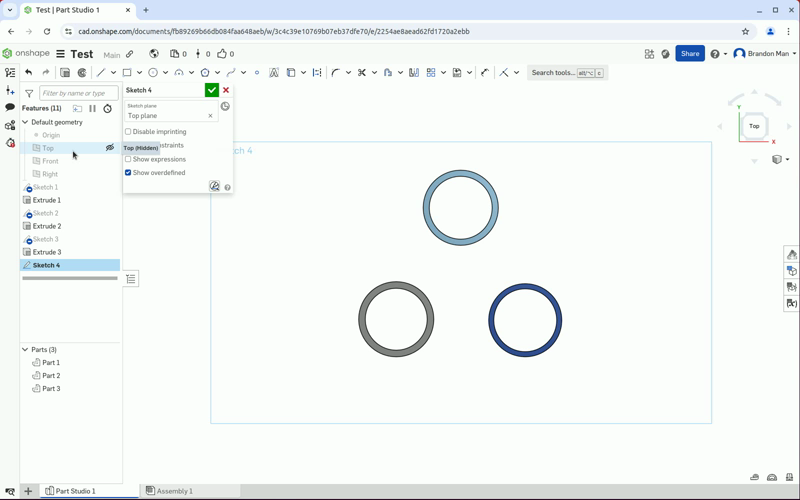
mouse_move(73, 352)
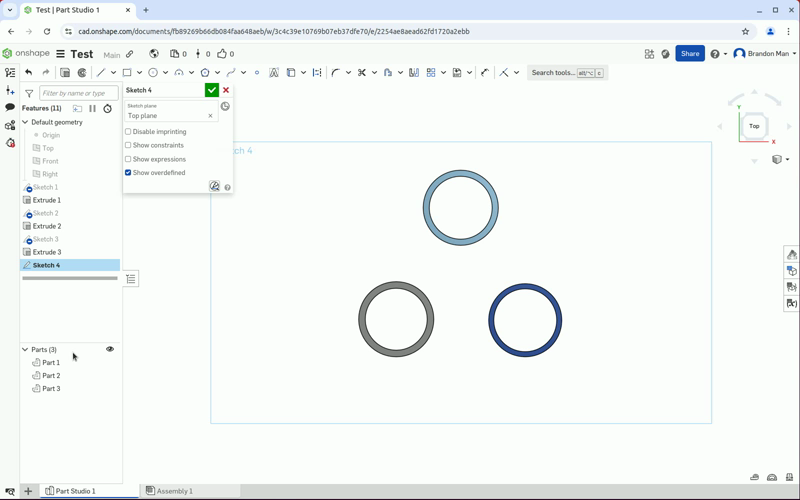
key(y)
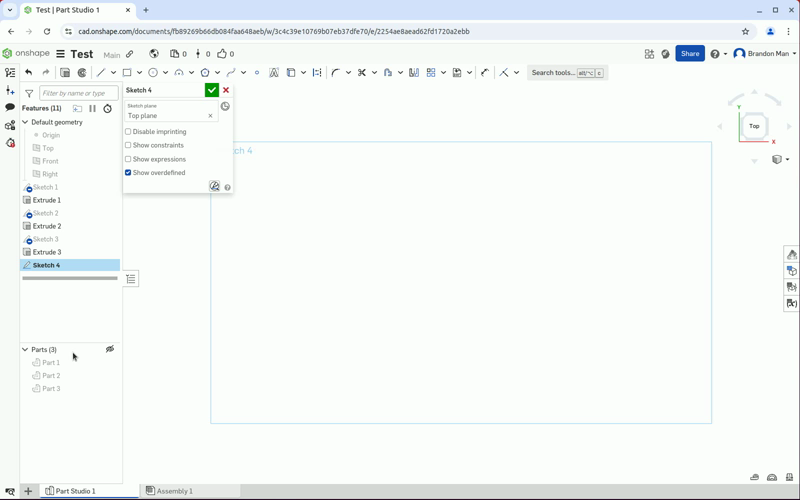
key(a)
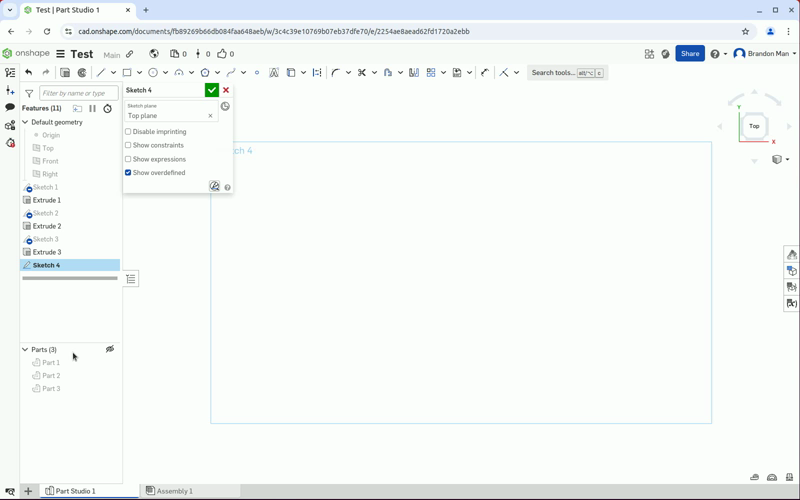
key_down(shift)
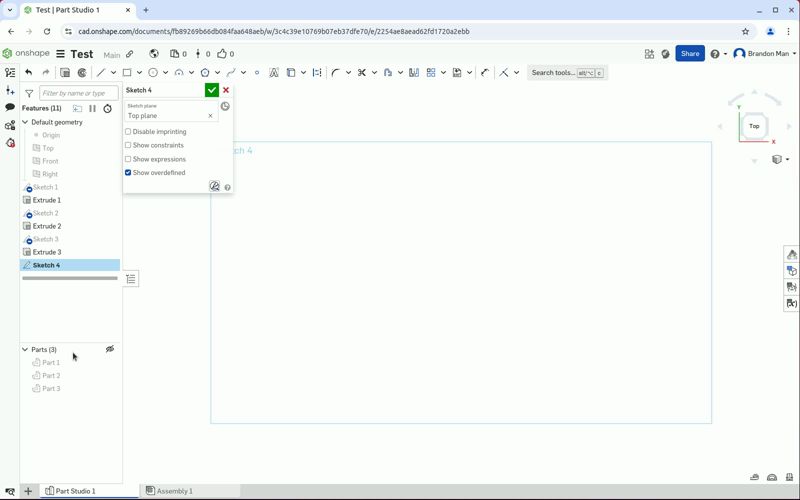
mouse_move(393, 282)
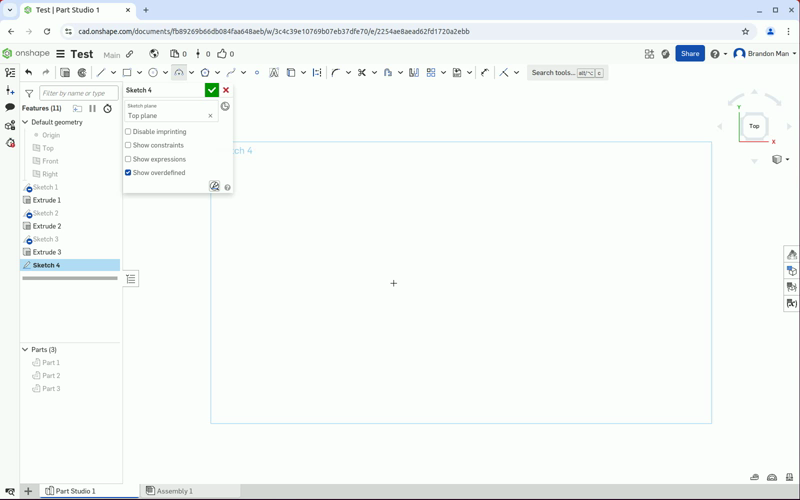
click(393, 282)
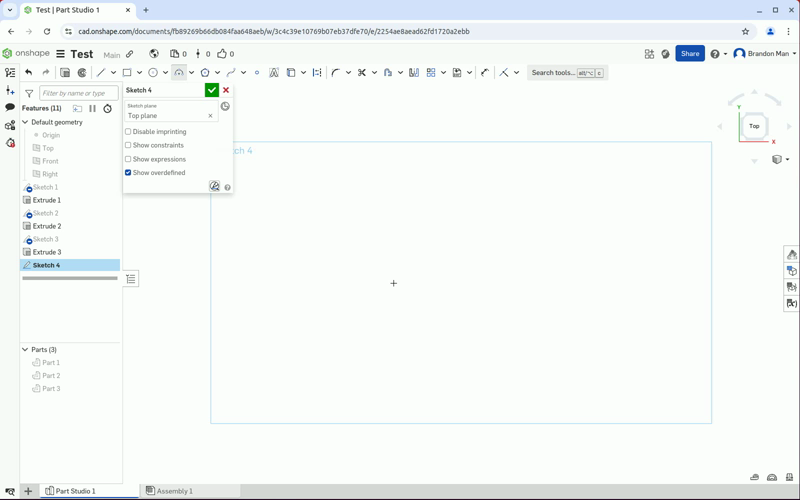
key_up(shift)
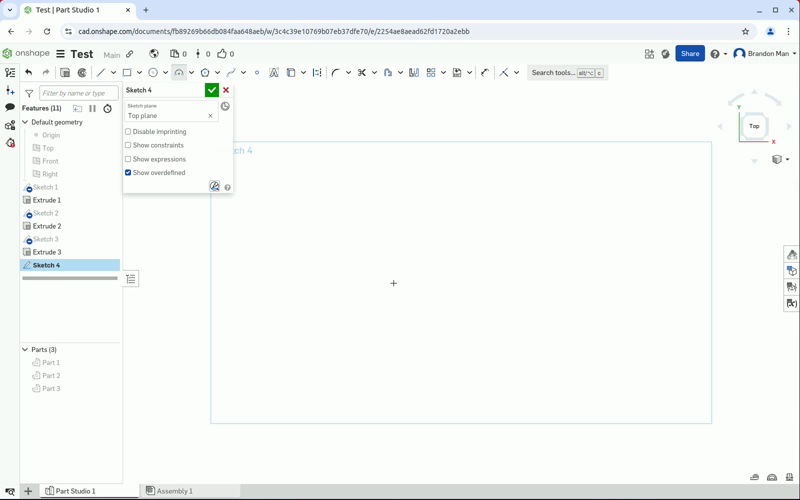
key_down(shift)
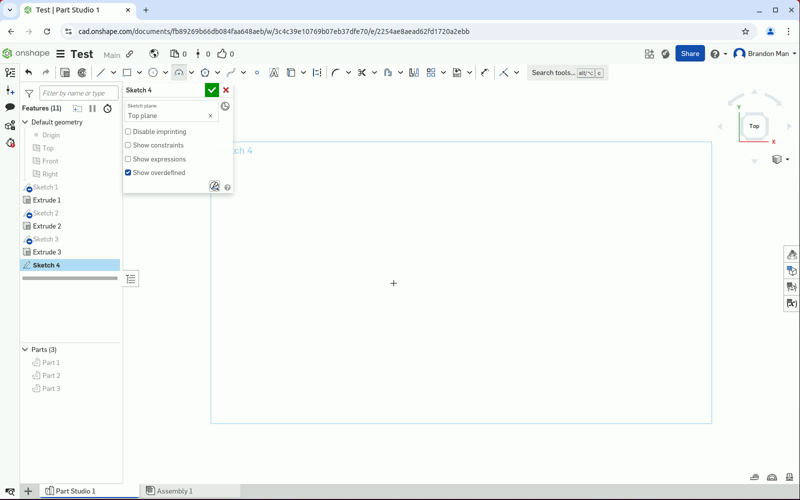
mouse_move(426, 339)
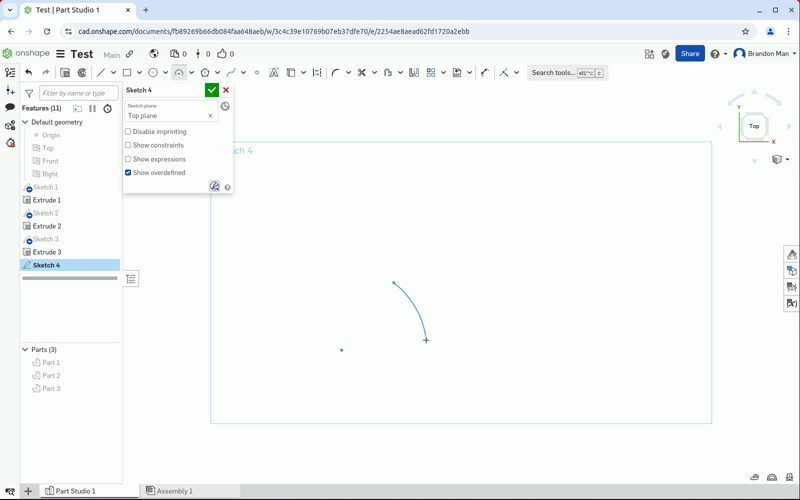
click(426, 339)
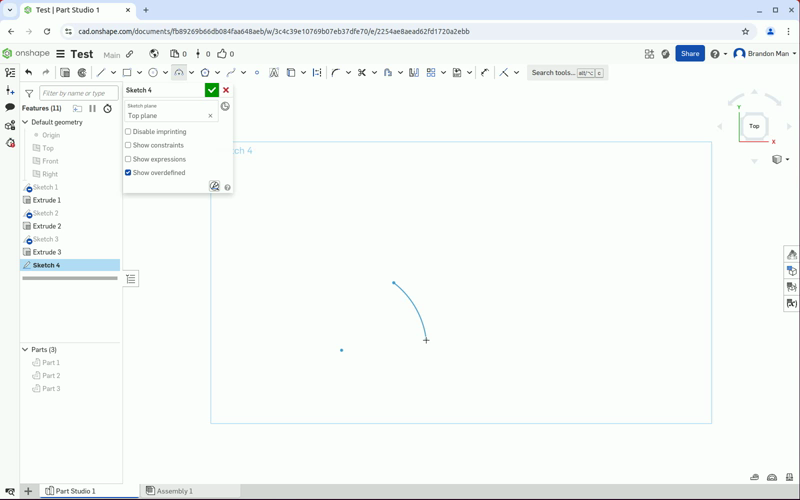
mouse_move(427, 301)
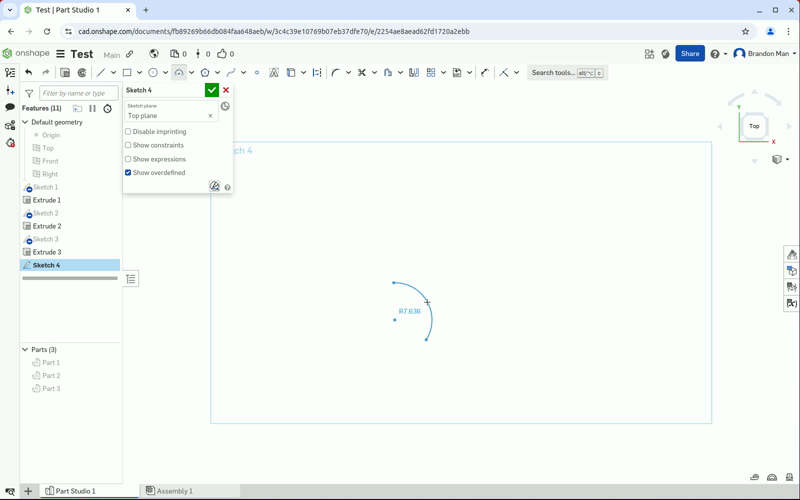
click(427, 301)
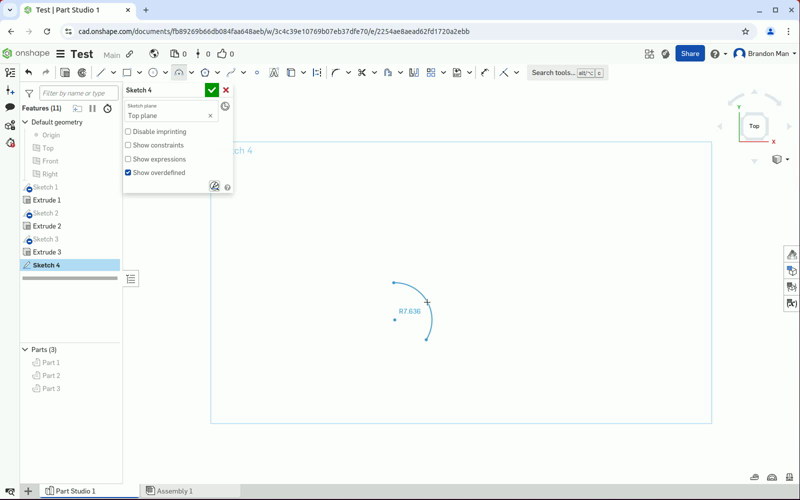
key_up(shift)
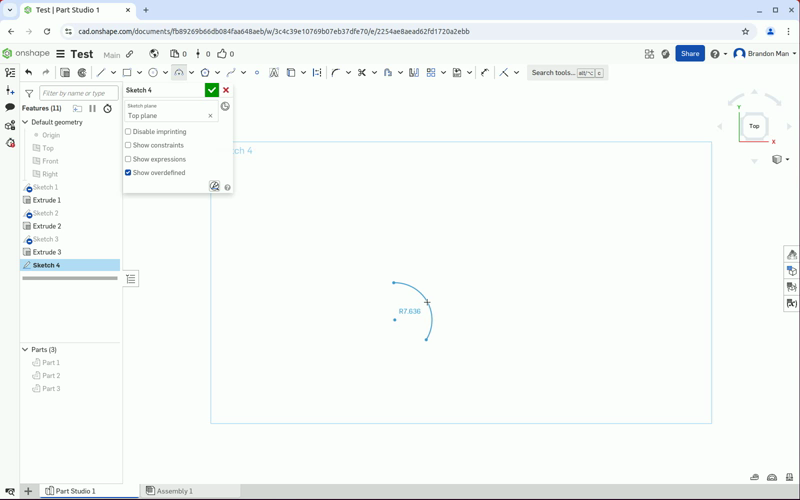
mouse_move(426, 339)
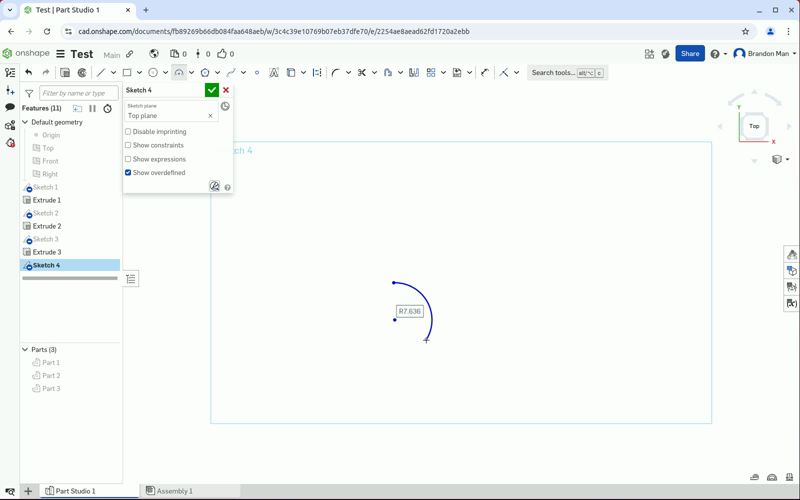
click(426, 339)
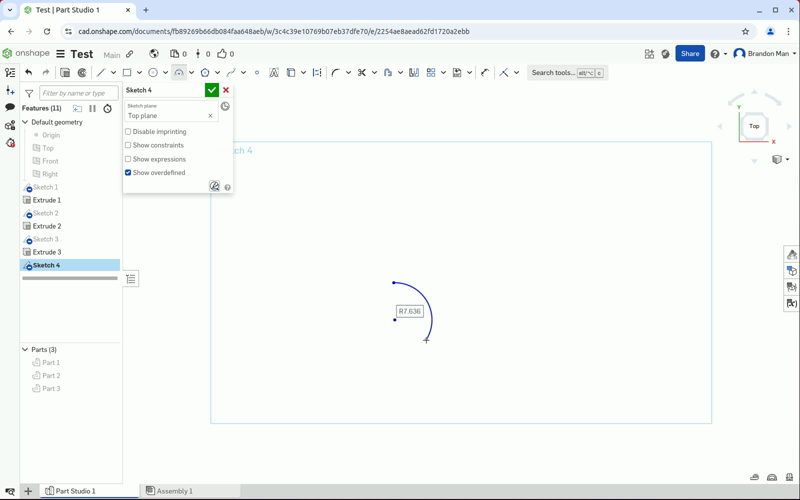
key_down(shift)
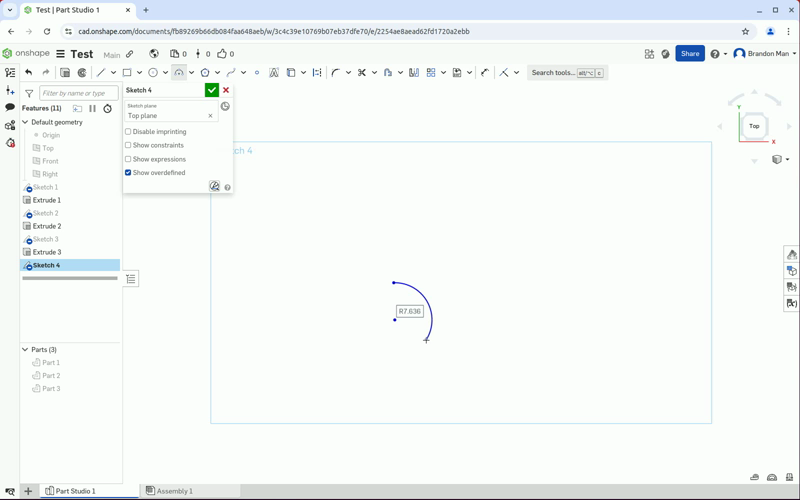
mouse_move(492, 339)
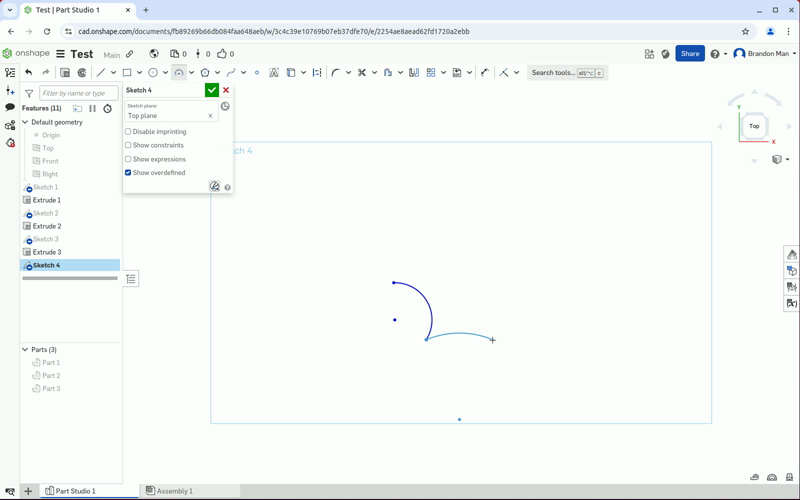
click(492, 339)
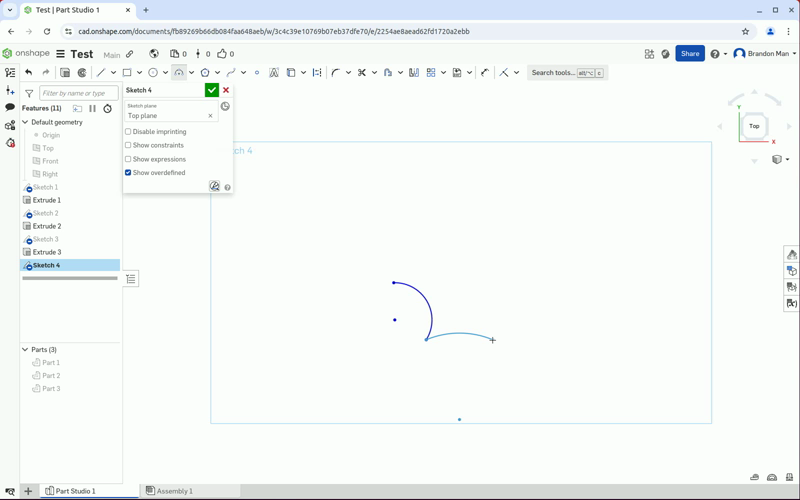
mouse_move(459, 321)
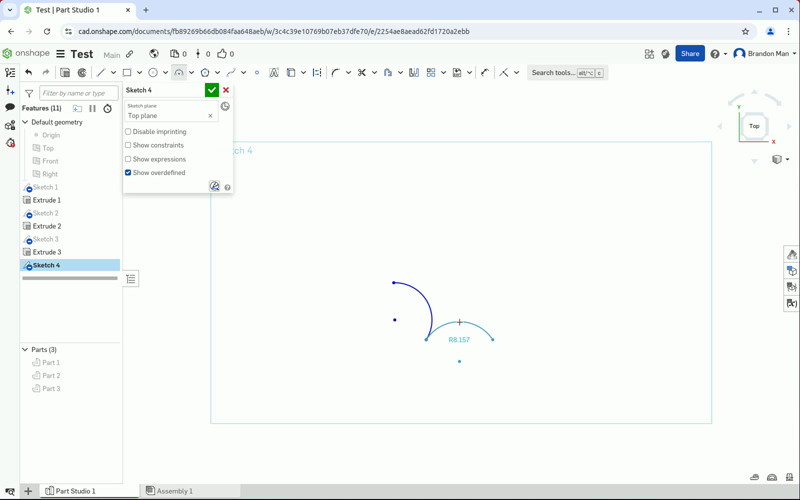
click(459, 321)
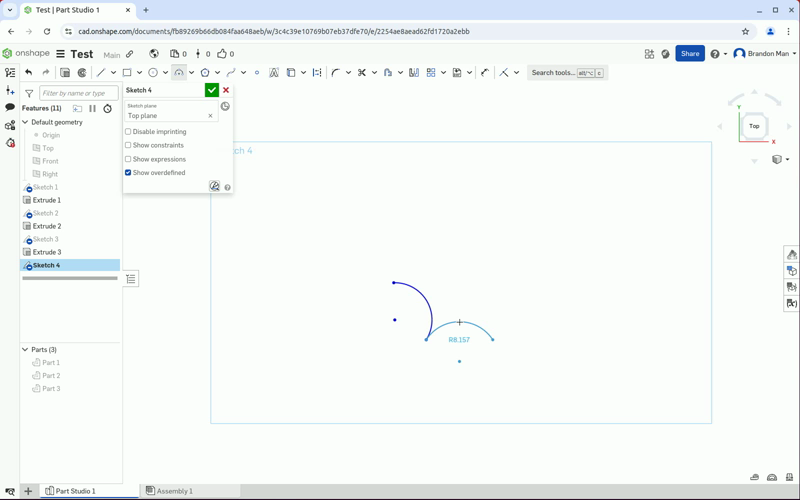
key_up(shift)
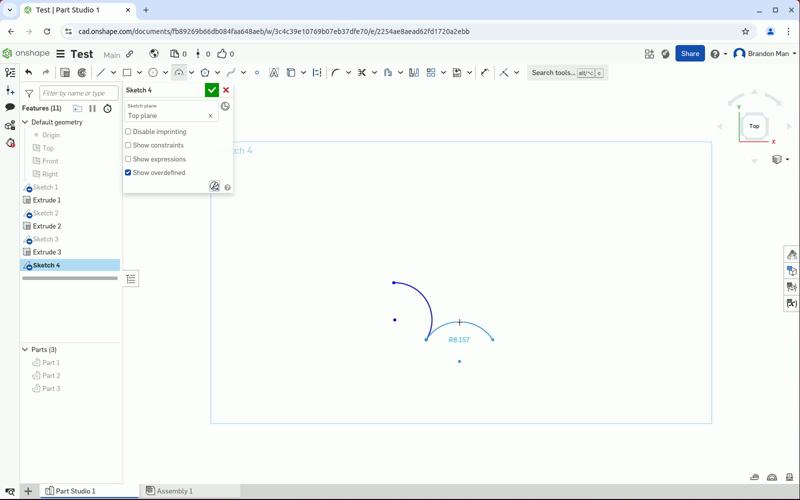
mouse_move(492, 339)
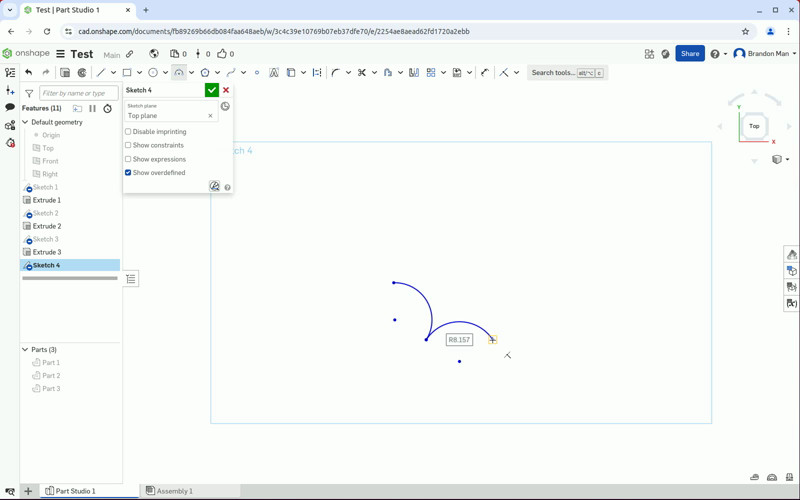
click(492, 339)
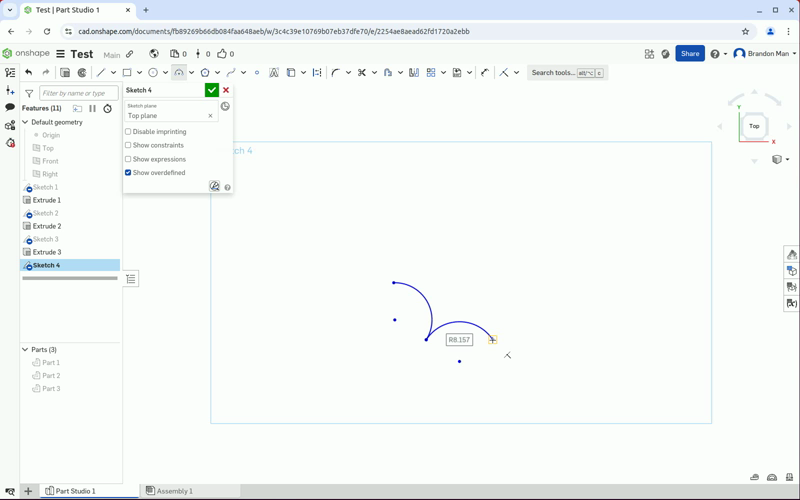
key_down(shift)
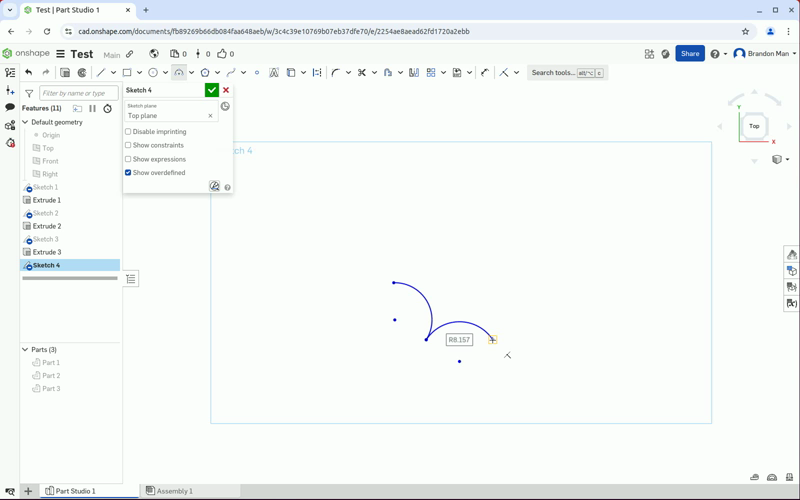
mouse_move(526, 282)
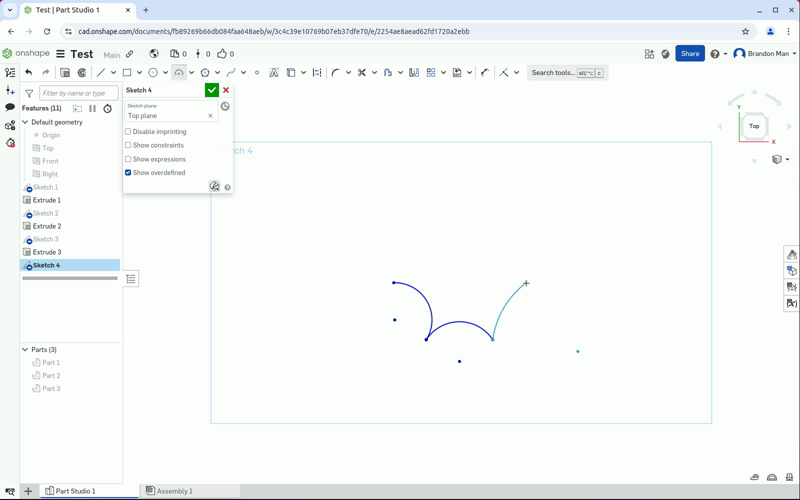
click(526, 282)
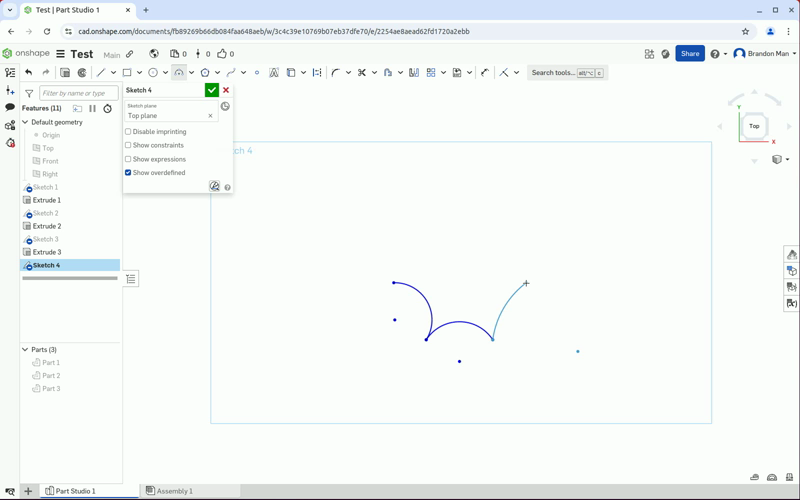
mouse_move(492, 301)
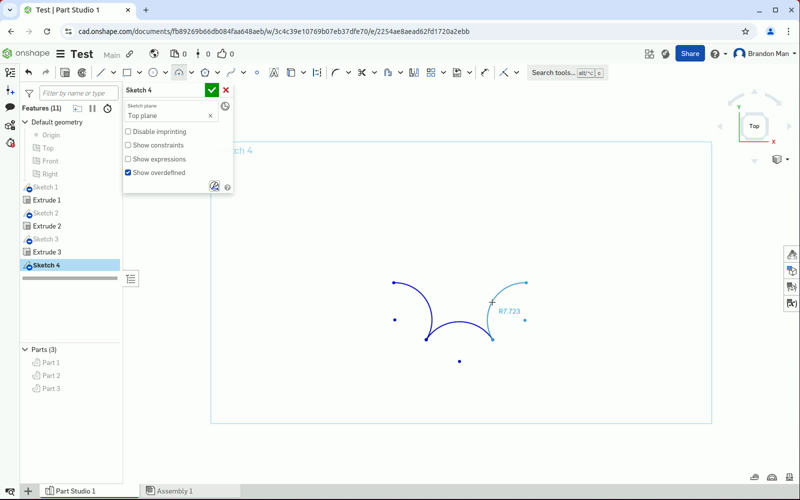
click(492, 301)
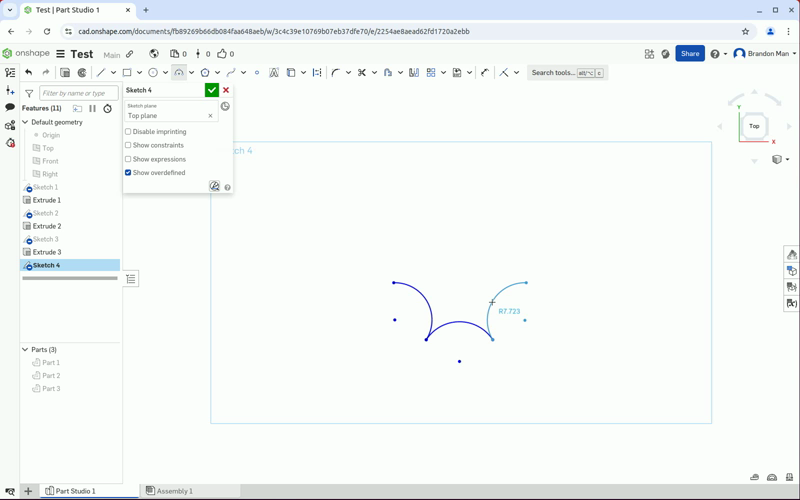
key_up(shift)
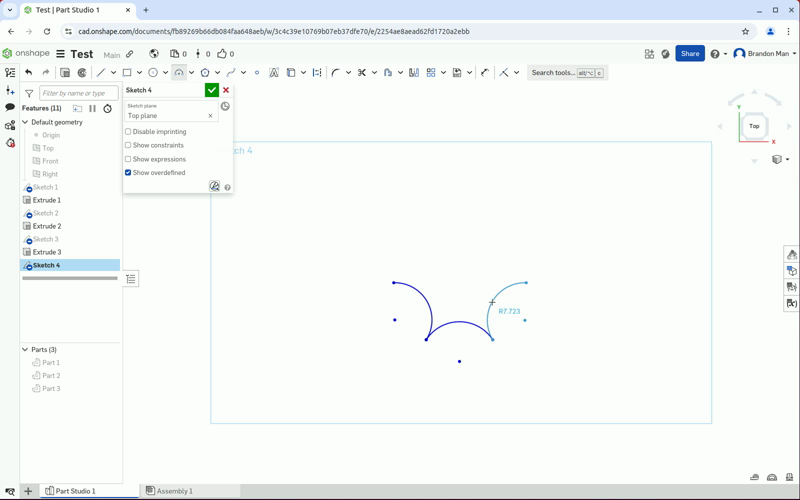
mouse_move(526, 282)
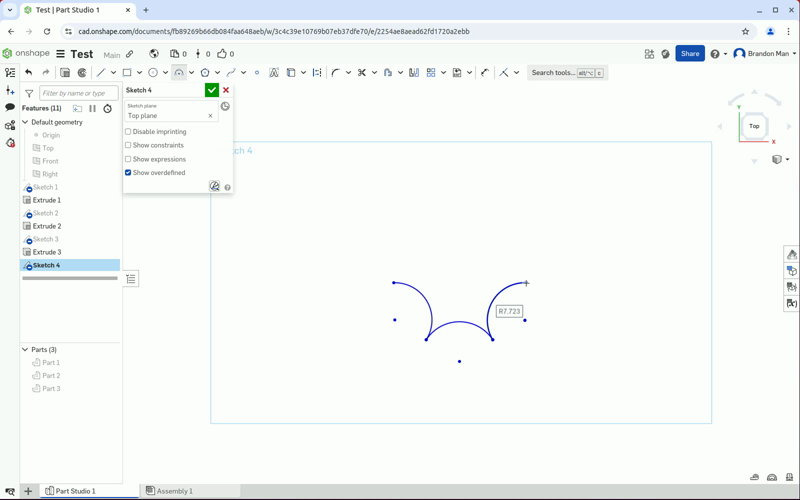
click(526, 282)
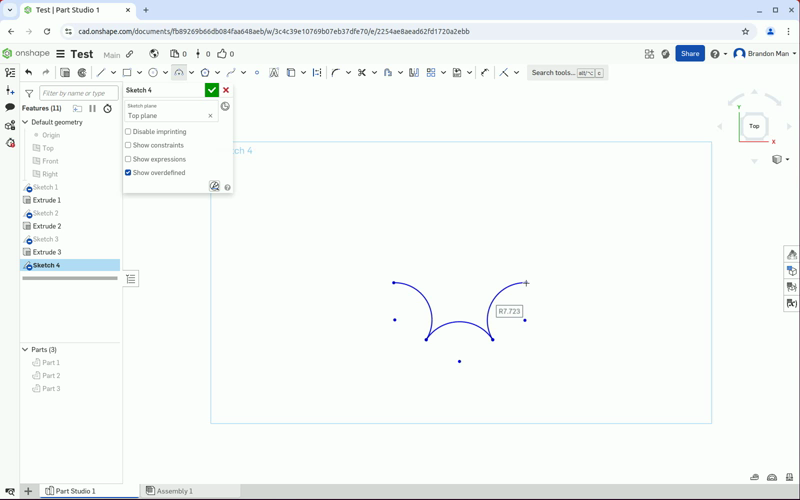
key_down(shift)
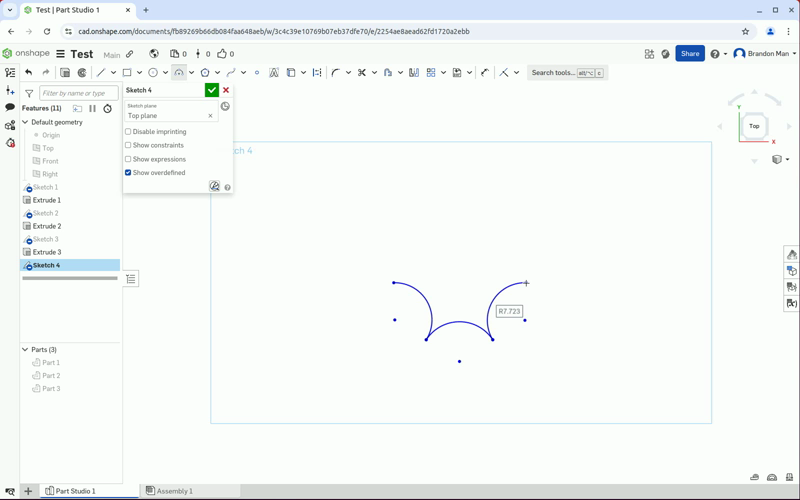
mouse_move(492, 225)
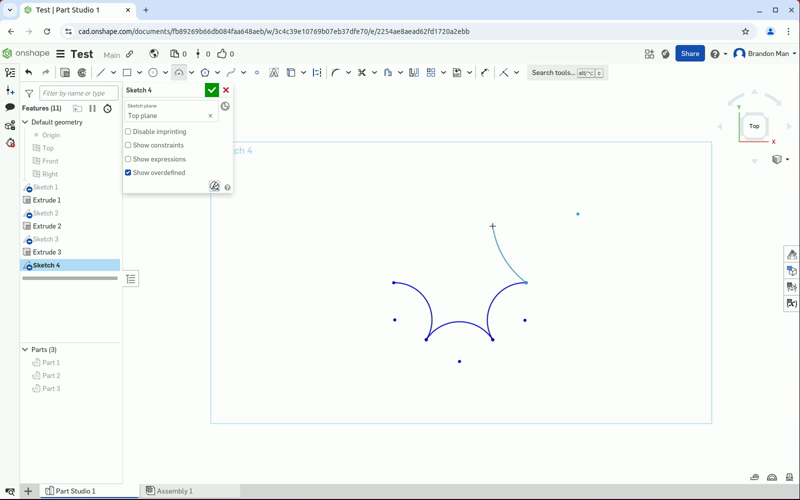
click(492, 225)
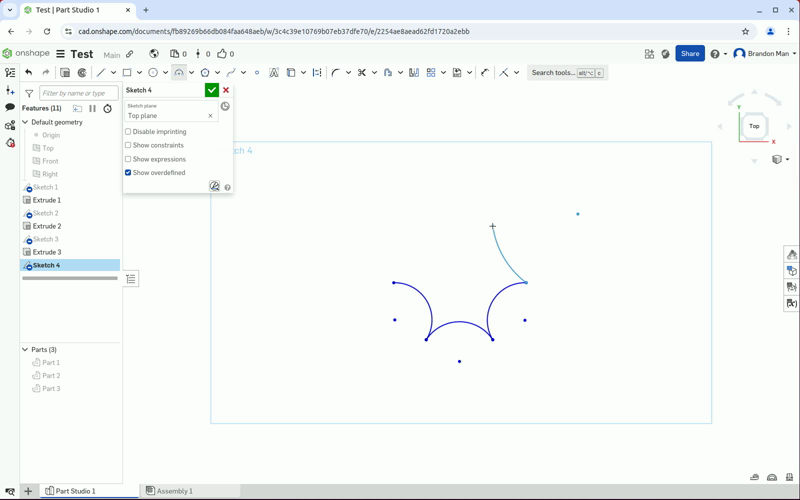
mouse_move(493, 263)
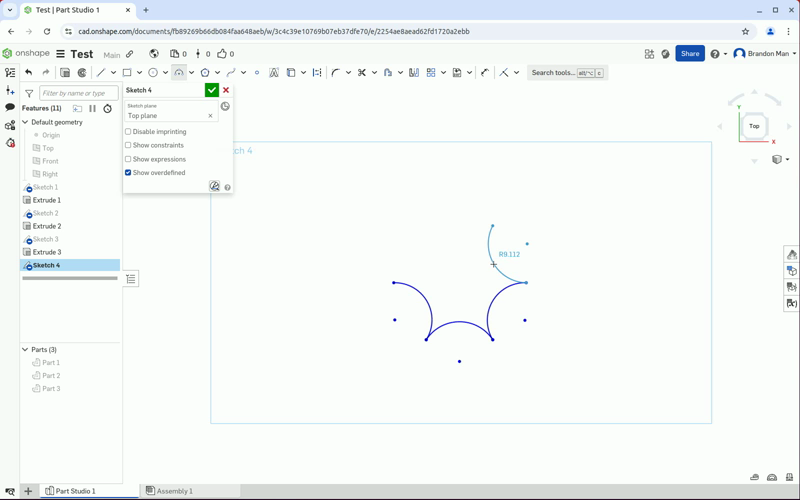
click(493, 263)
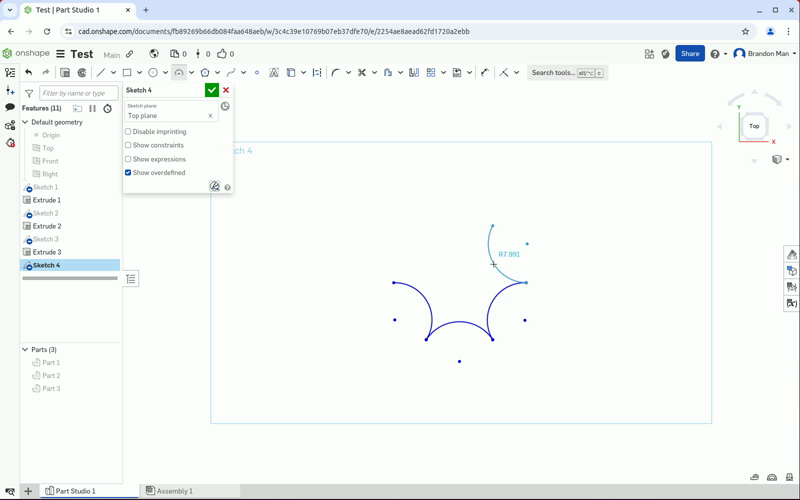
key_up(shift)
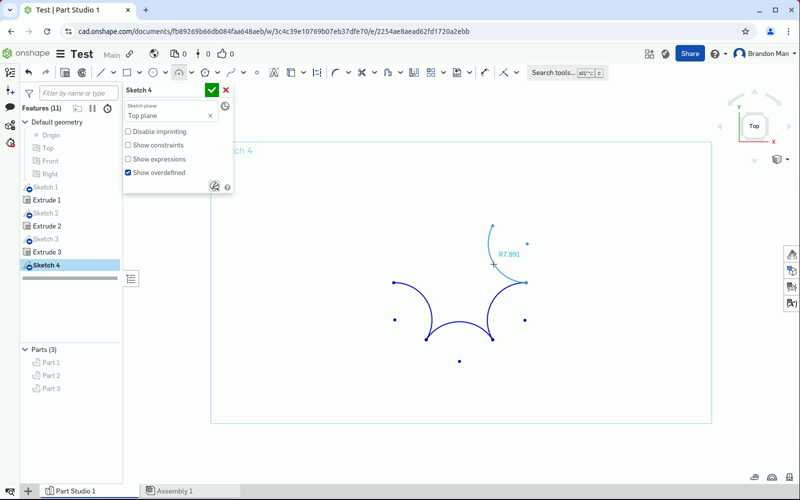
mouse_move(492, 225)
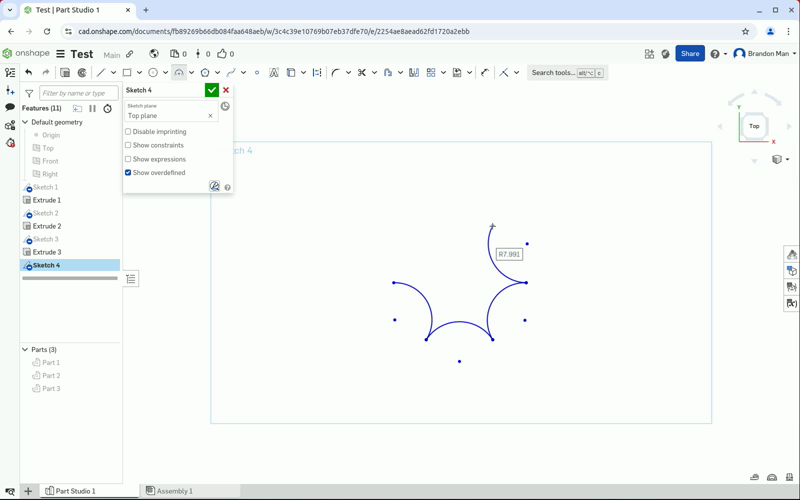
click(492, 225)
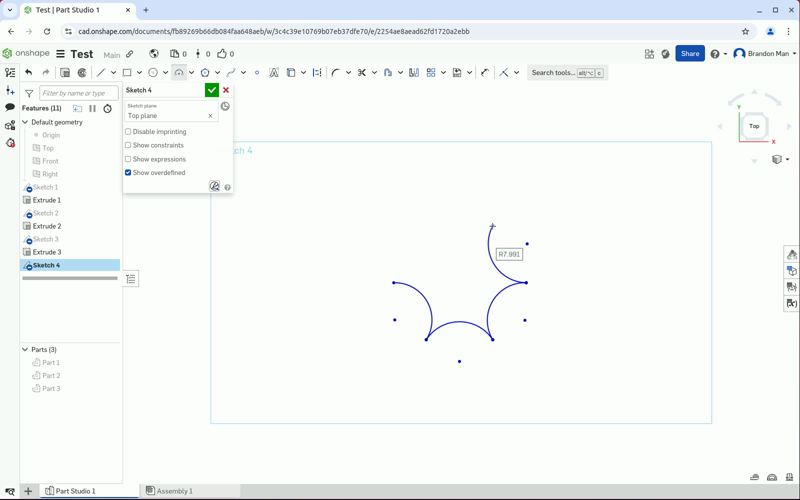
key_down(shift)
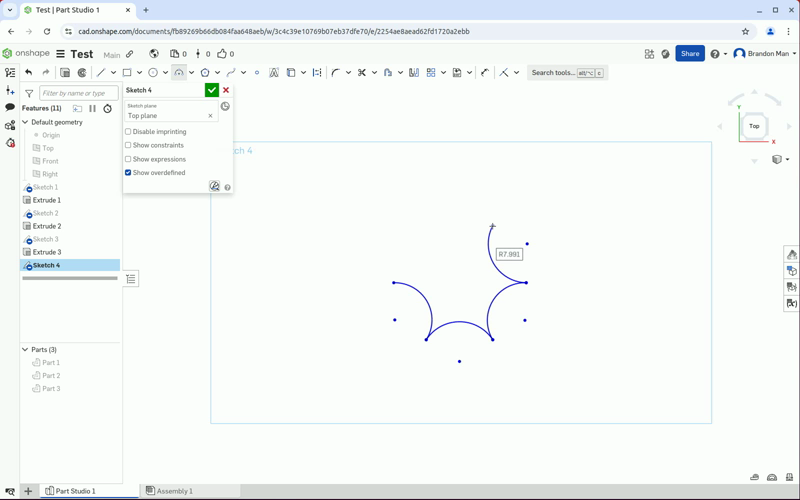
mouse_move(427, 225)
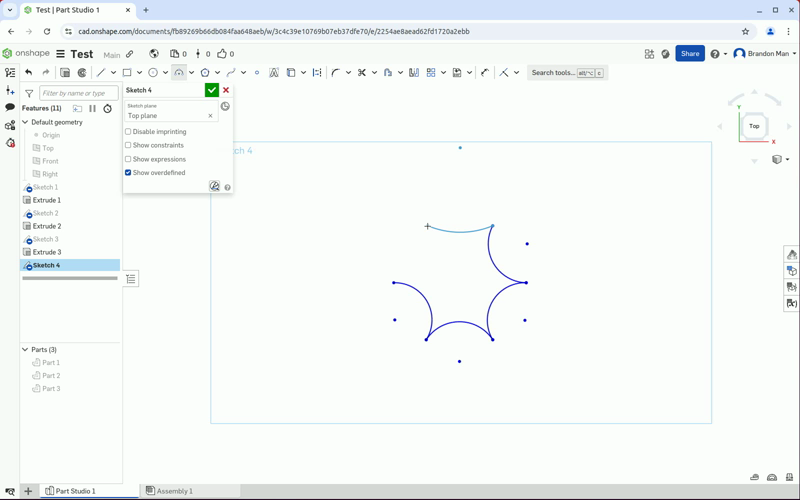
click(427, 225)
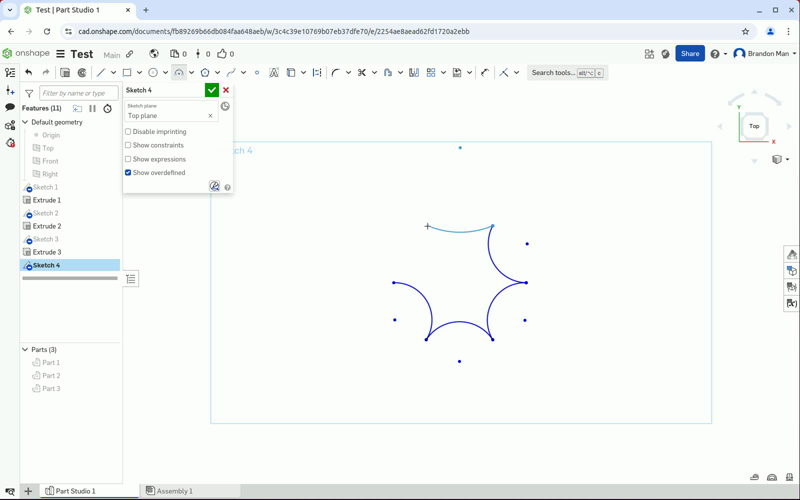
mouse_move(460, 245)
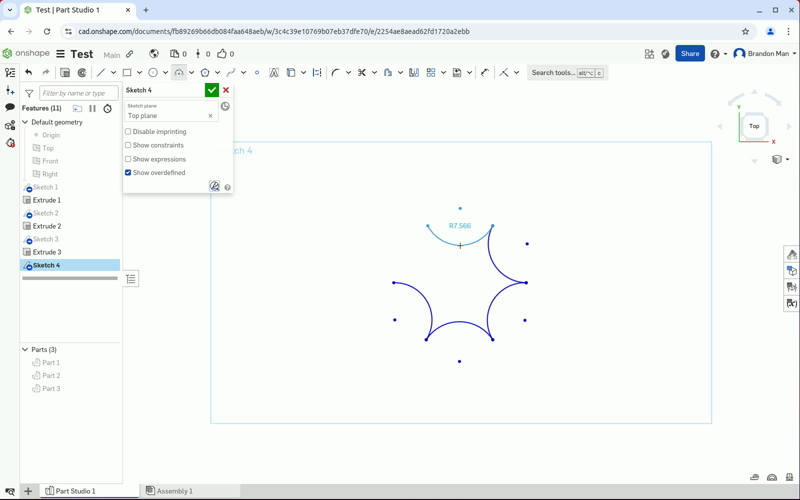
click(460, 245)
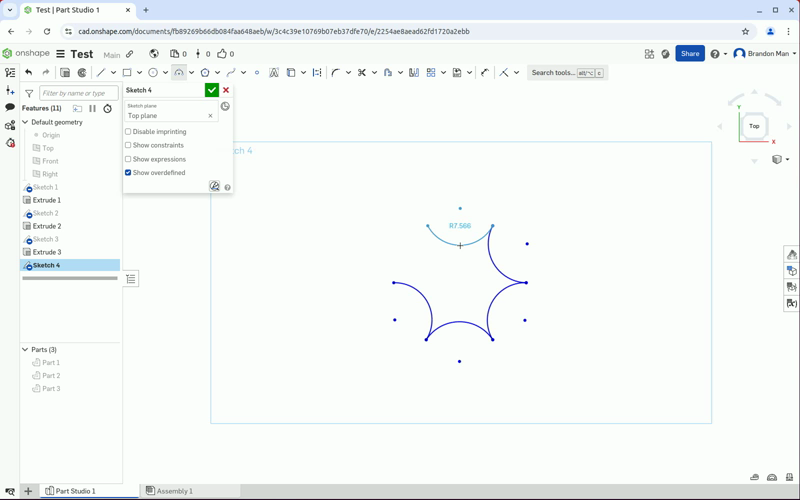
key_up(shift)
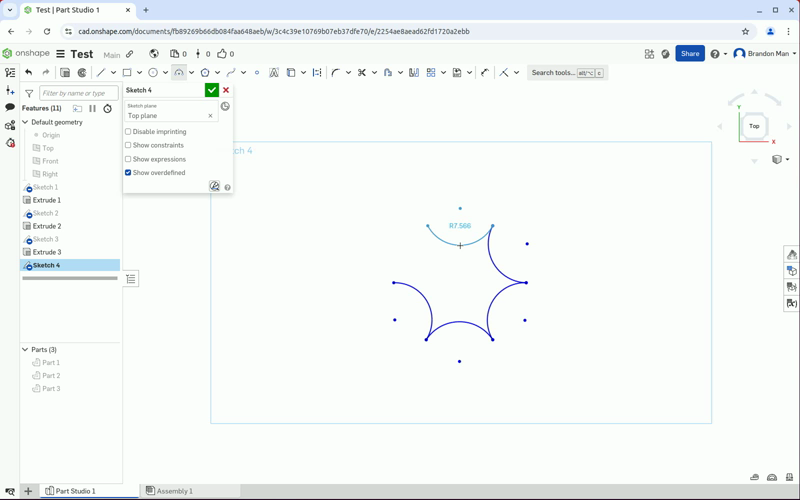
mouse_move(427, 225)
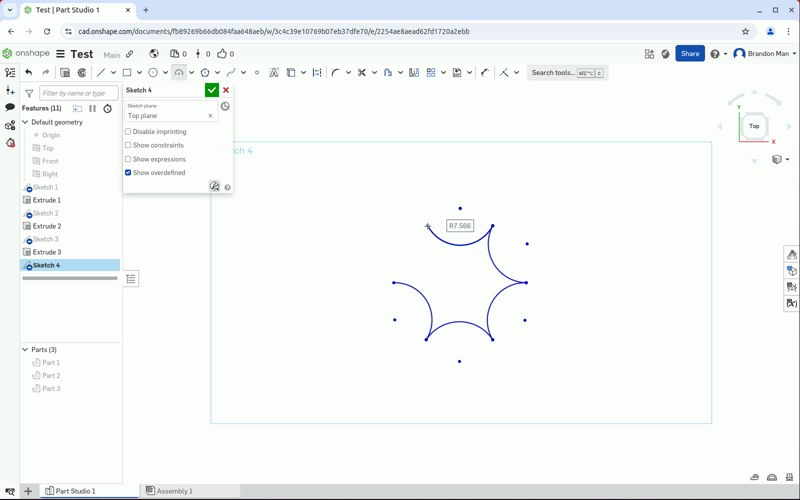
click(427, 225)
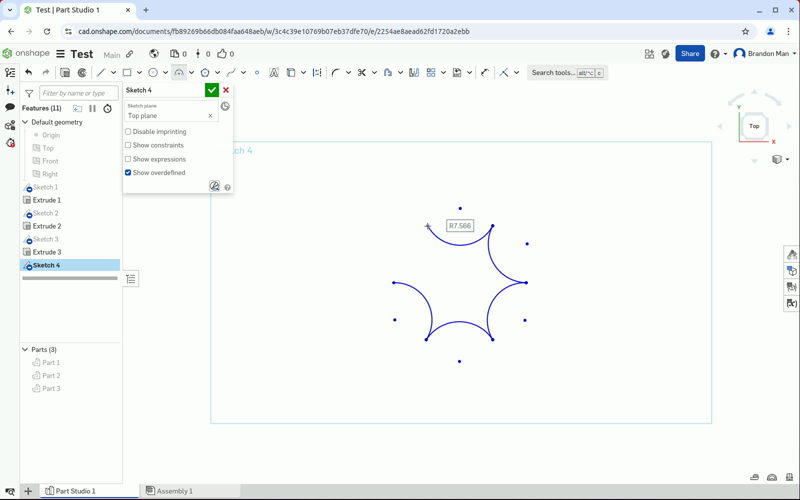
mouse_move(393, 282)
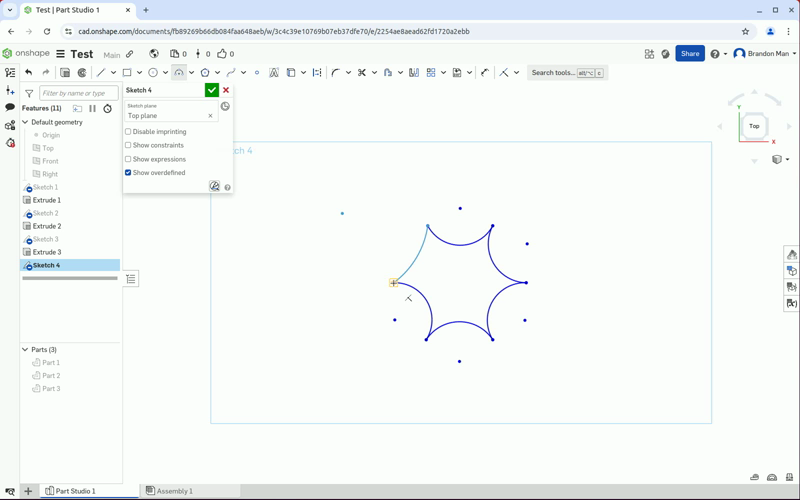
click(393, 282)
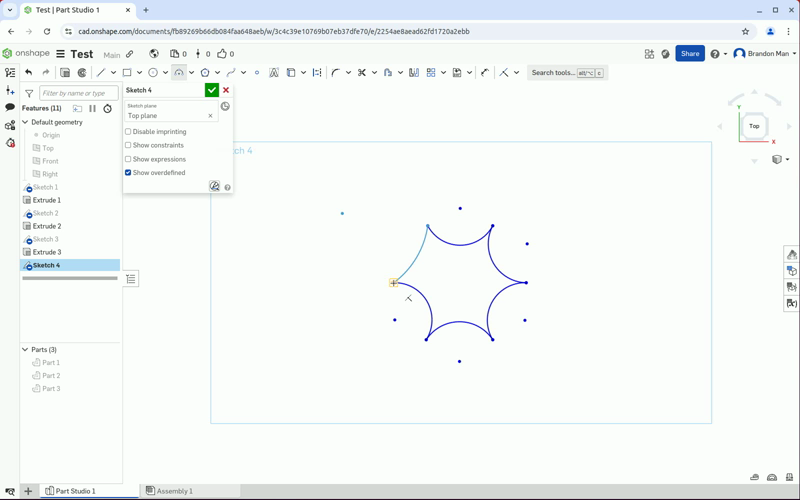
key_down(shift)
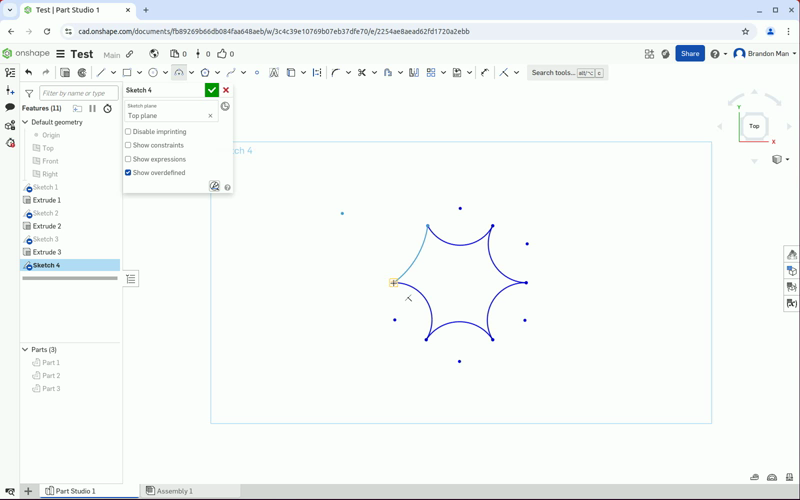
mouse_move(426, 263)
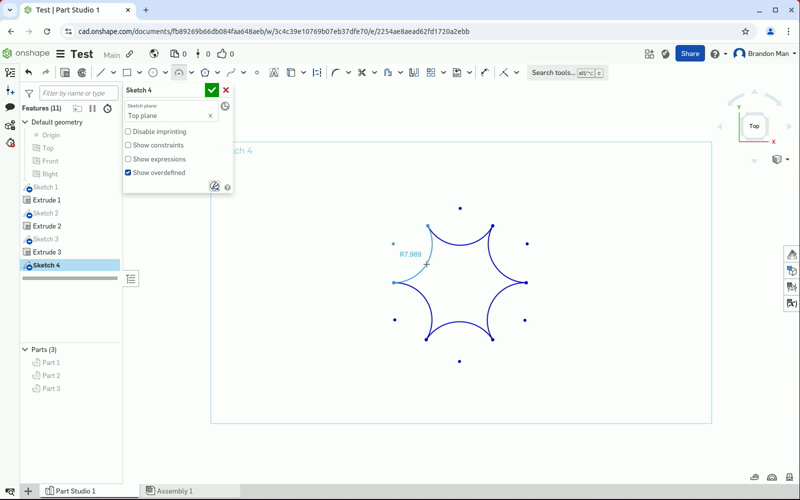
click(426, 263)
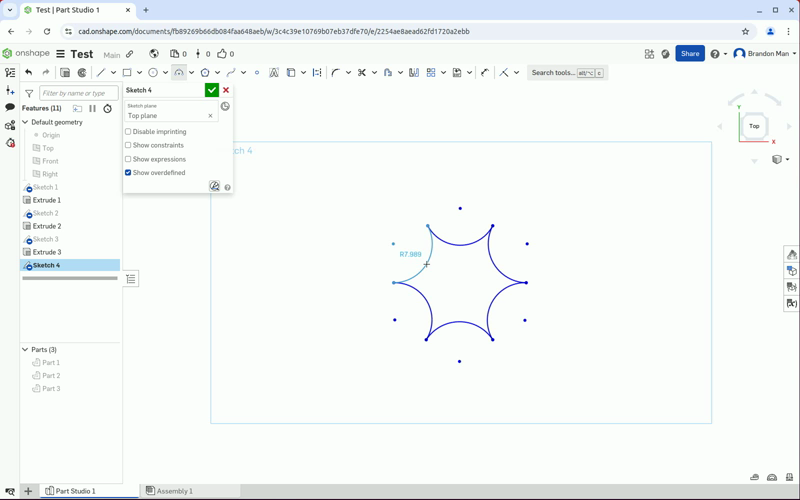
key_up(shift)
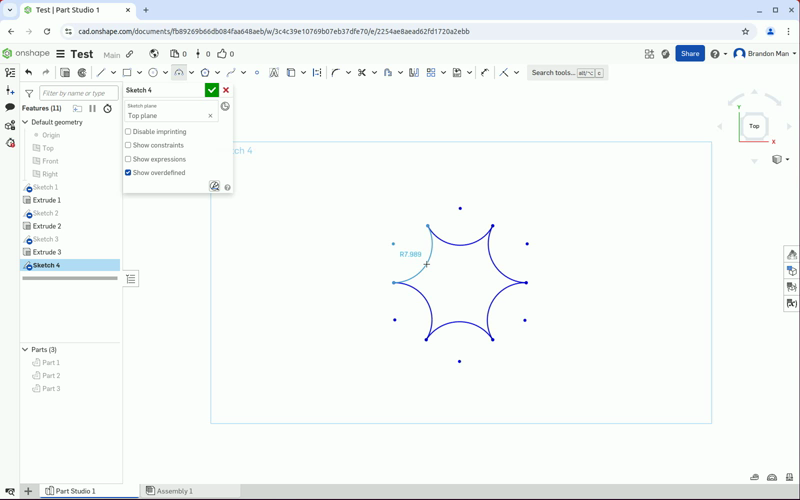
key(esc)
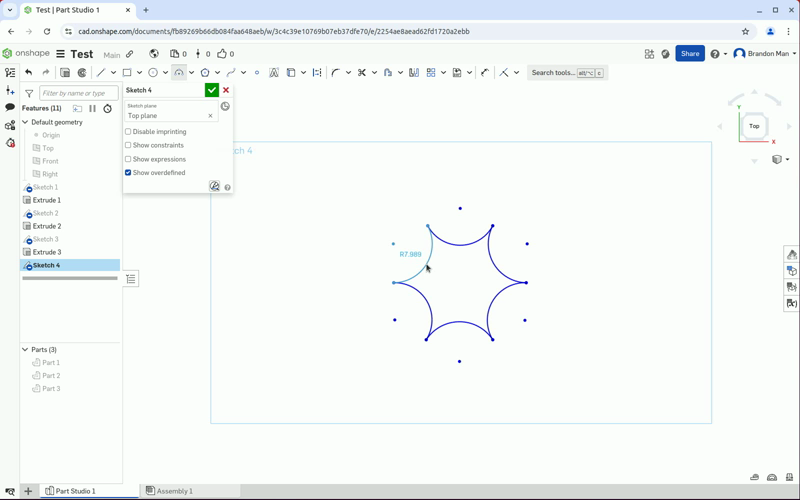
key(c)
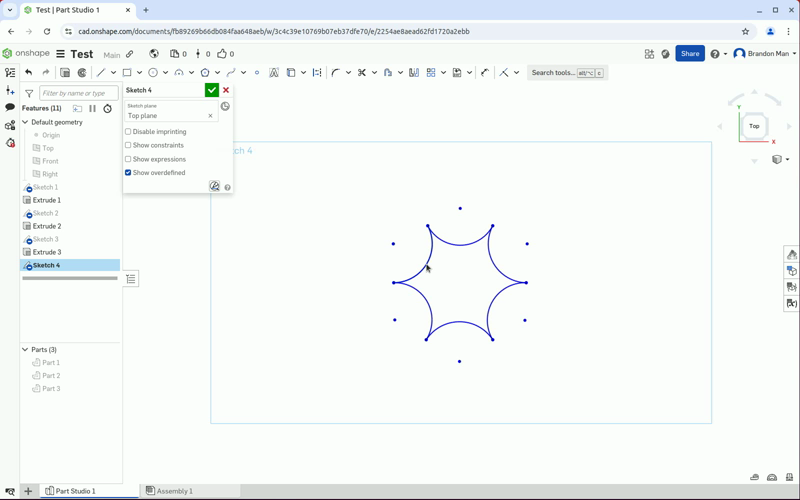
key_down(shift)
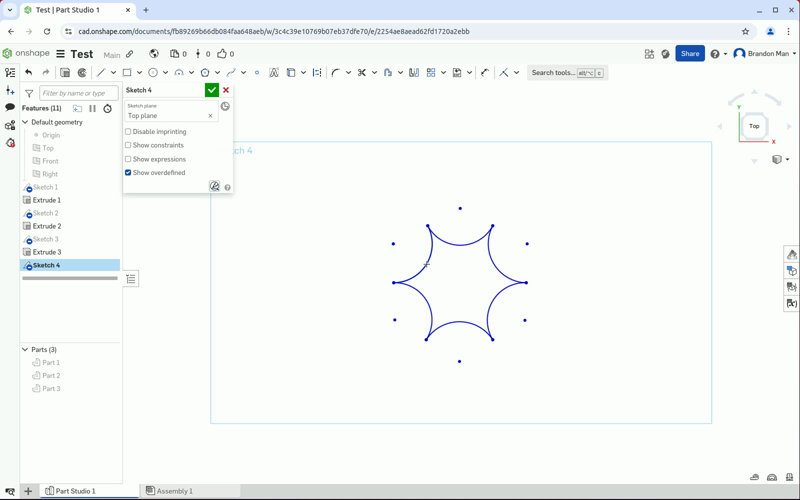
mouse_move(460, 282)
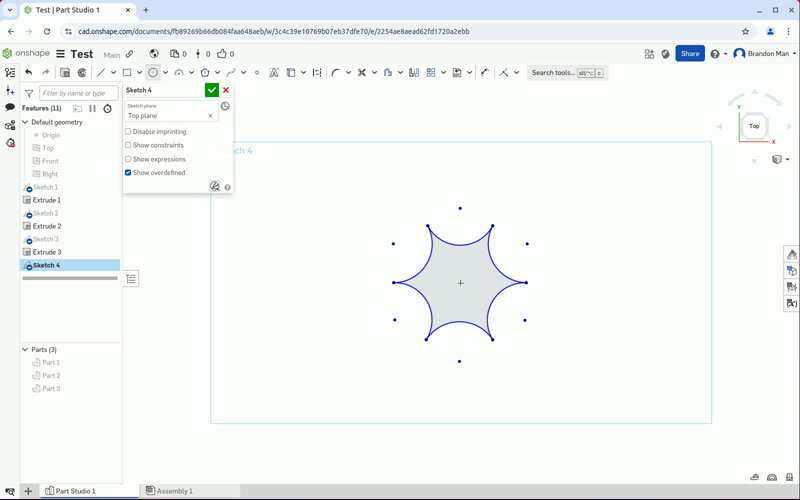
click(460, 282)
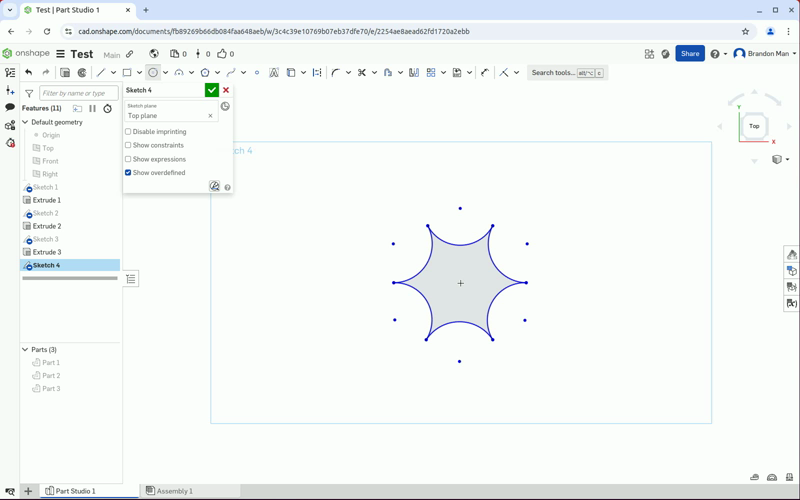
key_up(shift)
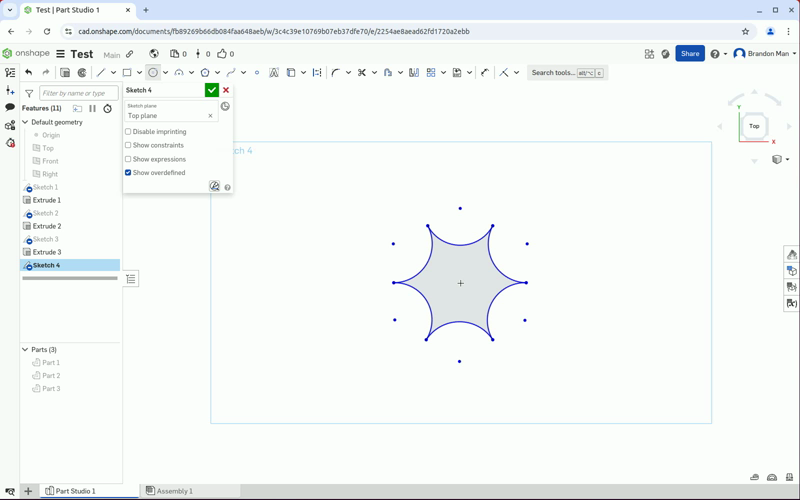
mouse_move(498, 282)
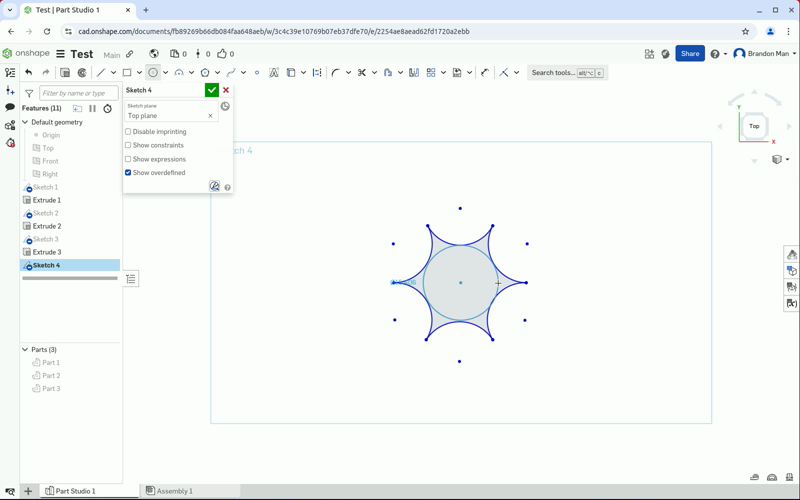
click(498, 282)
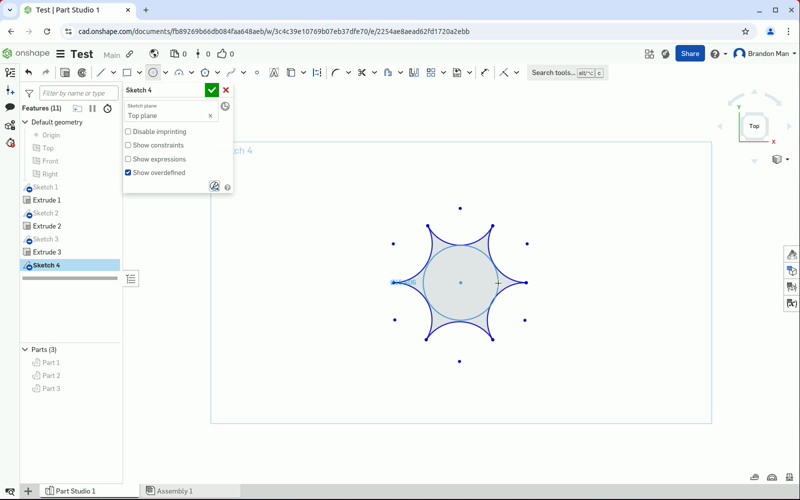
key(esc)
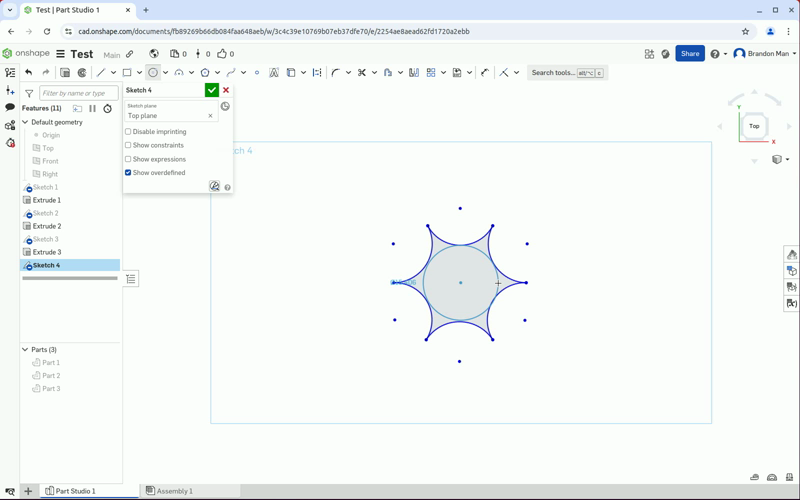
mouse_move(427, 332)
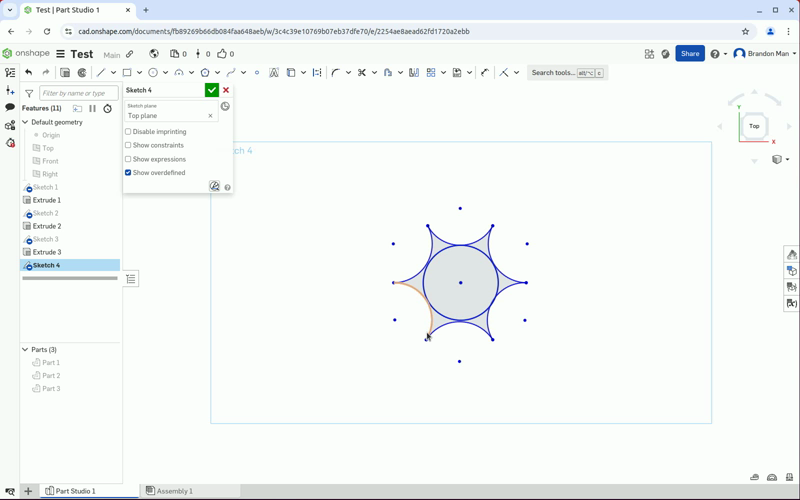
scroll(6)
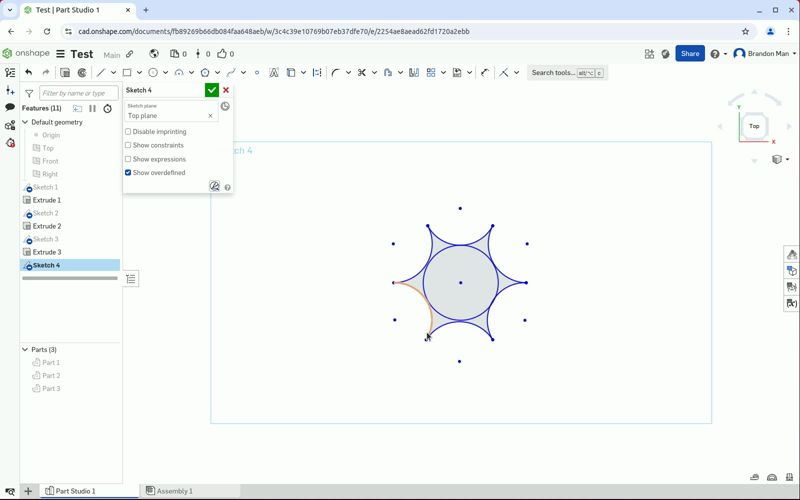
scroll(6)
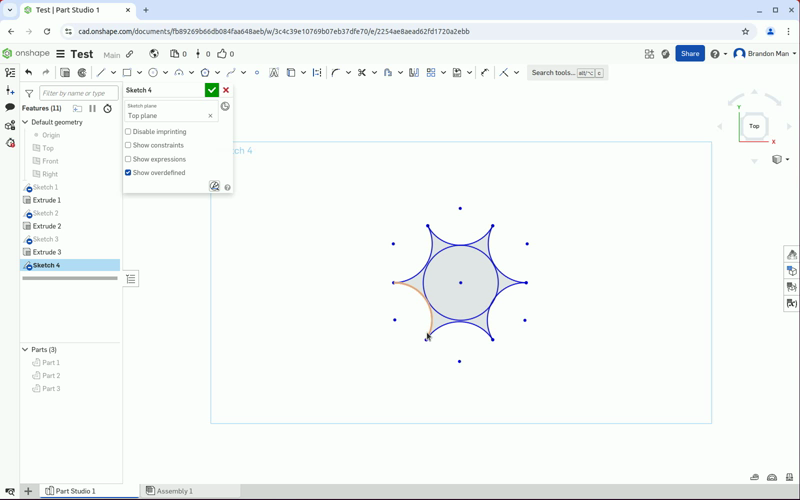
scroll(6)
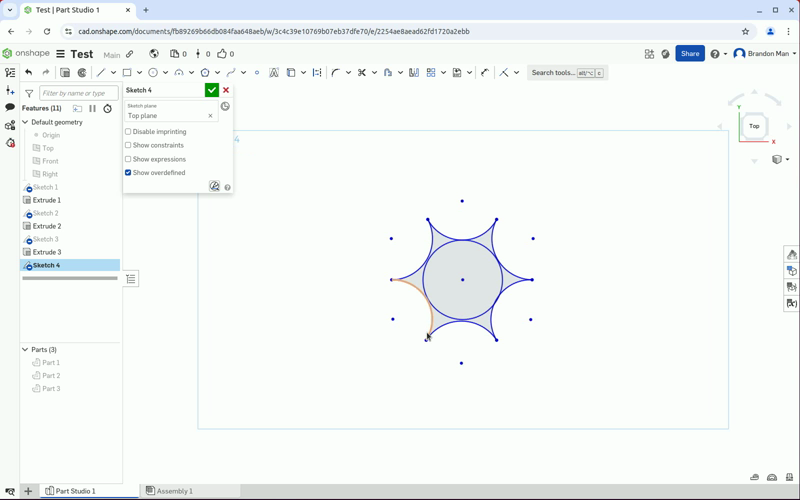
scroll(6)
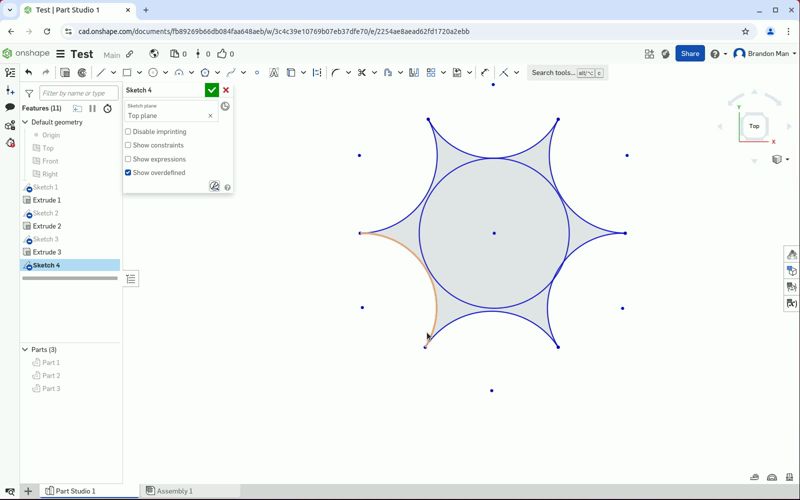
scroll(6)
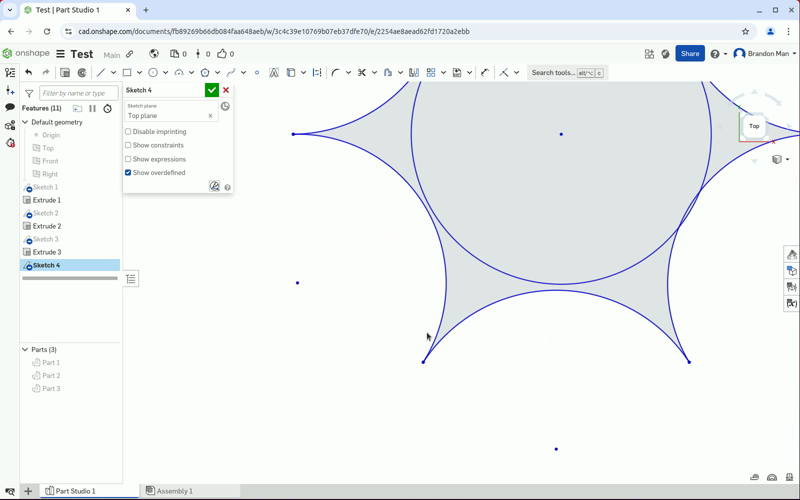
scroll(6)
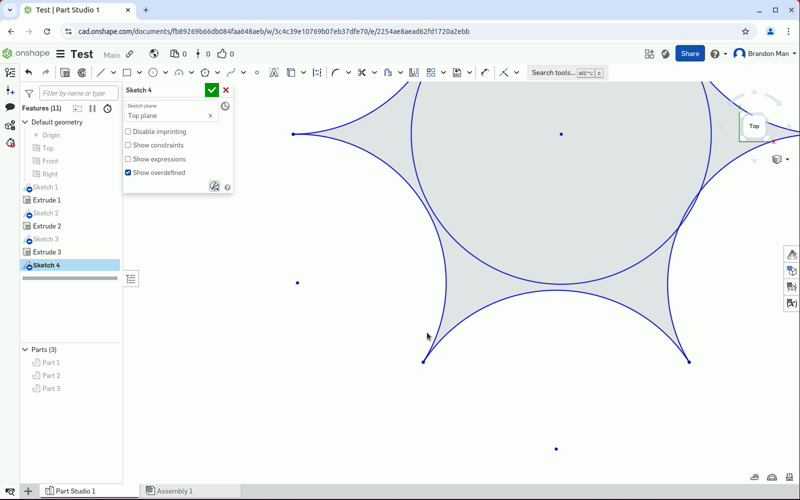
scroll(6)
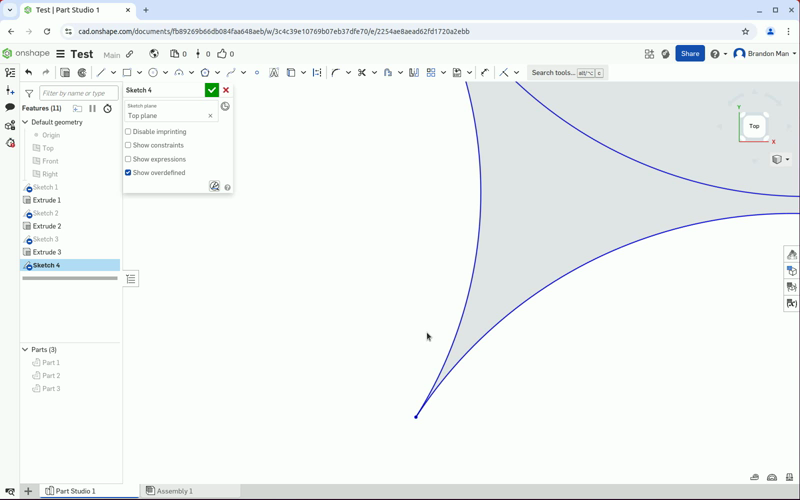
click(427, 332)
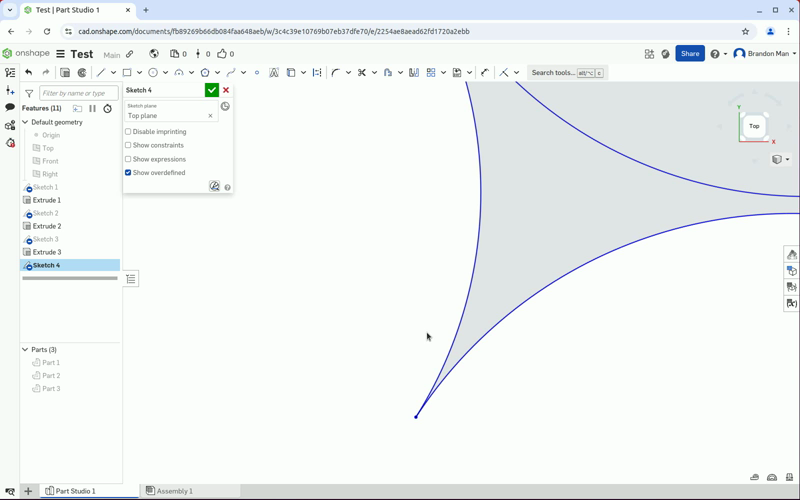
scroll(-6)
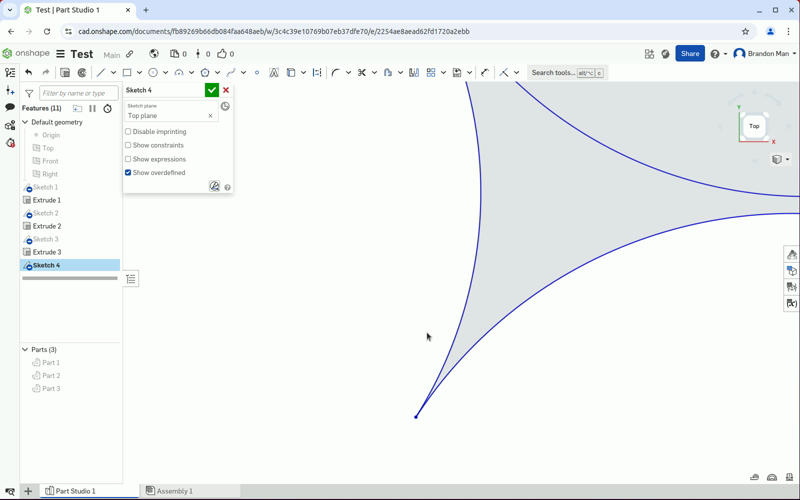
scroll(-6)
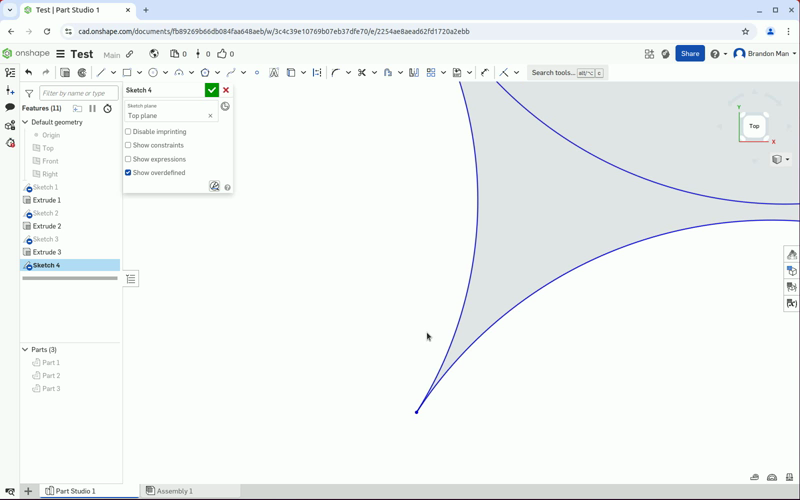
scroll(-6)
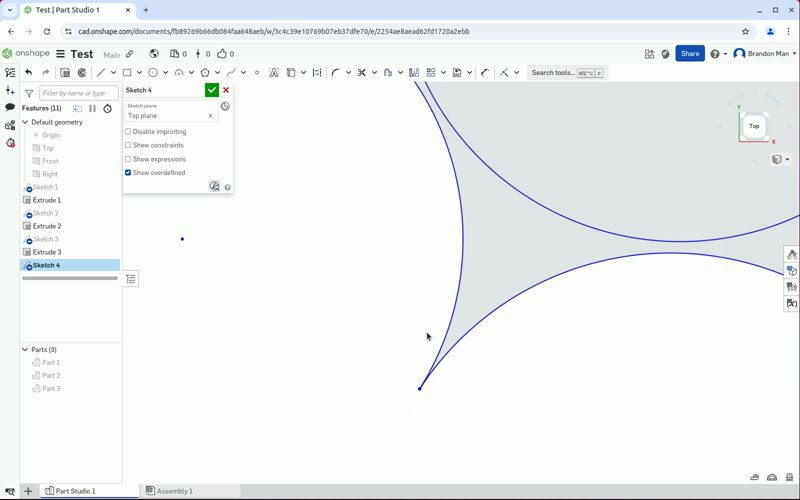
scroll(-6)
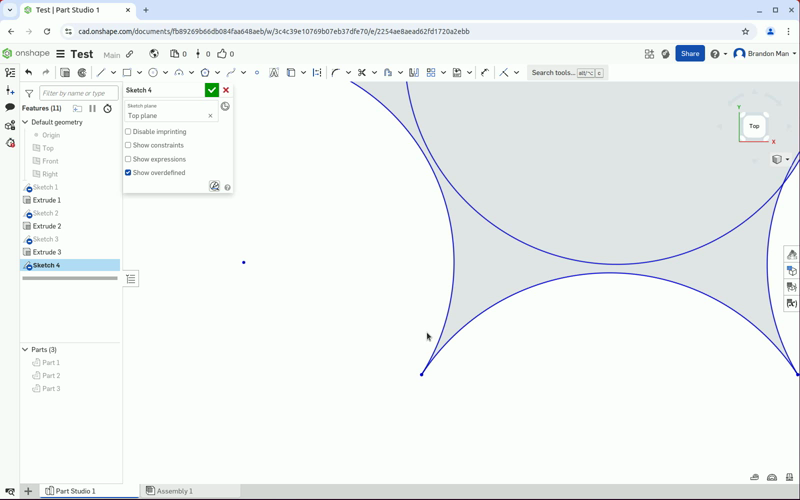
scroll(-6)
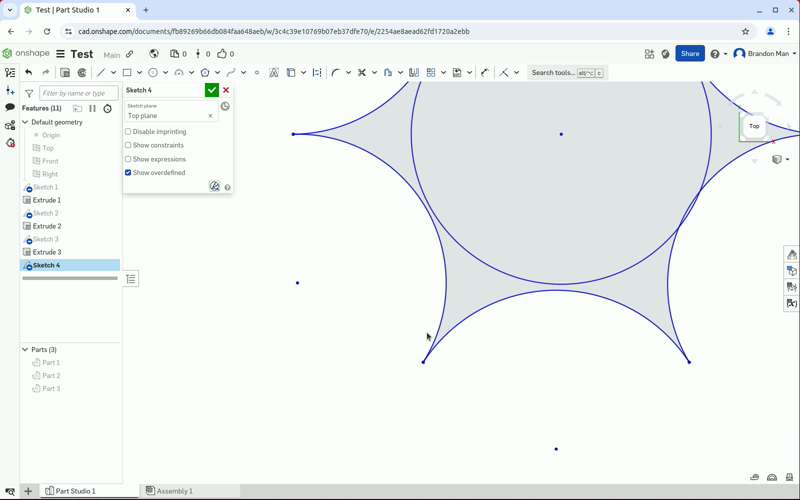
scroll(-6)
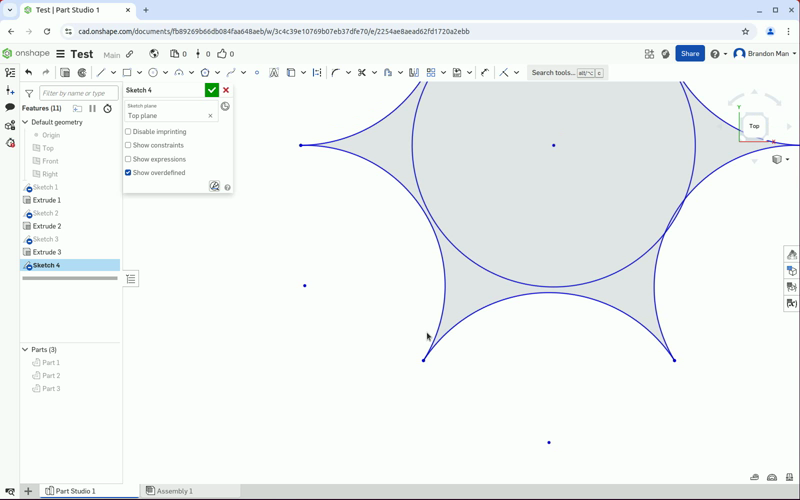
scroll(-6)
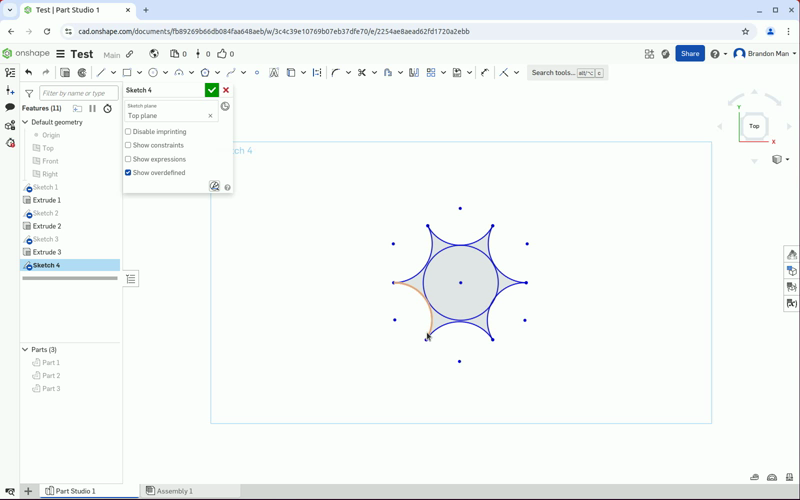
mouse_move(73, 352)
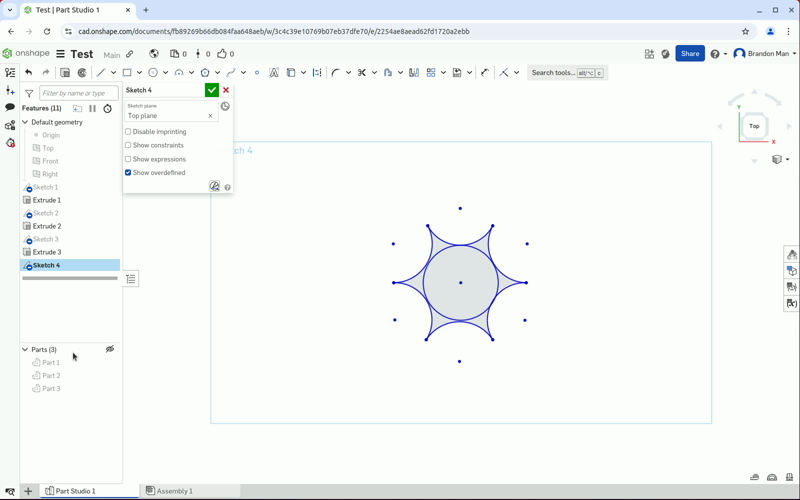
key(shift+y)
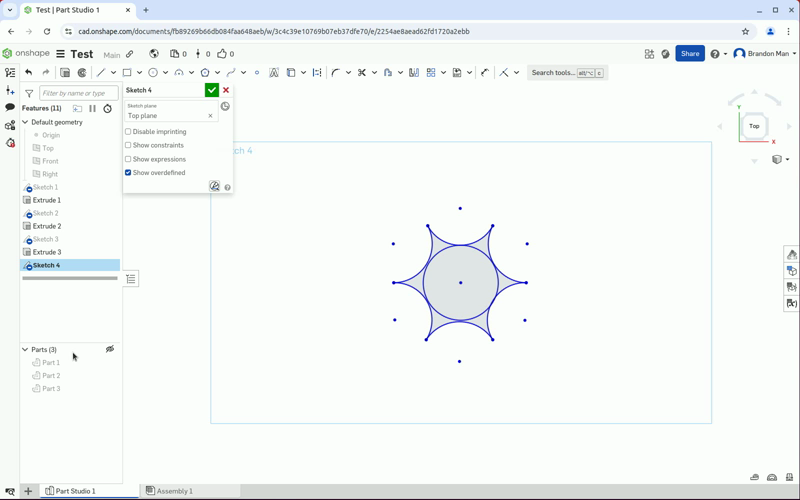
key(shift+e)
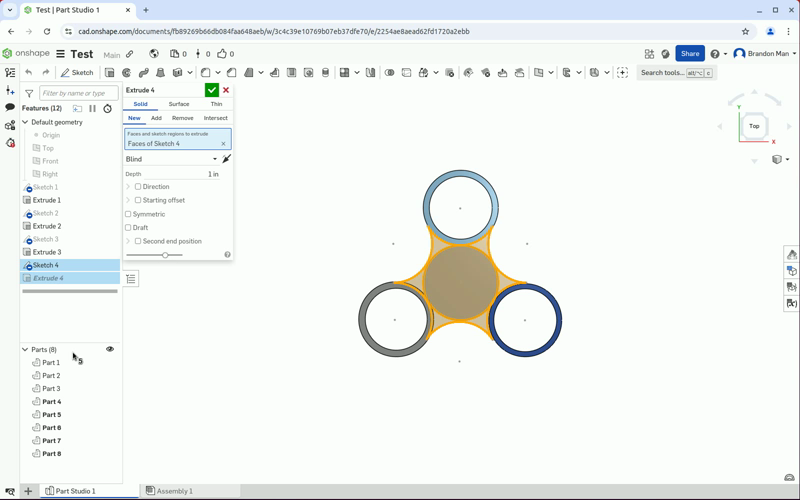
mouse_move(143, 106)
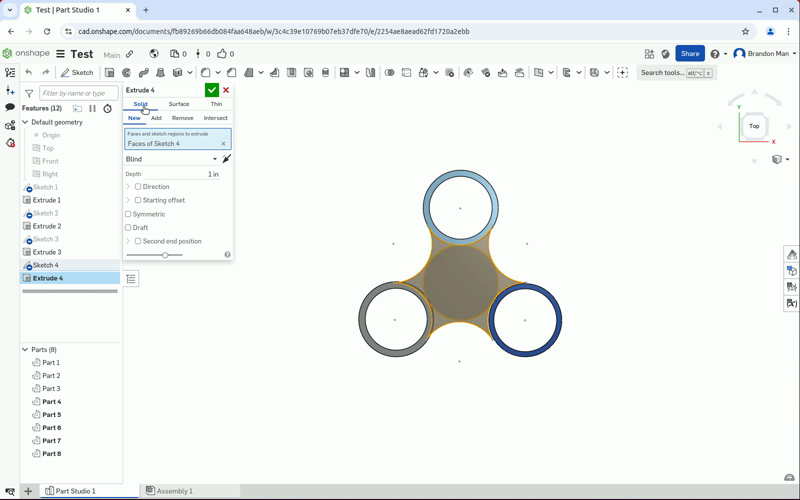
click(143, 106)
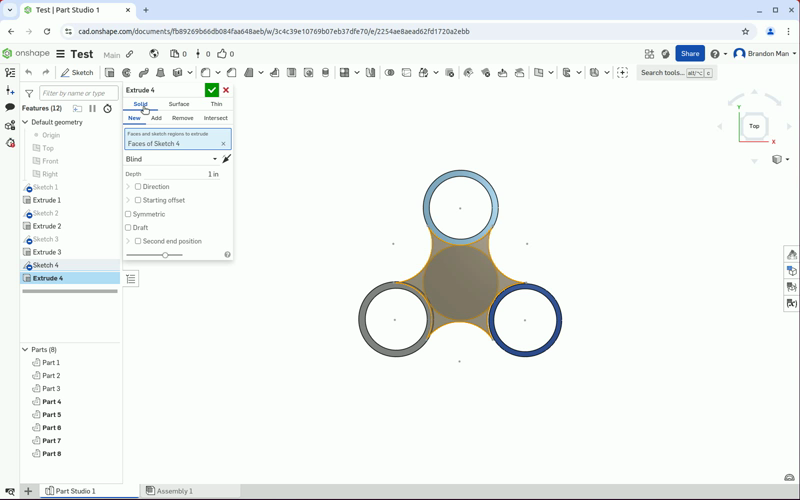
mouse_move(137, 120)
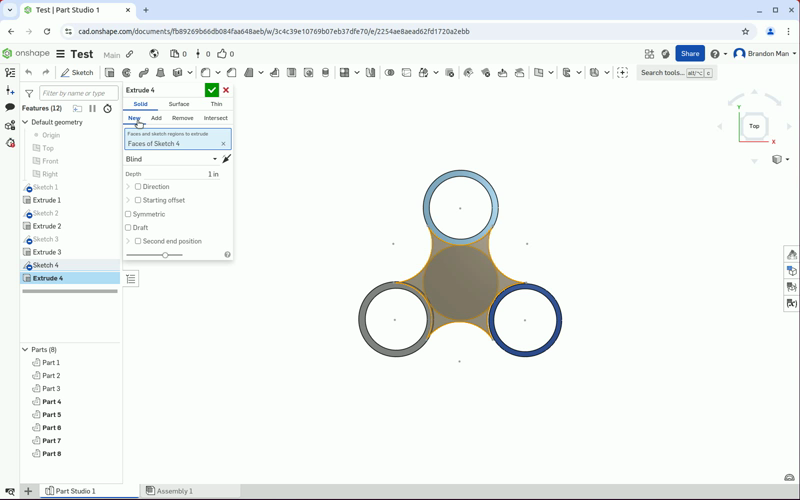
click(137, 120)
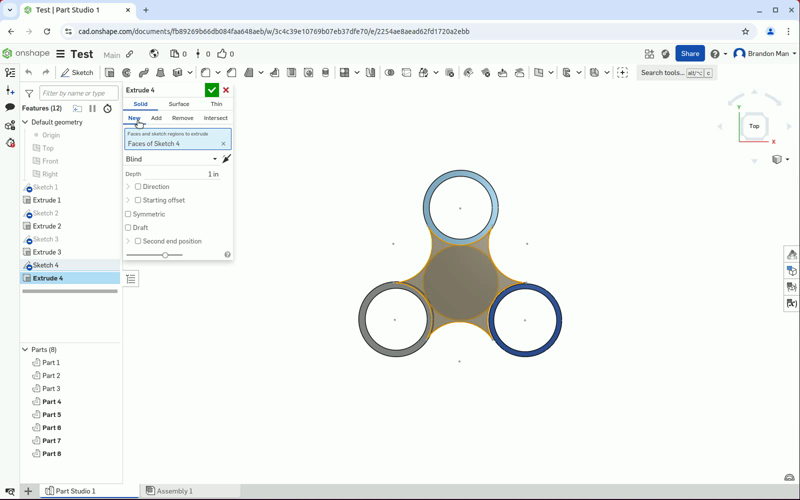
key(tab, 4)
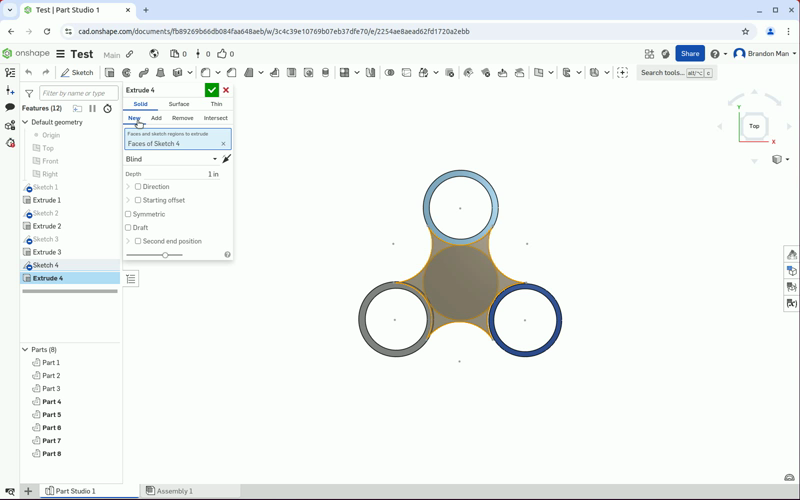
text(3.37)
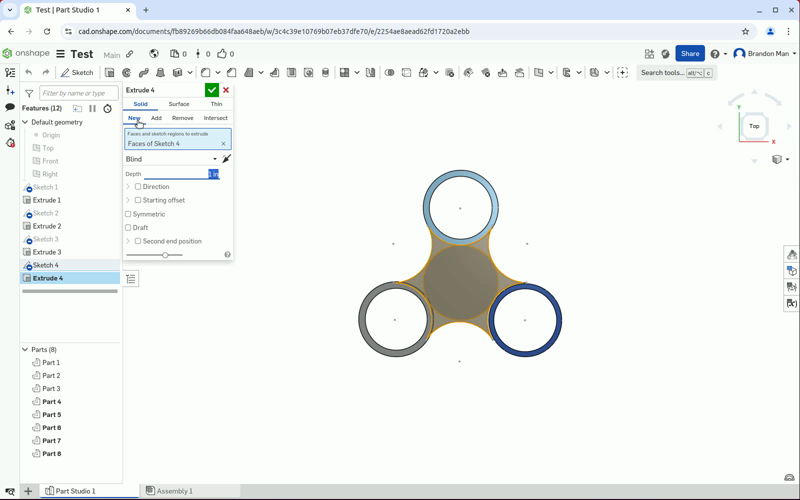
key(enter)
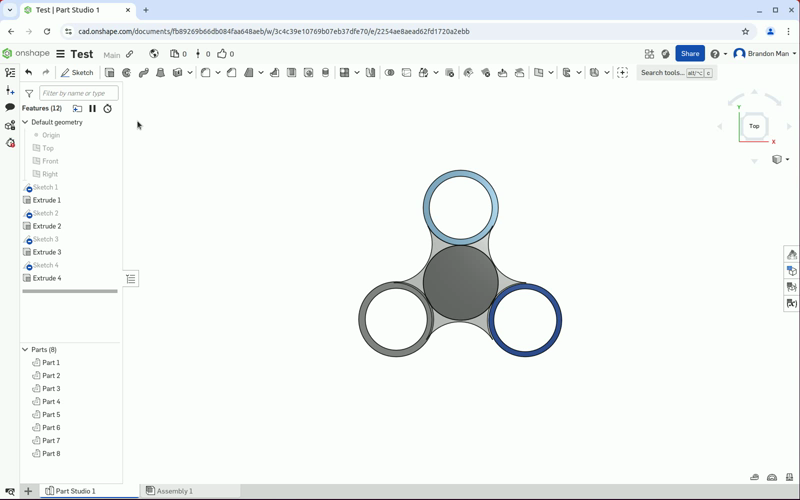
key(shift+h)
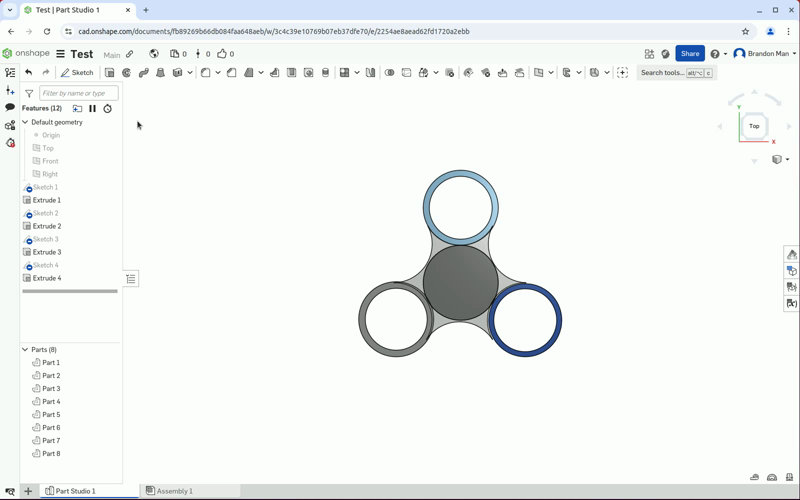
key(shift+h)
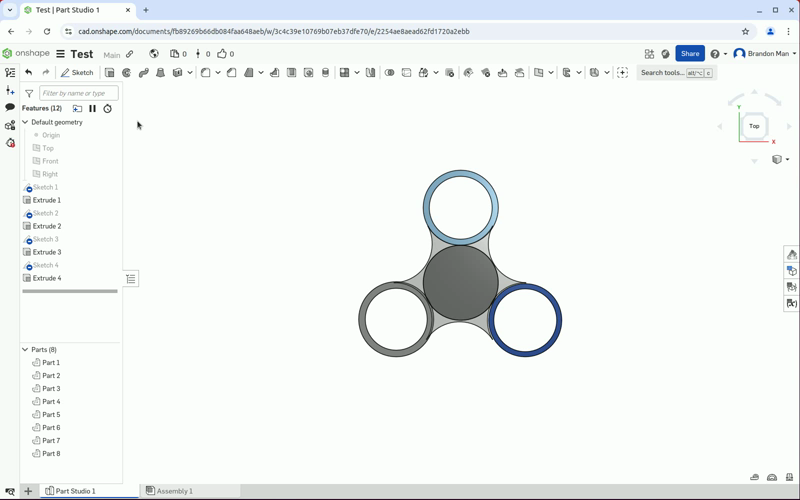
key(shift+7)
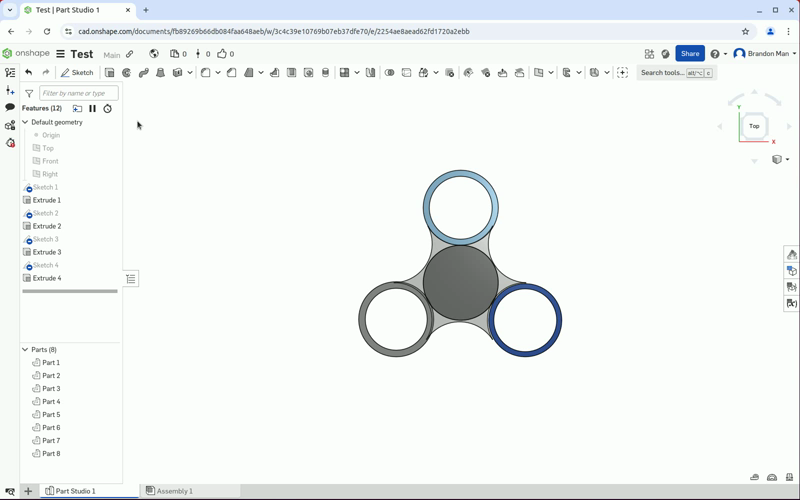
key(up, 3)
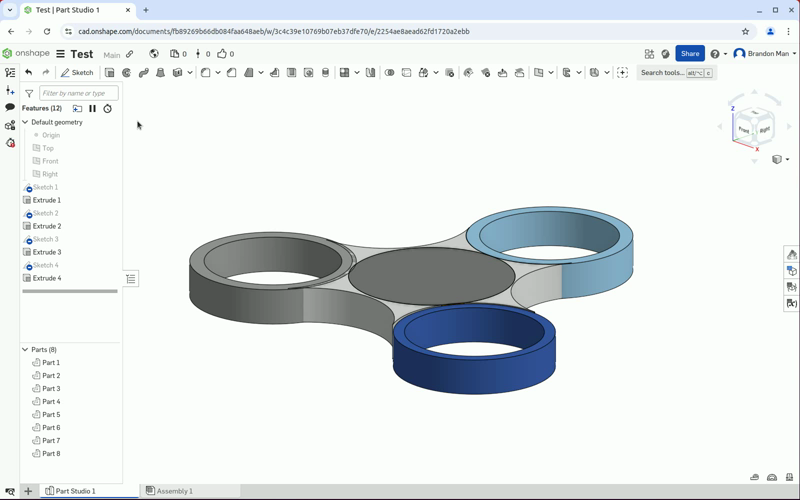
key(left, 3)
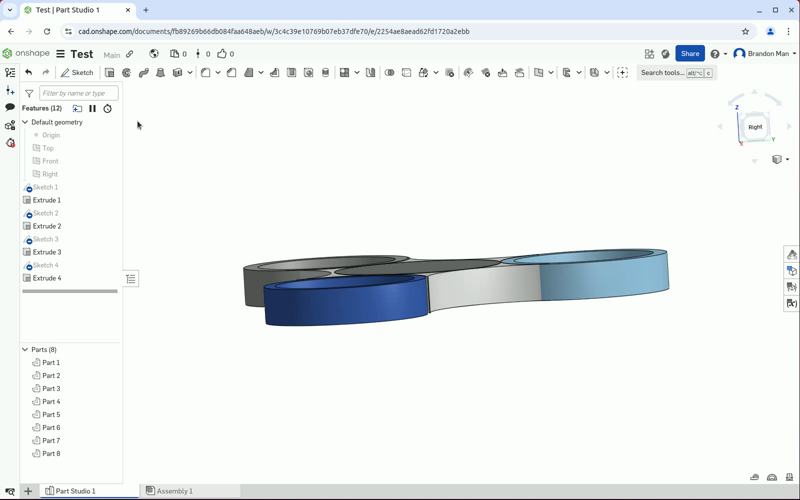
key(right, 3)
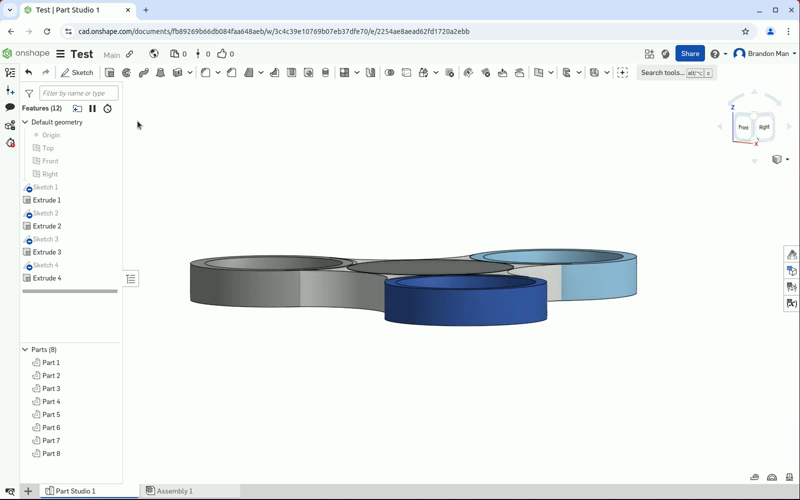
key(down, 3)
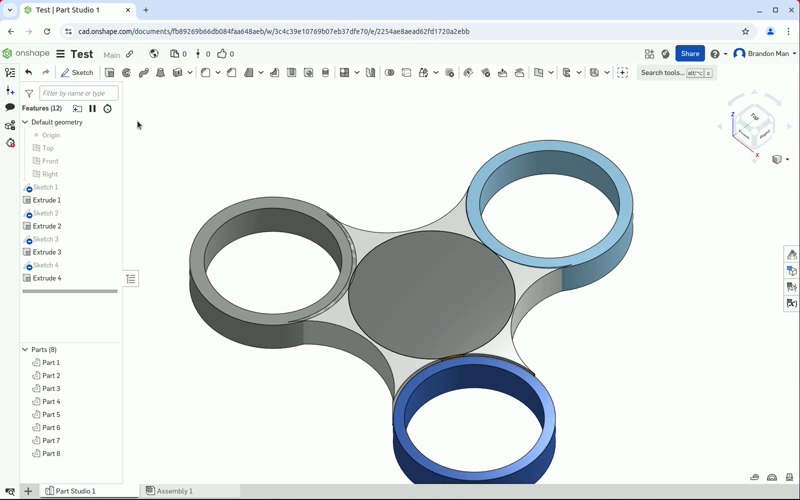
mouse_move(73, 189)
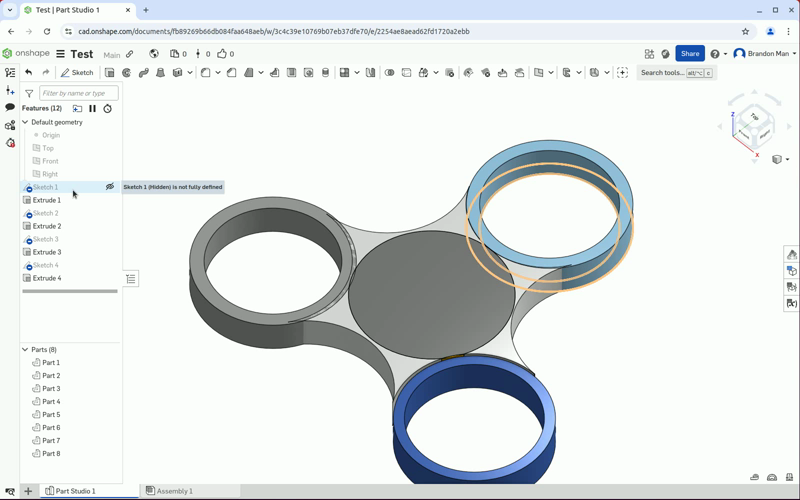
click(73, 189)